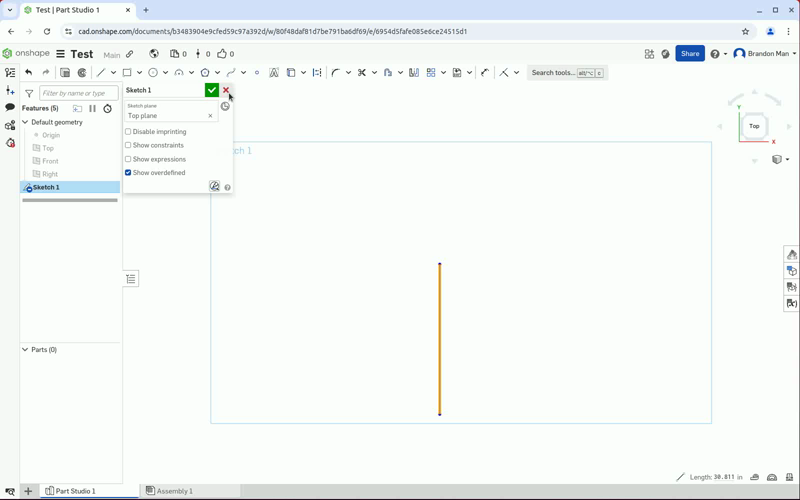
key(shift+h)
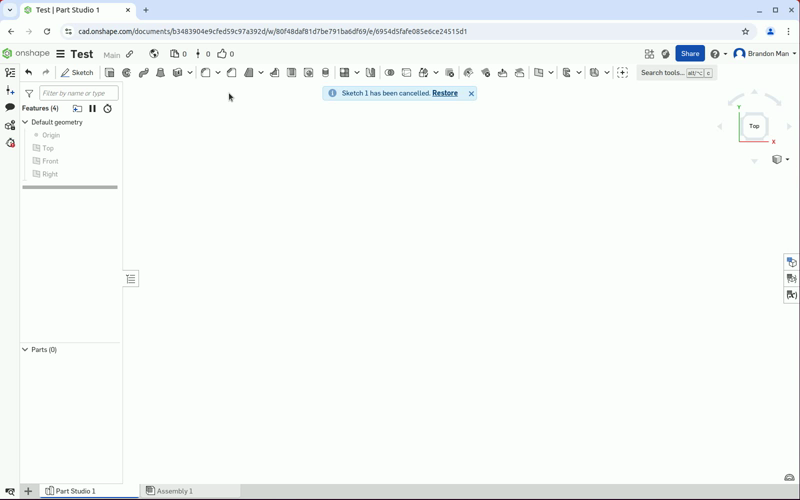
mouse_move(73, 352)
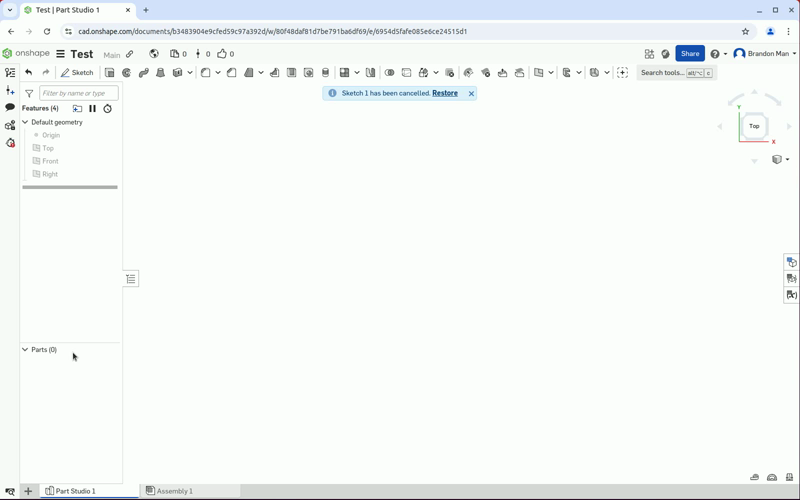
key(y)
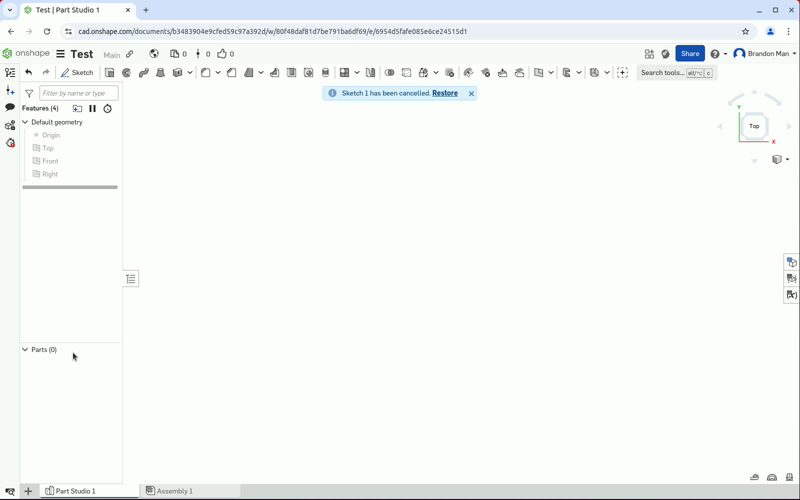
key(shift+p)
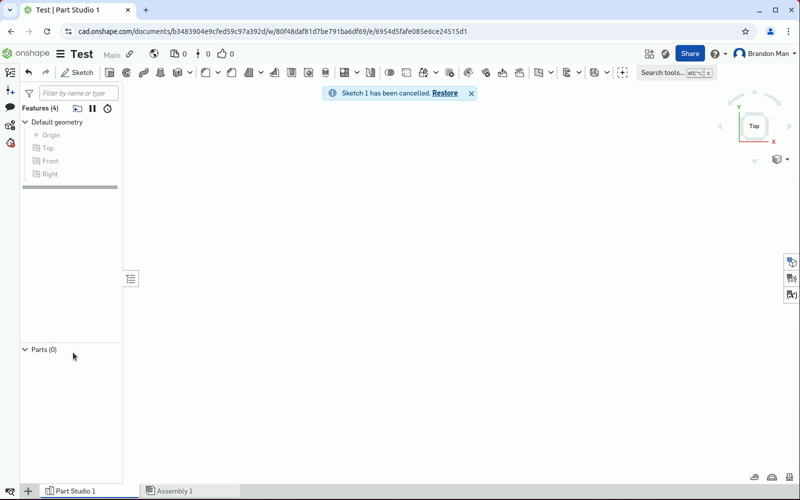
key(space)
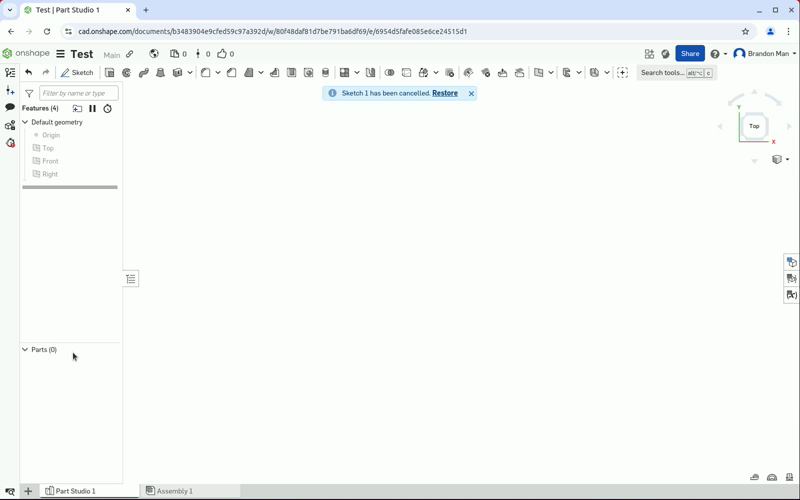
key_down(shift)
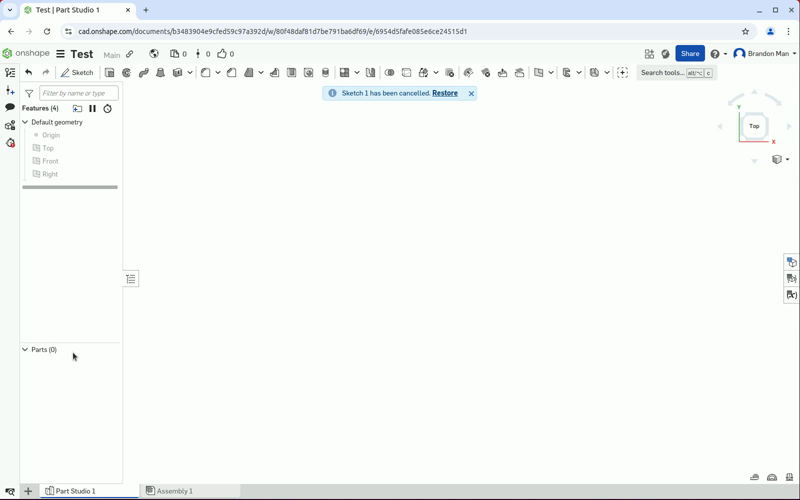
key(up)
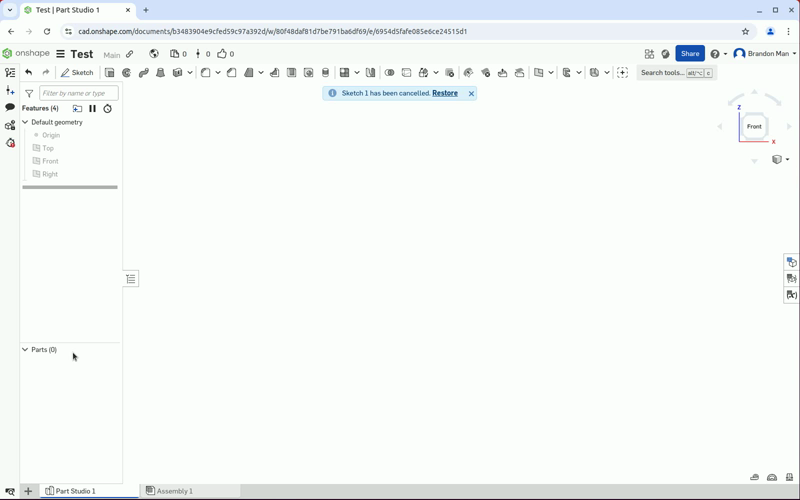
key_up(shift)
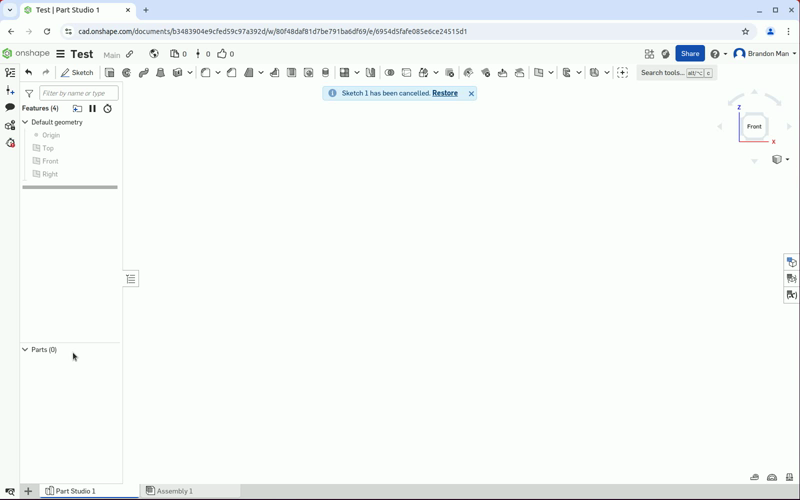
mouse_move(73, 352)
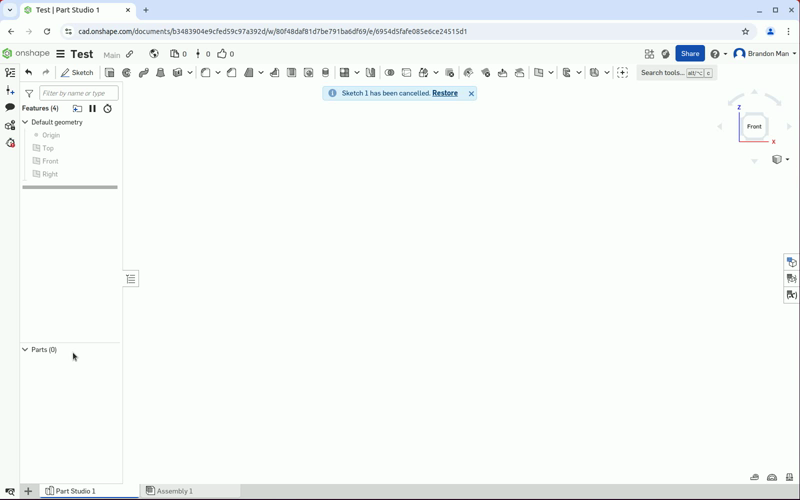
key(shift+y)
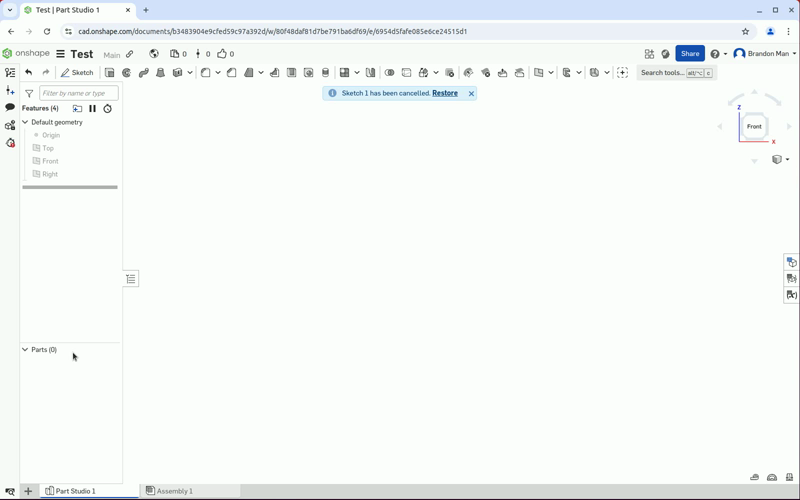
key(shift+s)
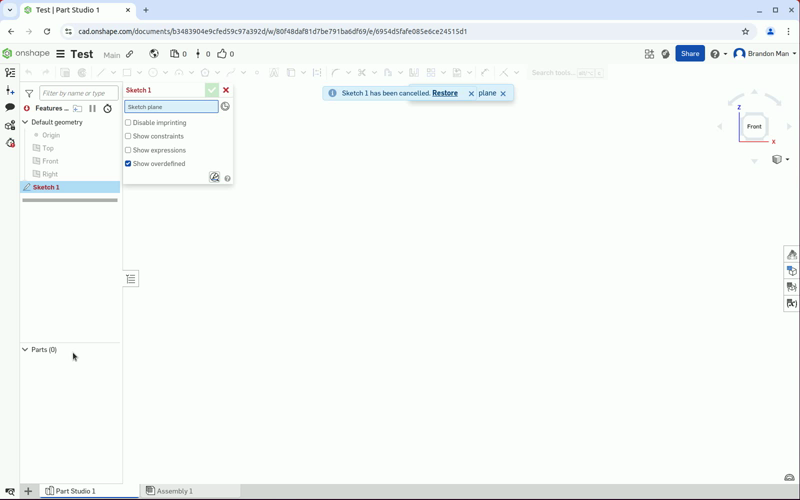
mouse_move(73, 163)
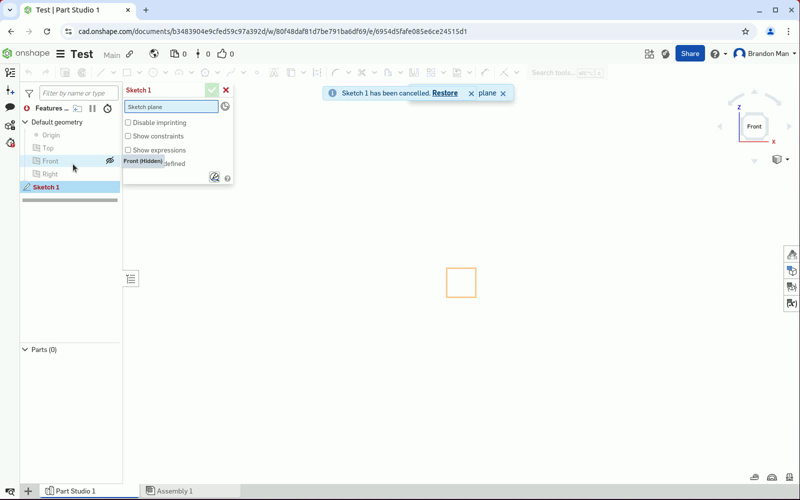
click(73, 163)
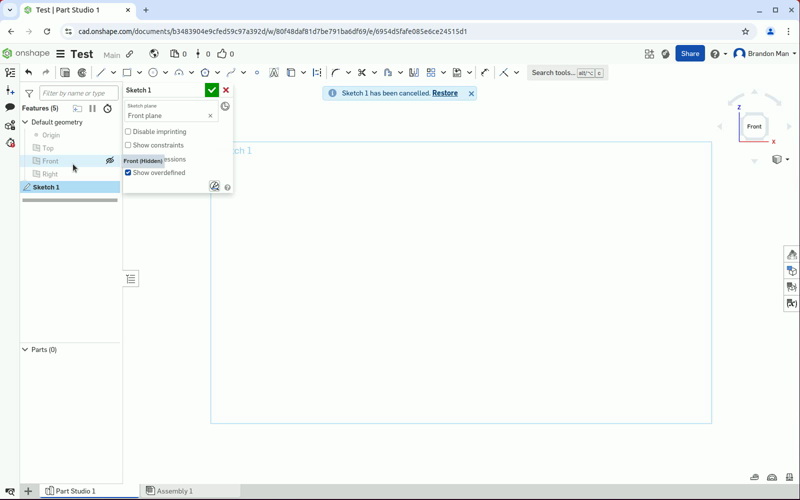
mouse_move(73, 352)
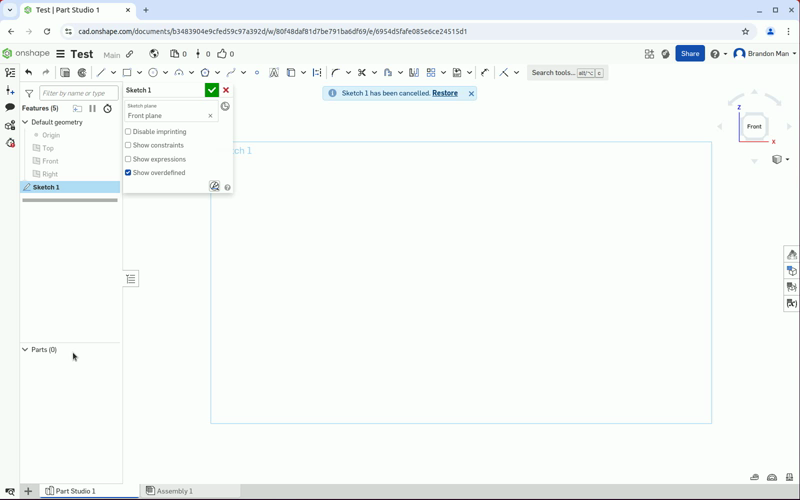
key(y)
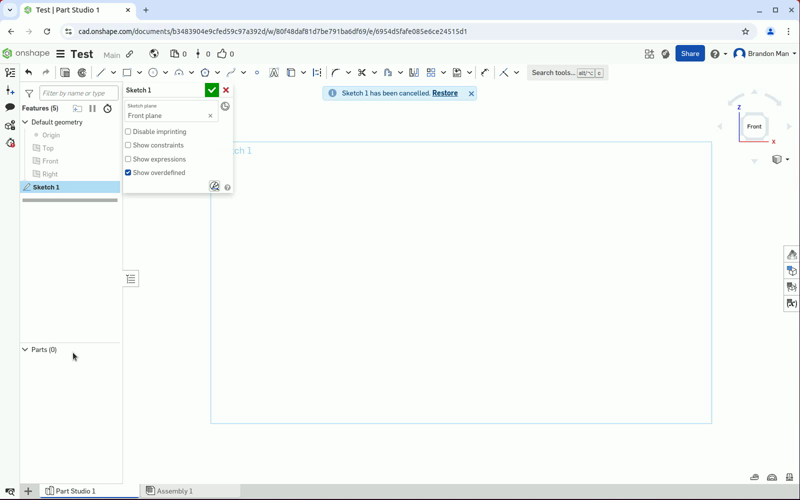
key(l)
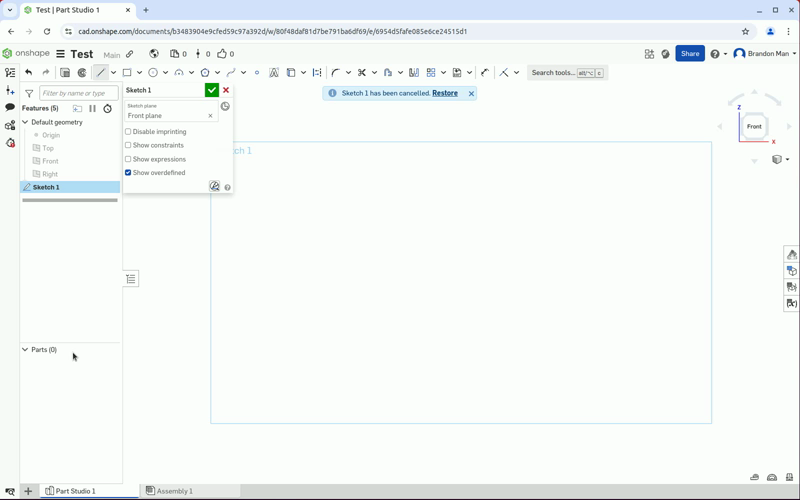
key_down(shift)
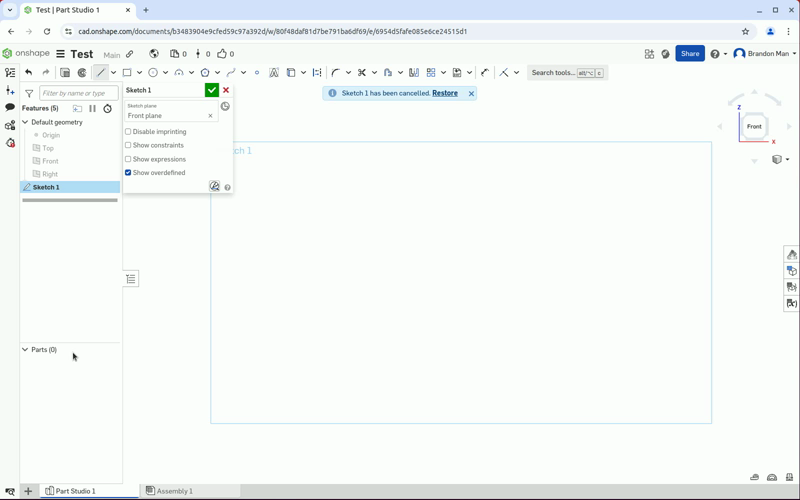
mouse_move(407, 346)
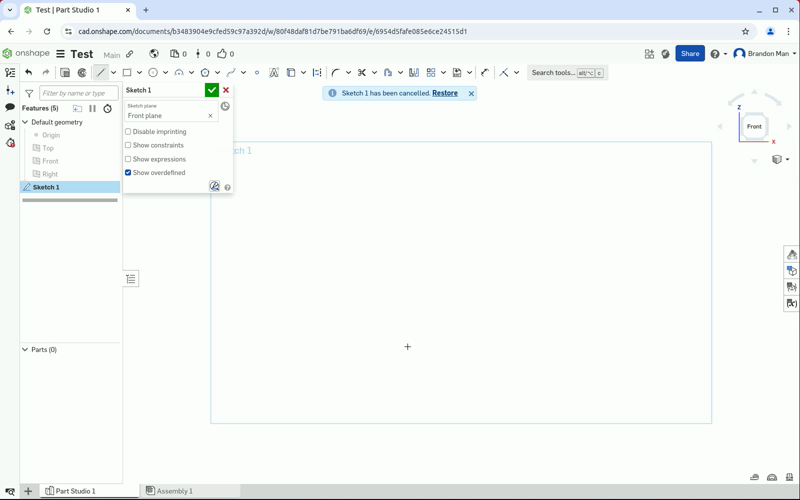
click(407, 346)
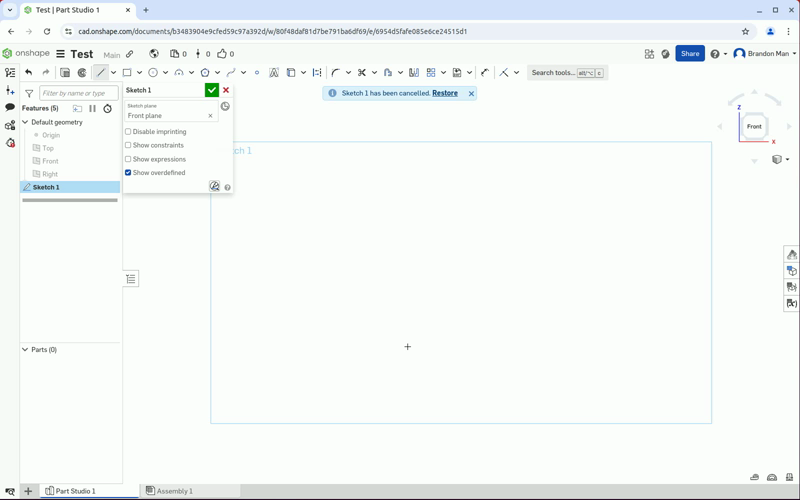
key_up(shift)
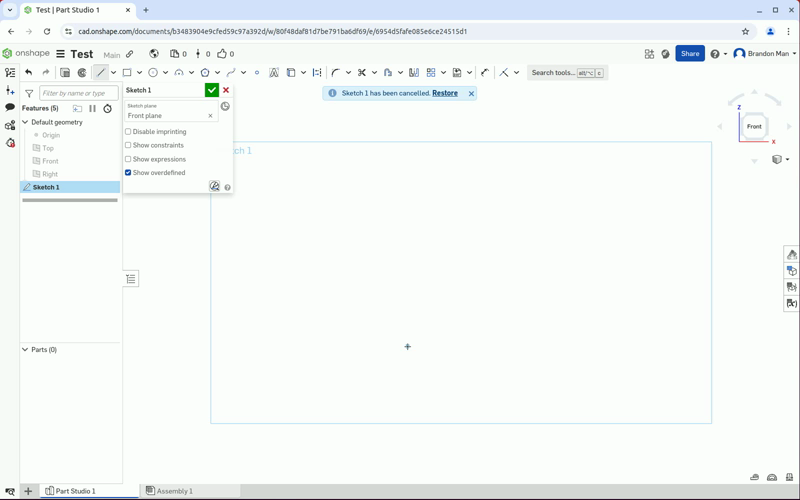
key_down(shift)
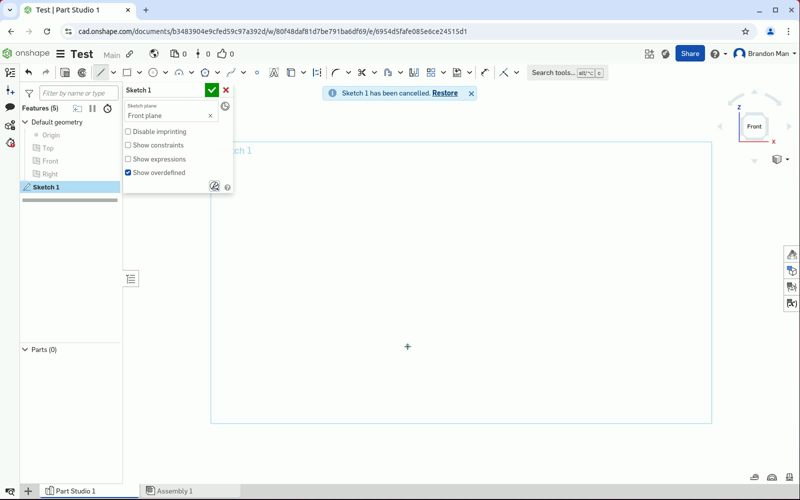
mouse_move(477, 346)
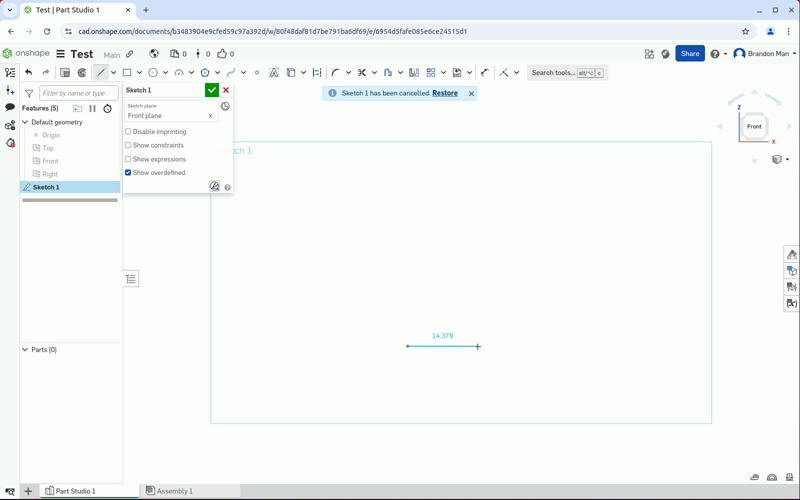
click(477, 346)
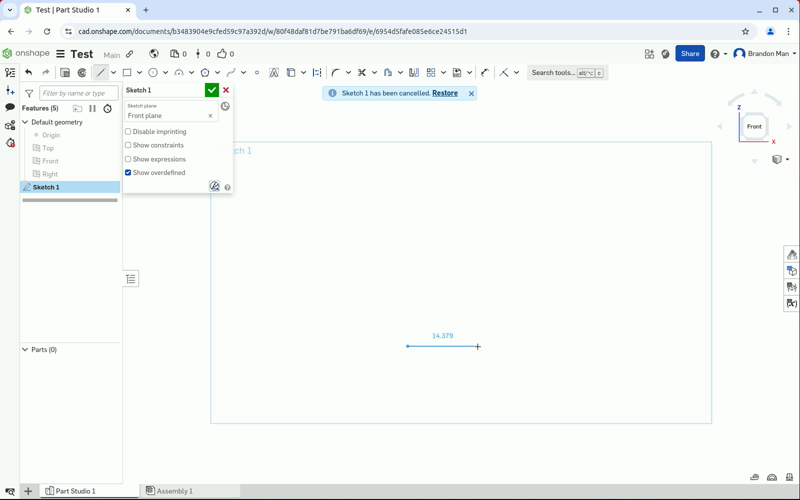
key_up(shift)
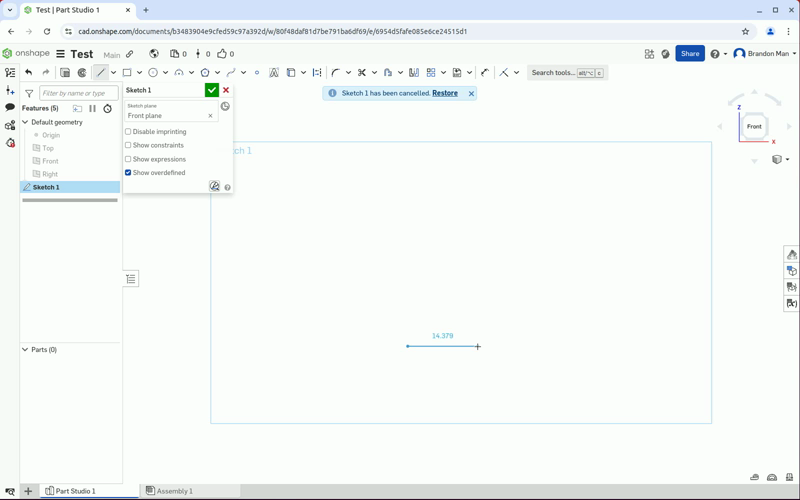
key_down(shift)
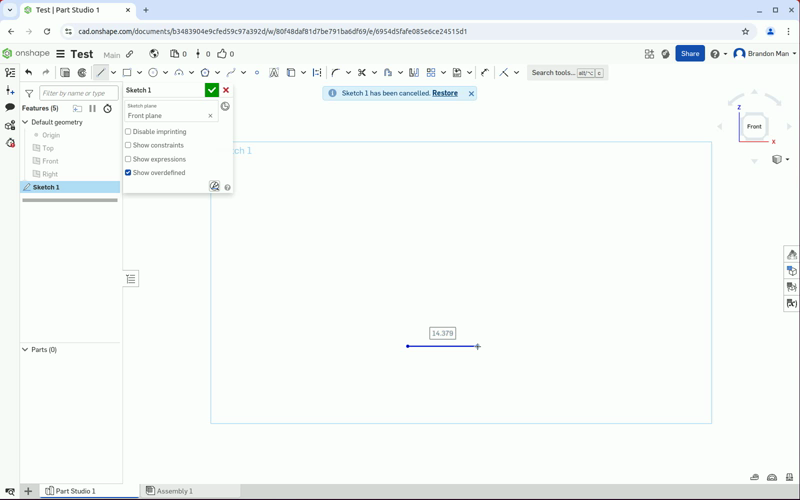
mouse_move(477, 170)
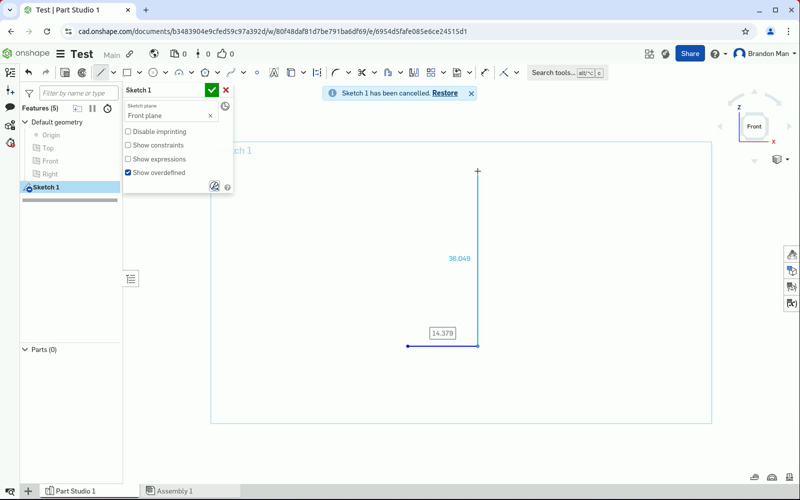
click(477, 170)
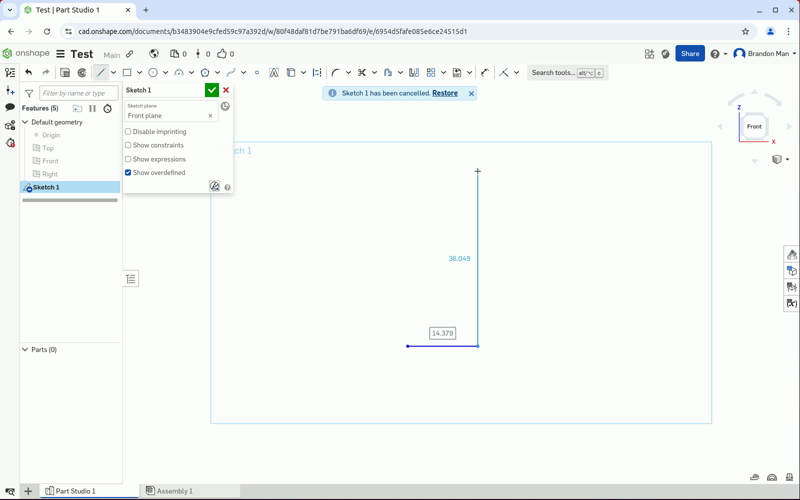
key_up(shift)
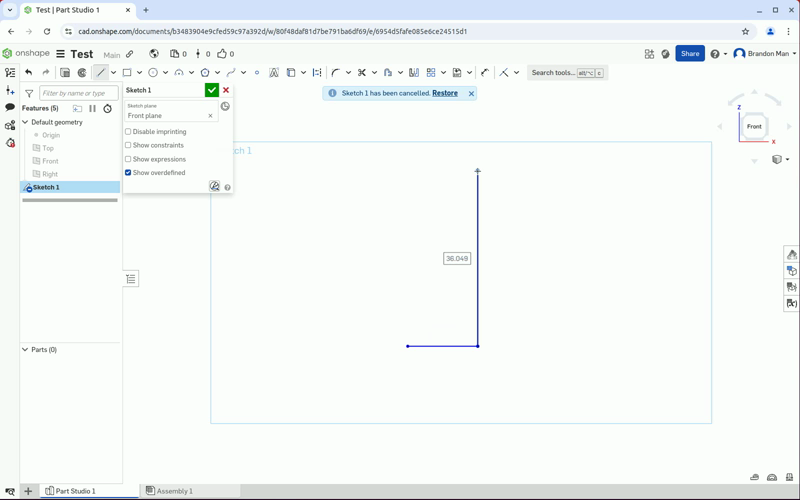
key_down(shift)
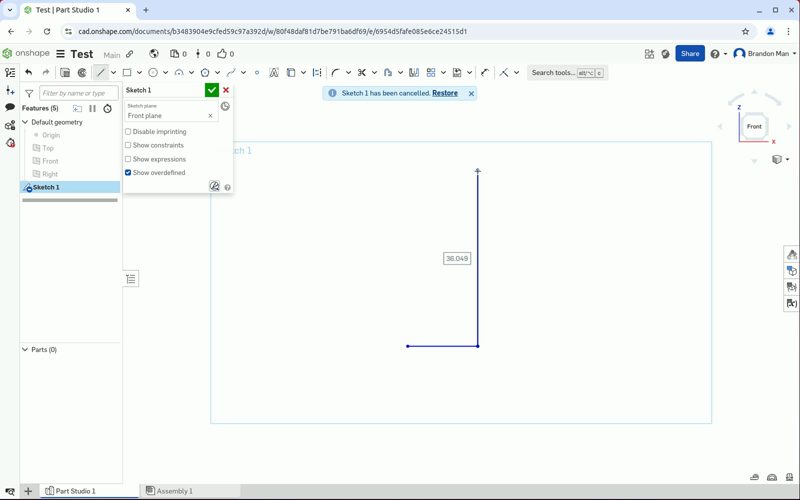
mouse_move(407, 170)
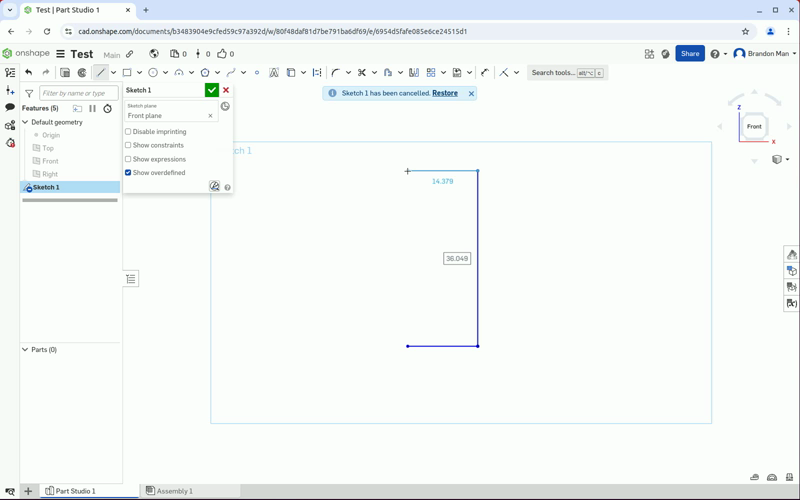
click(407, 170)
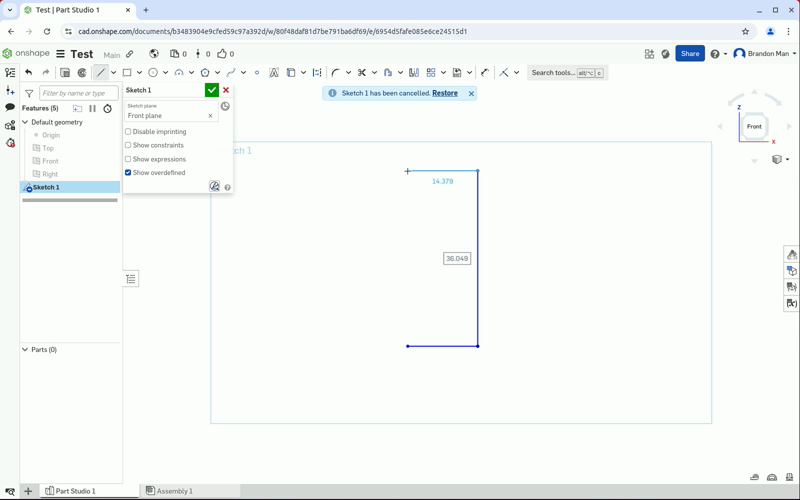
key_up(shift)
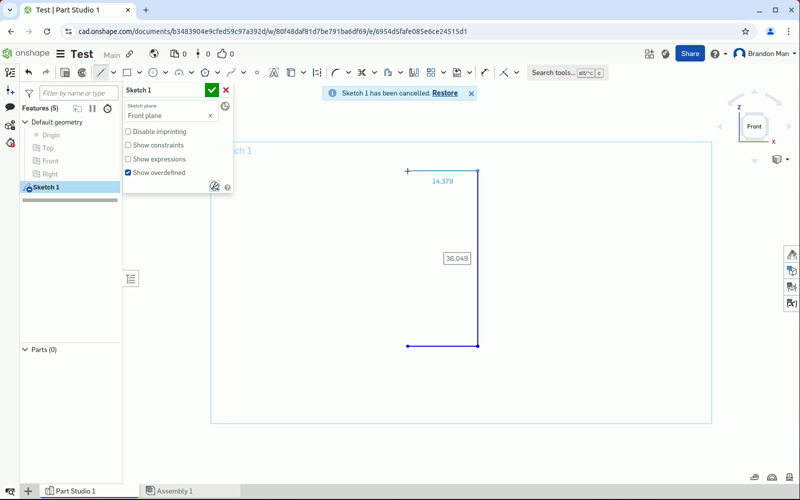
key_down(shift)
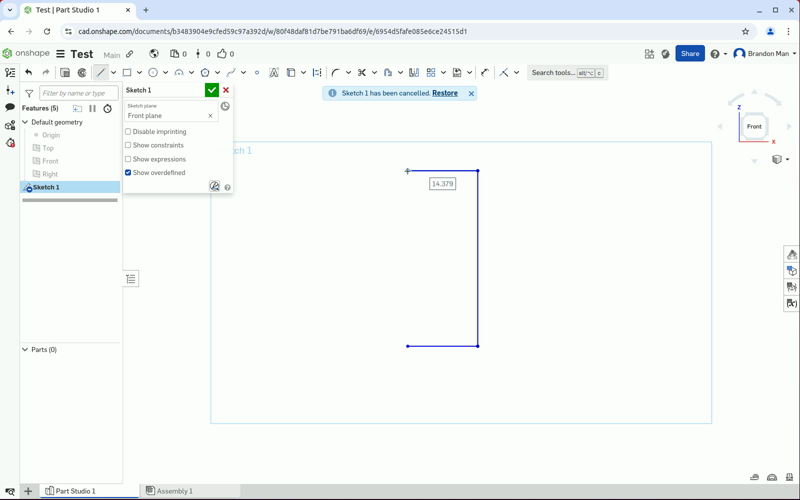
mouse_move(407, 346)
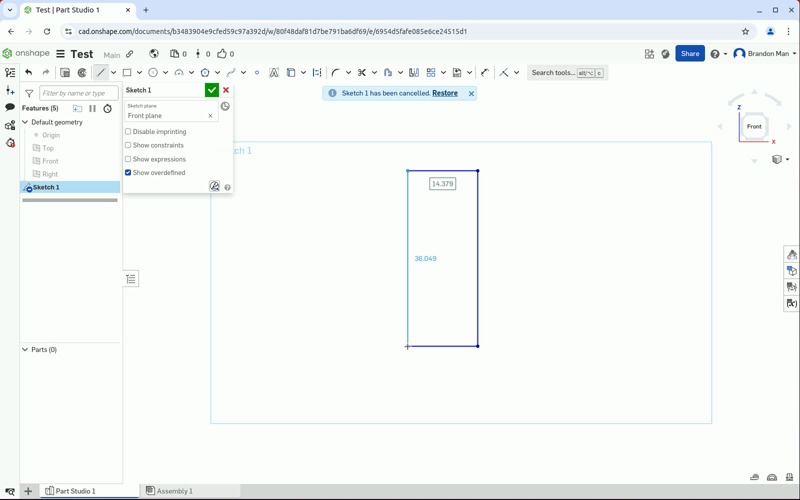
key_up(shift)
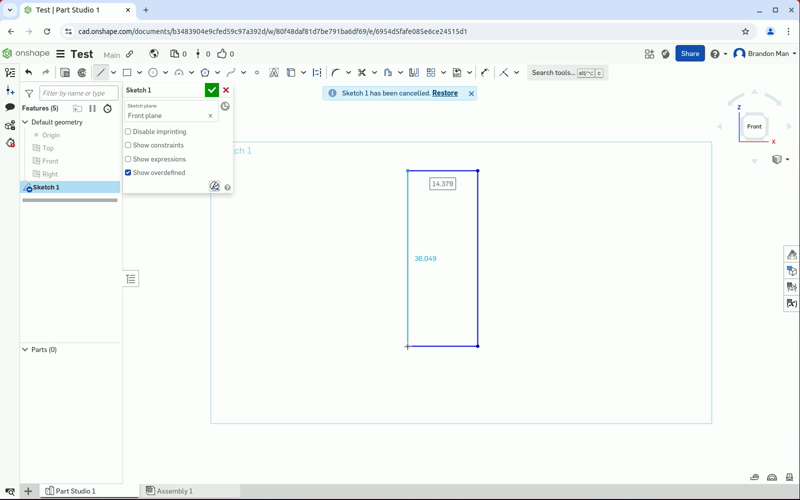
click(407, 346)
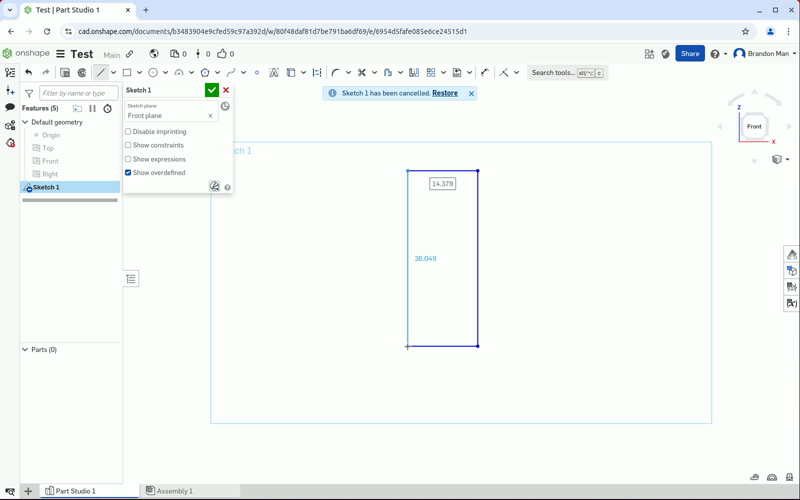
key(esc)
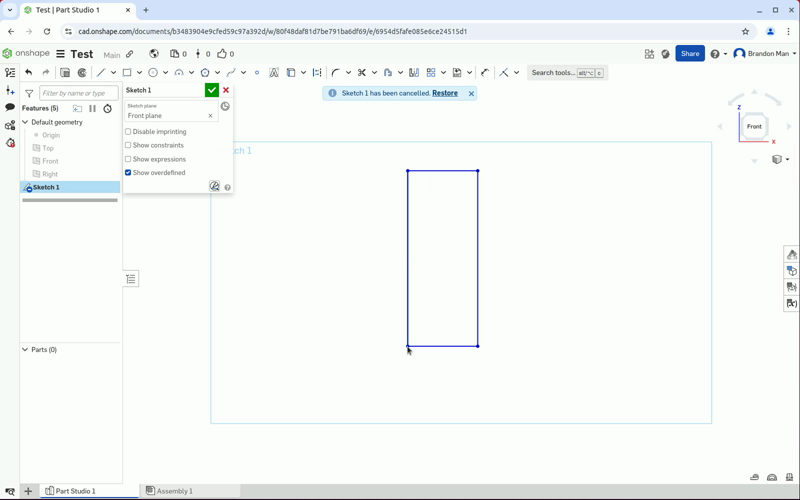
mouse_move(419, 257)
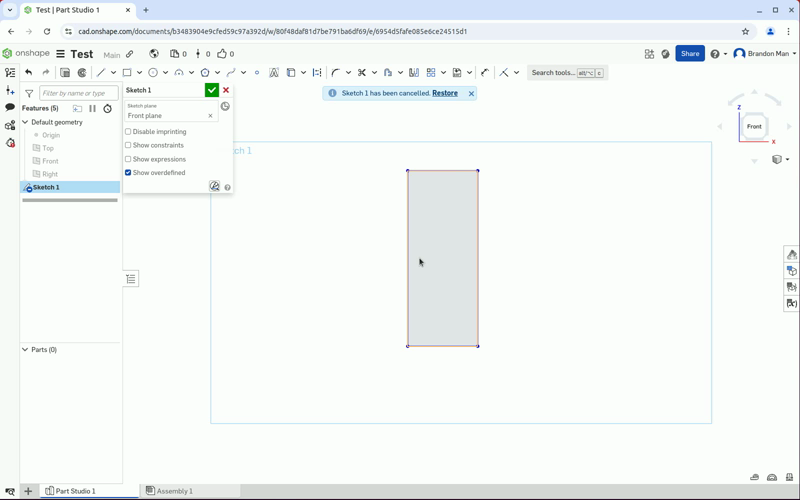
click(419, 257)
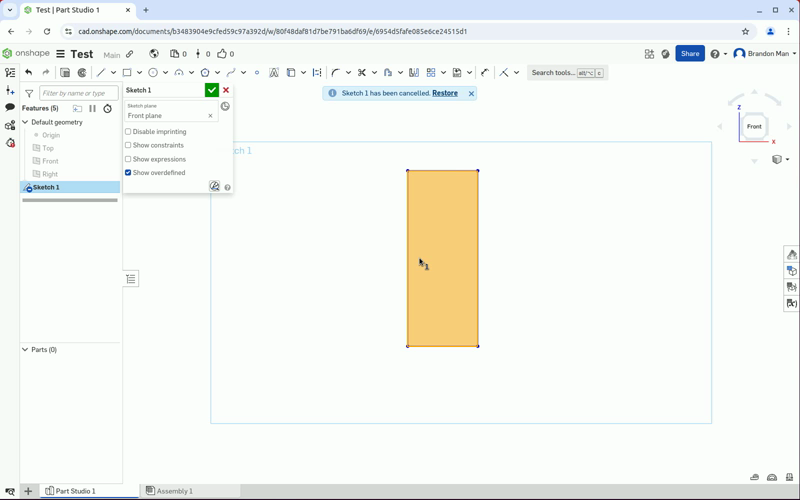
mouse_move(73, 352)
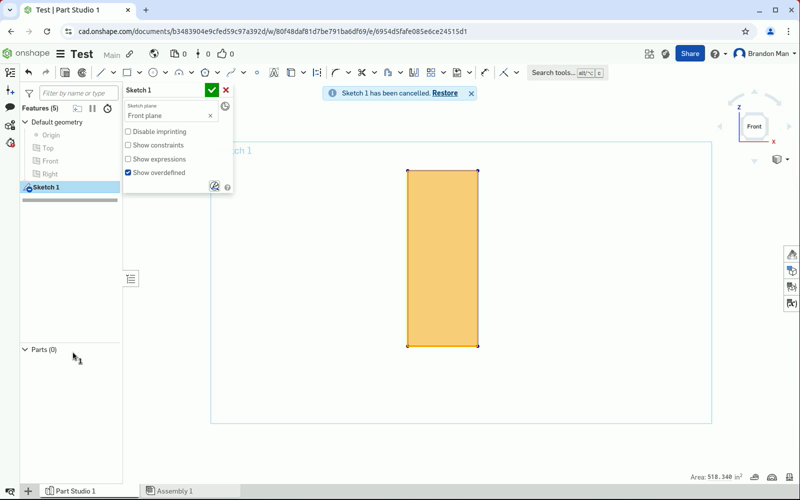
key(shift+y)
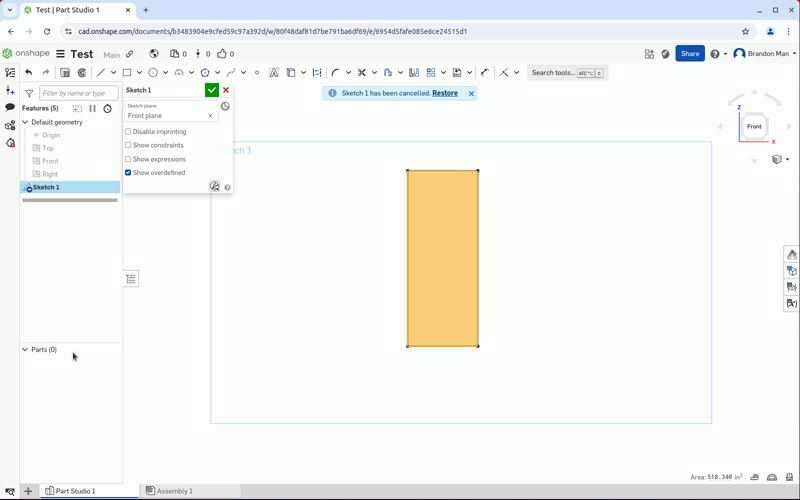
key(shift+e)
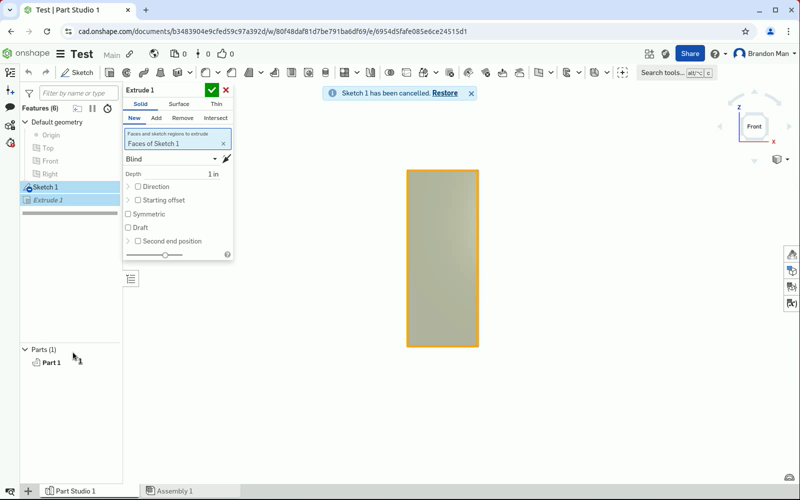
mouse_move(143, 106)
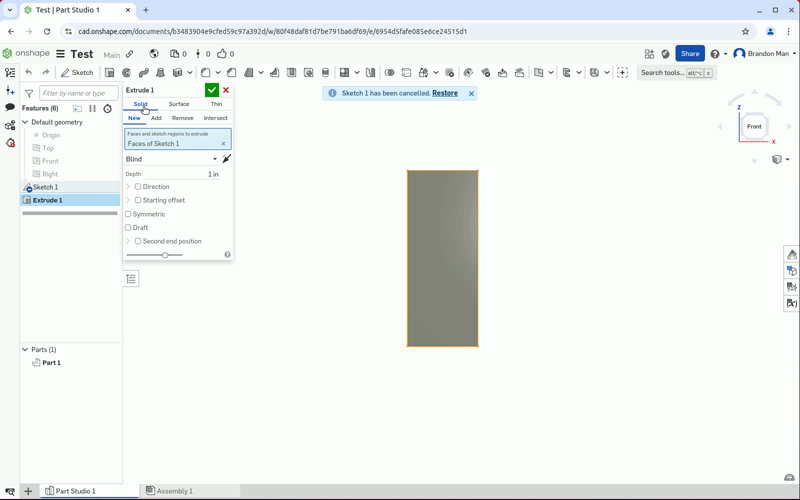
click(143, 106)
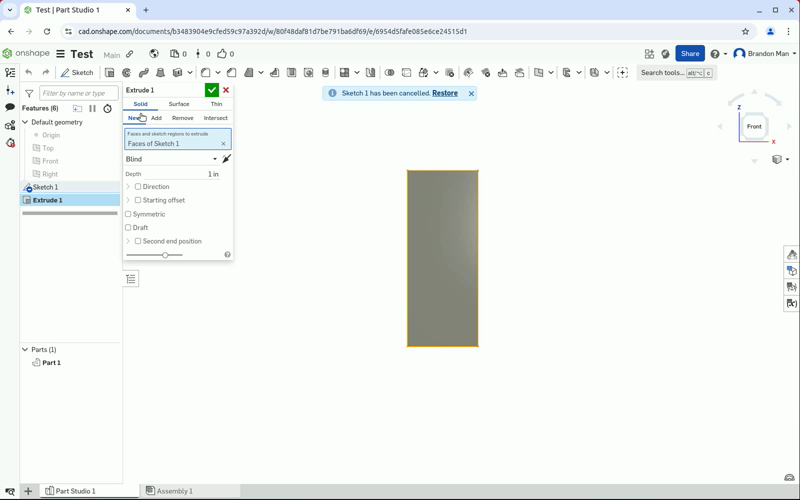
mouse_move(137, 120)
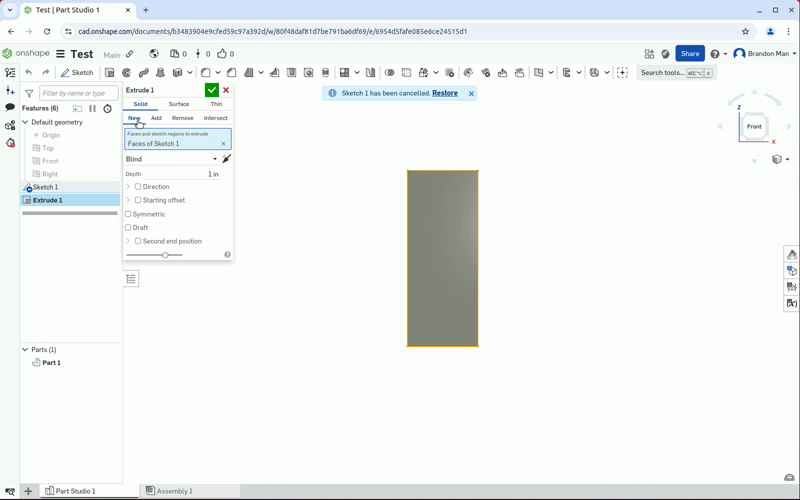
click(137, 120)
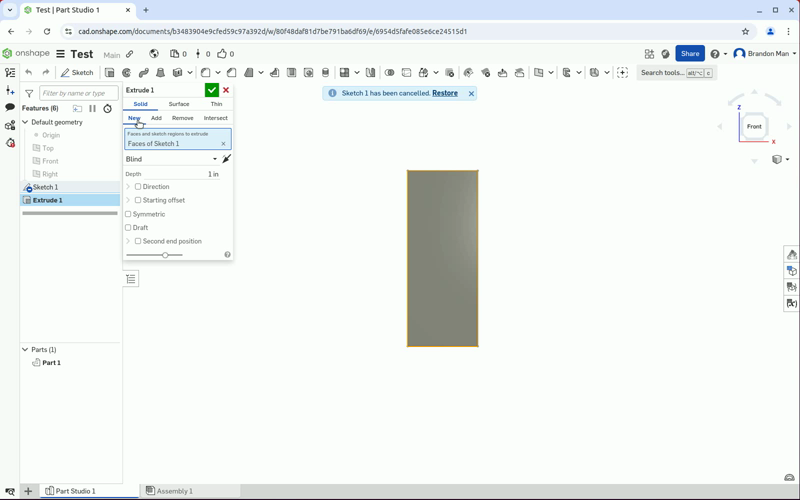
key(tab, 4)
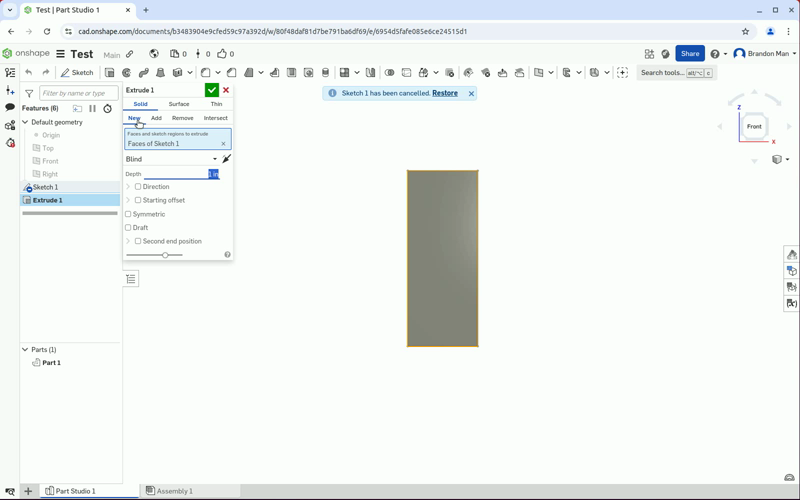
text(0.481)
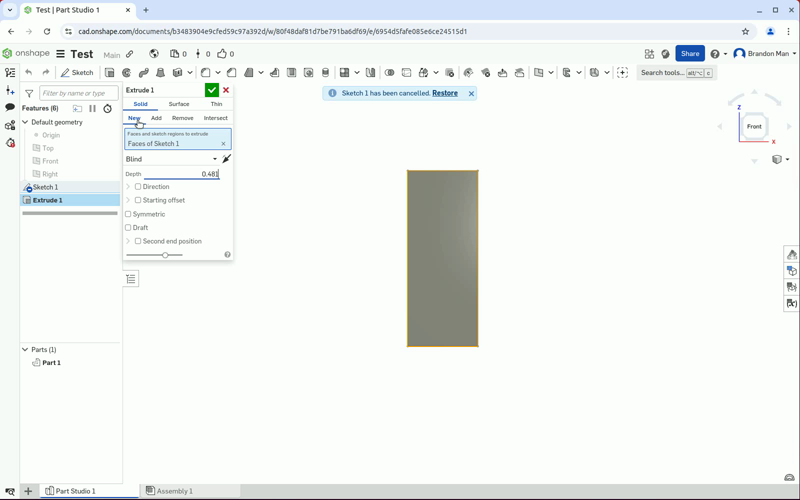
key(enter)
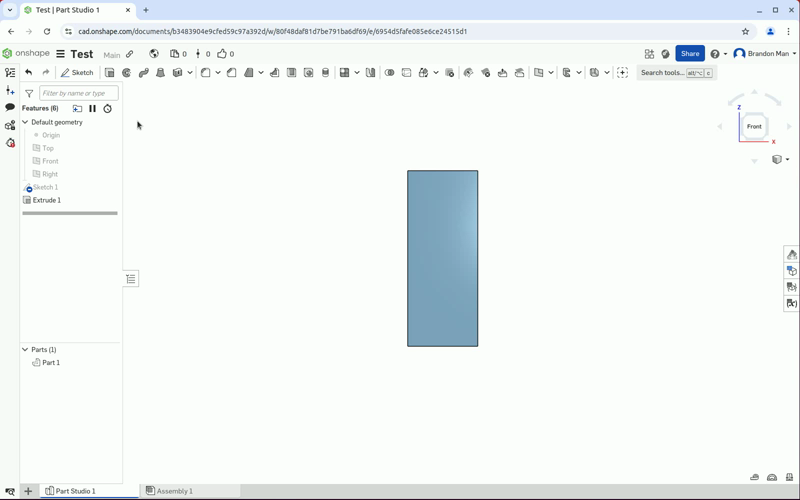
key(shift+h)
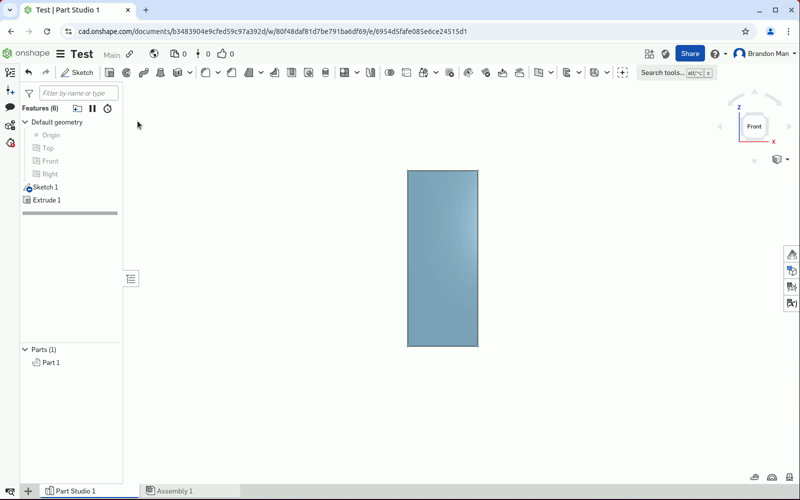
key(shift+h)
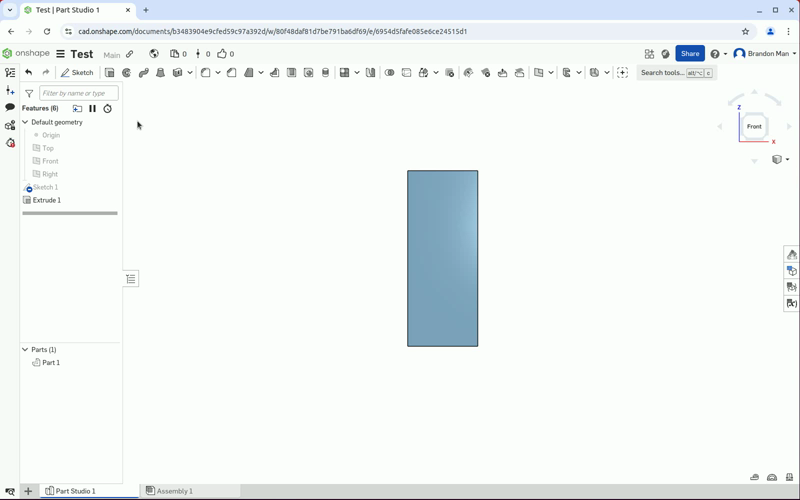
mouse_move(73, 189)
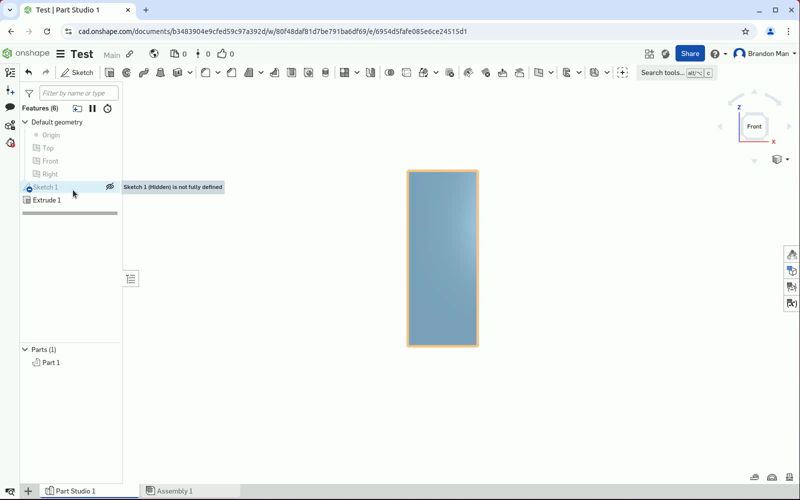
click(73, 189)
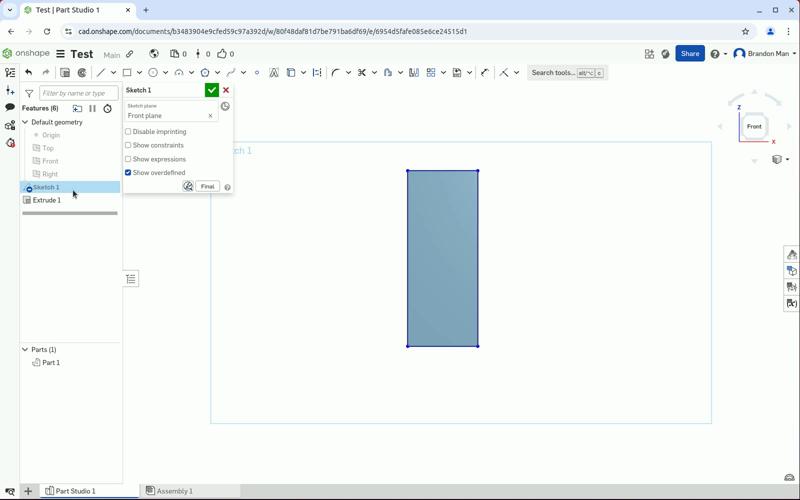
mouse_move(229, 92)
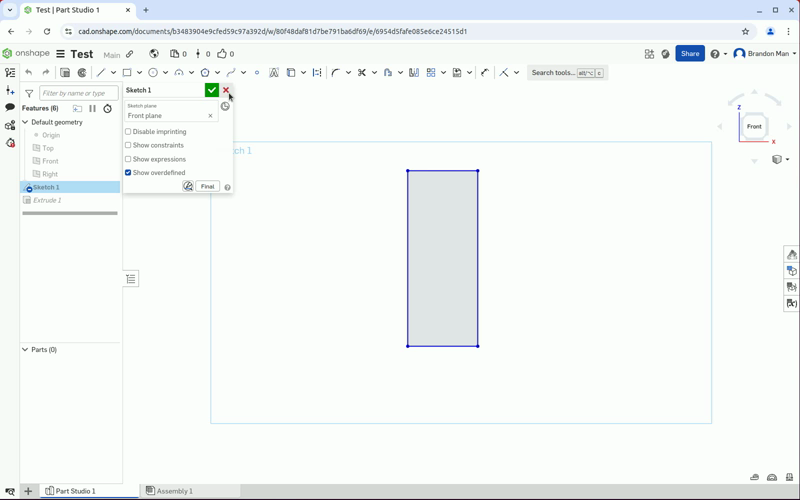
click(229, 92)
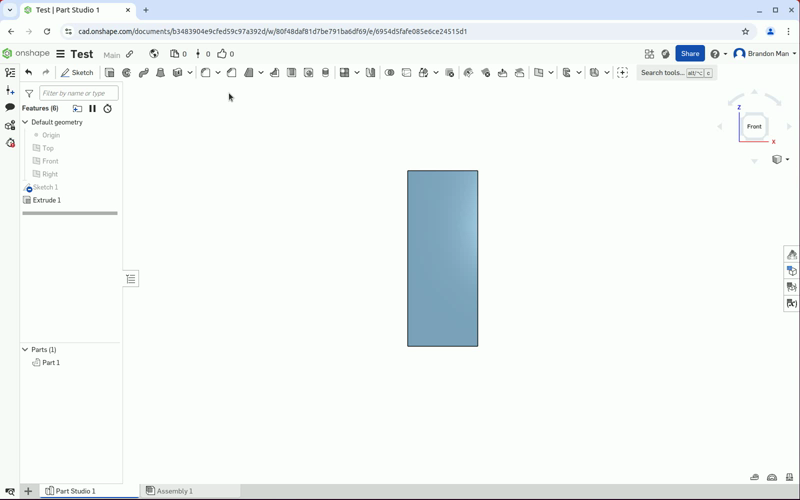
mouse_move(541, 75)
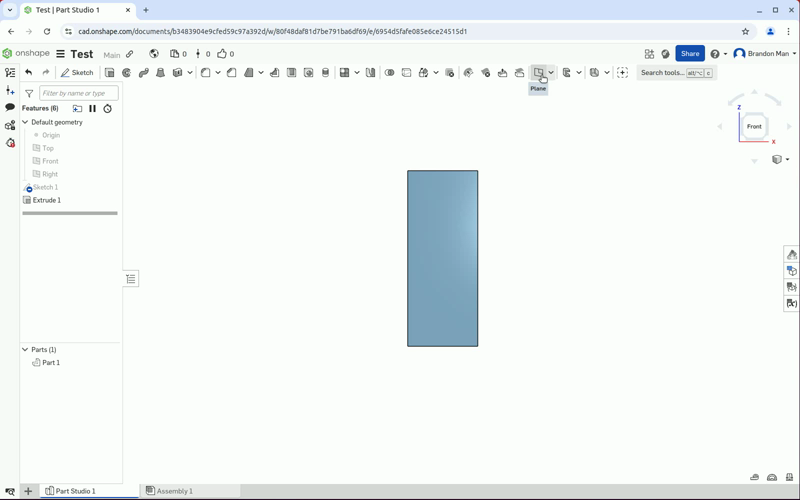
click(541, 75)
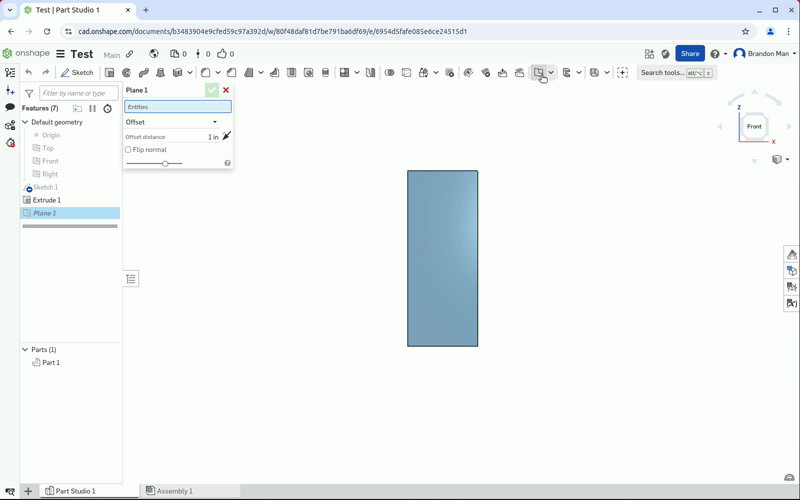
mouse_move(73, 163)
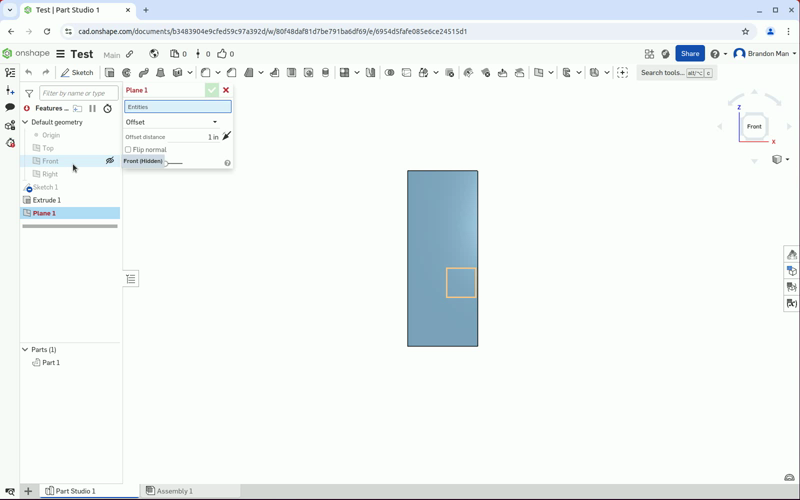
click(73, 163)
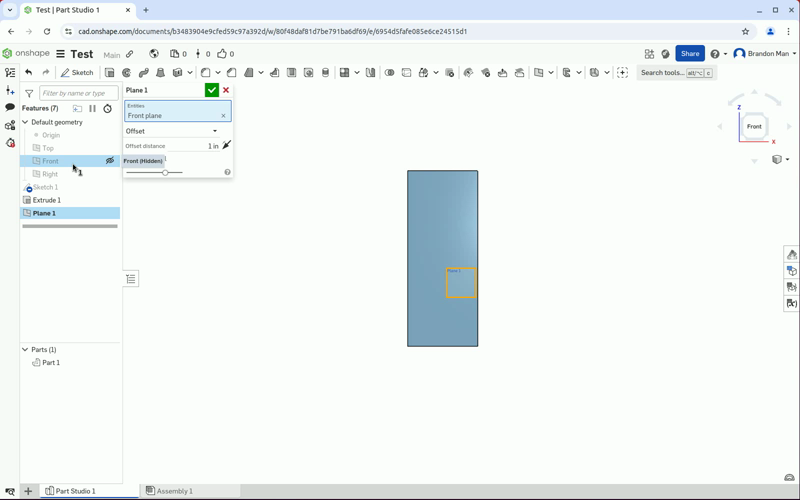
key(tab, 2)
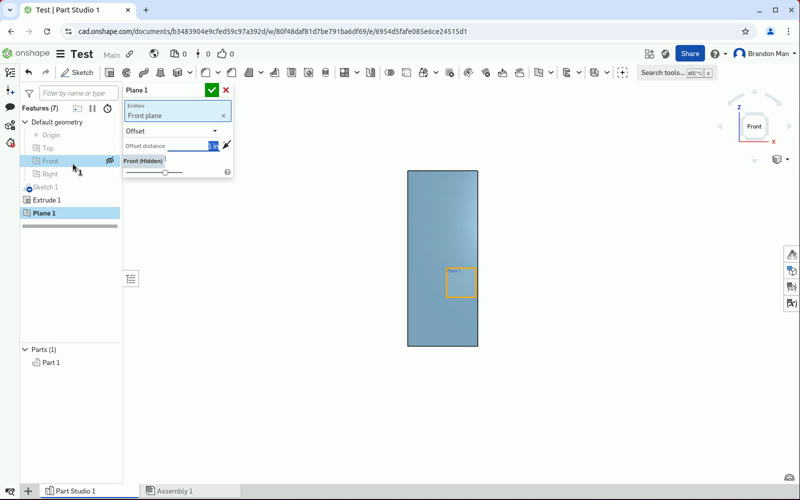
text(0.493)
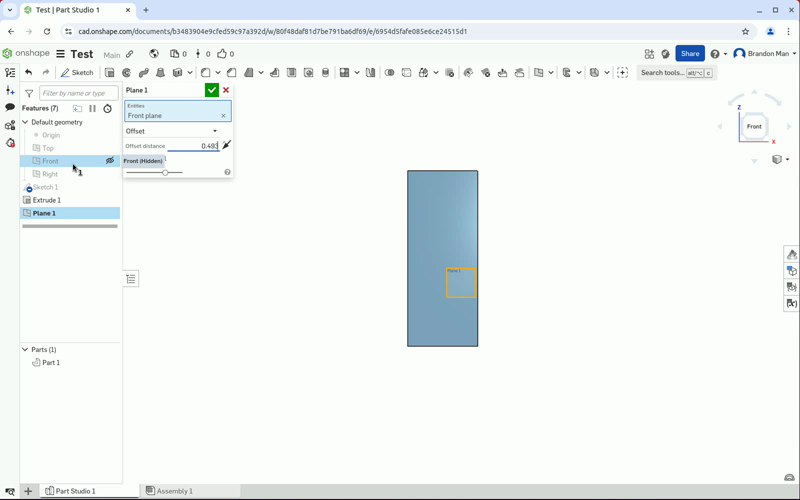
key(enter, 2)
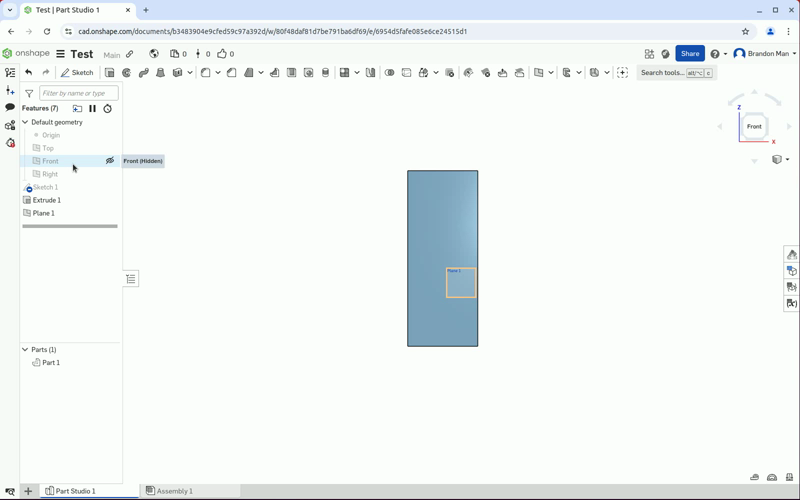
key(shift+s)
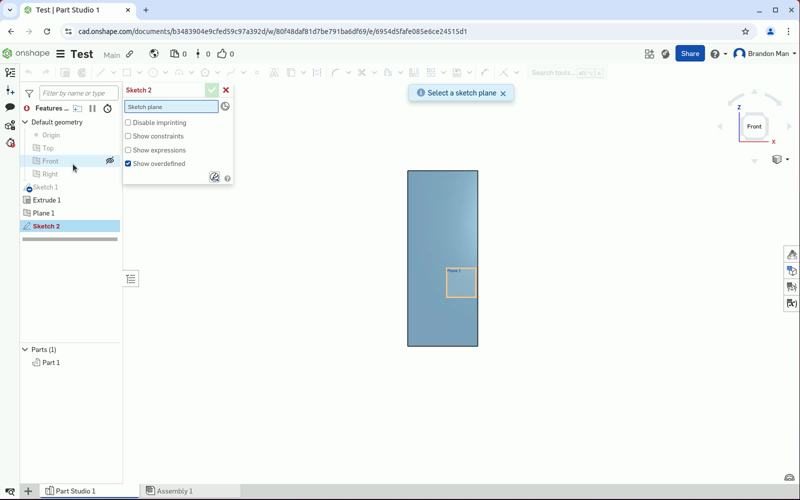
mouse_move(73, 215)
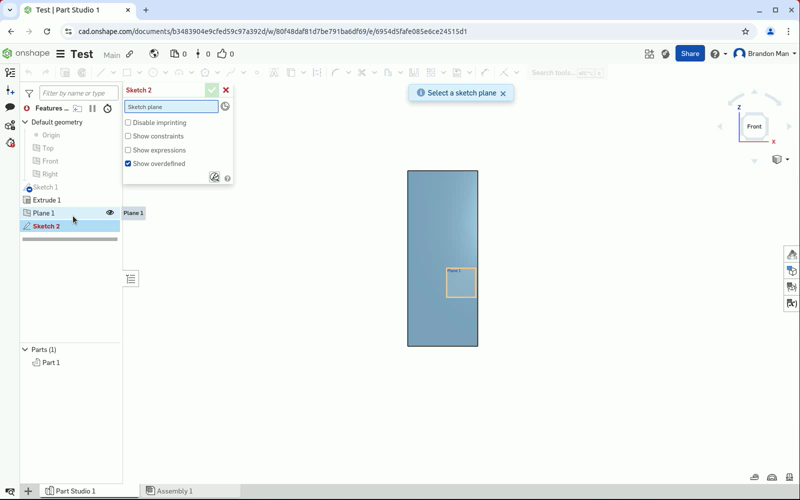
click(73, 215)
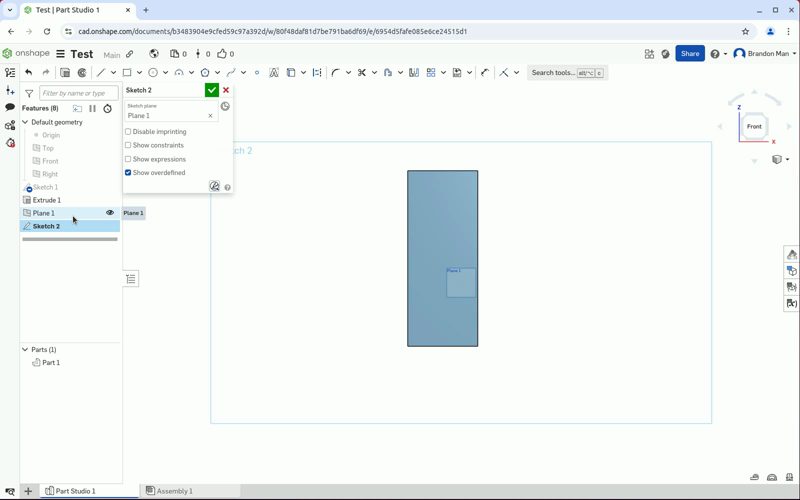
mouse_move(73, 352)
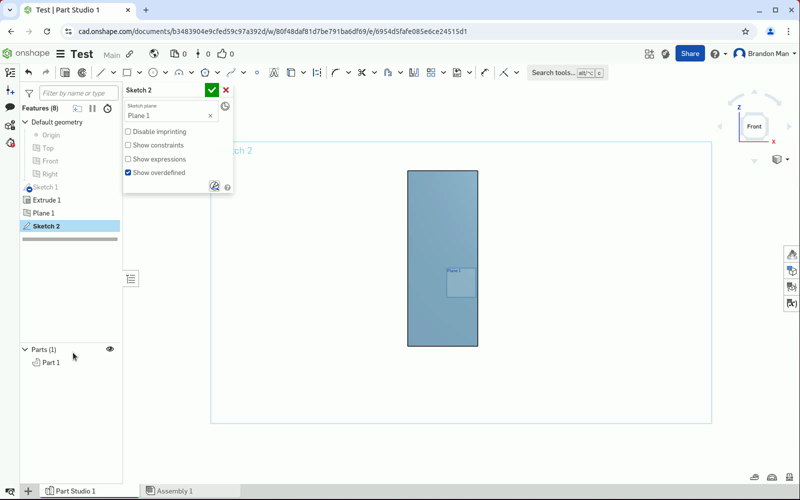
key(y)
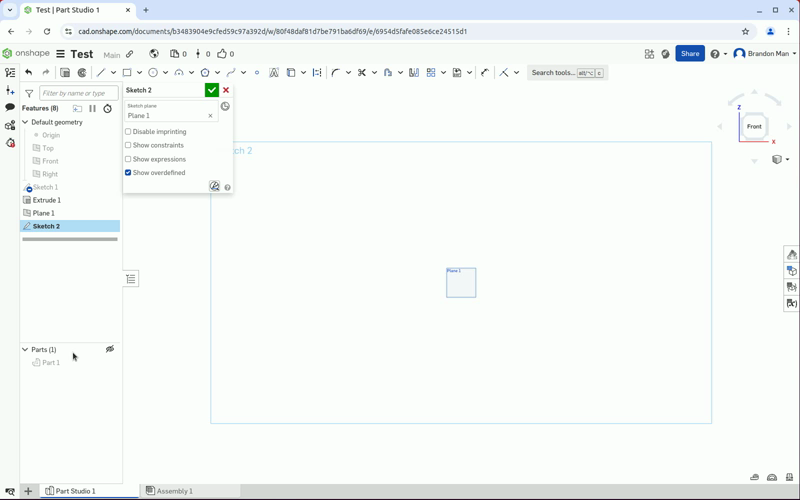
key(l)
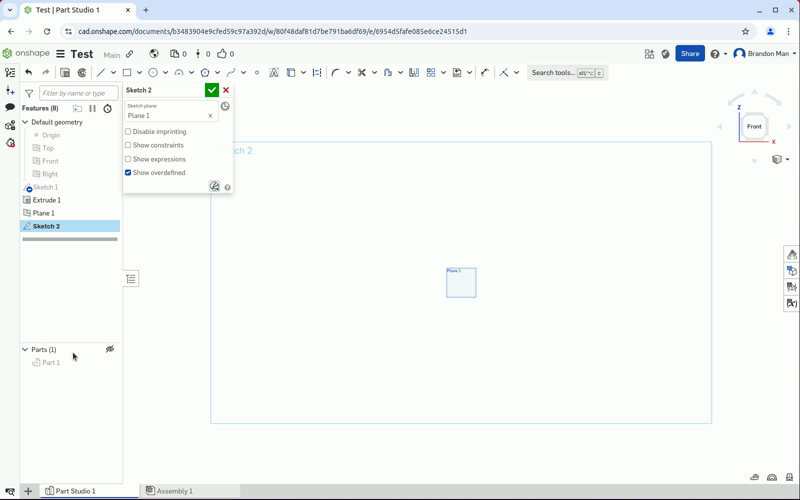
key_down(shift)
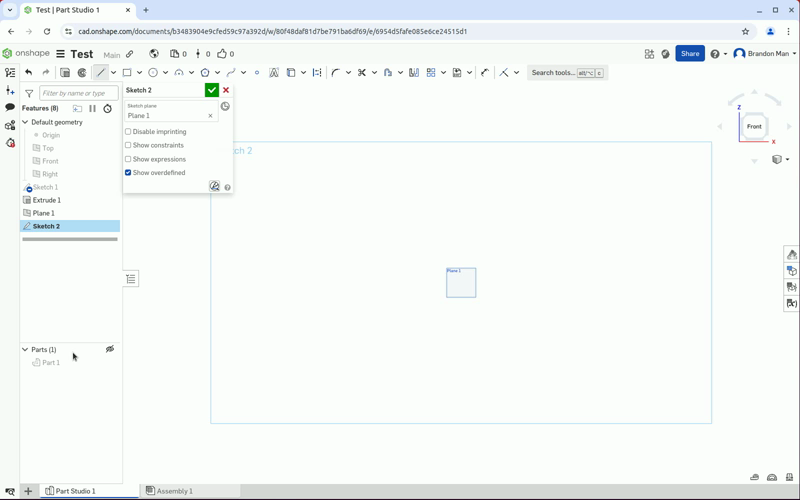
mouse_move(411, 255)
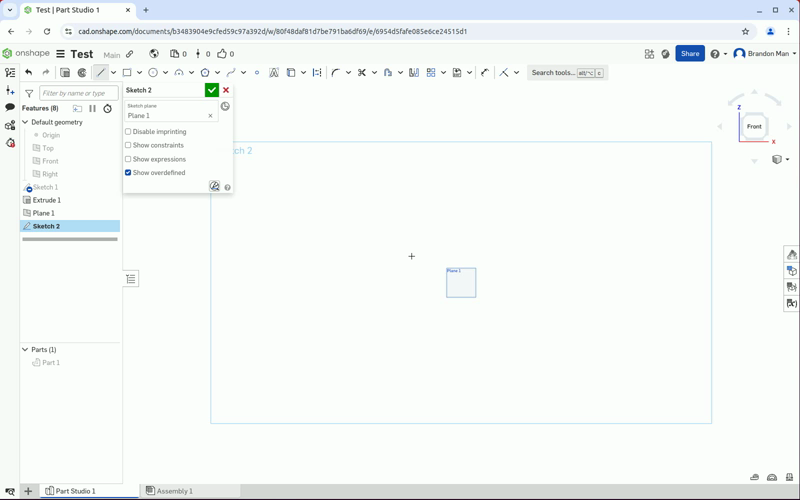
click(411, 255)
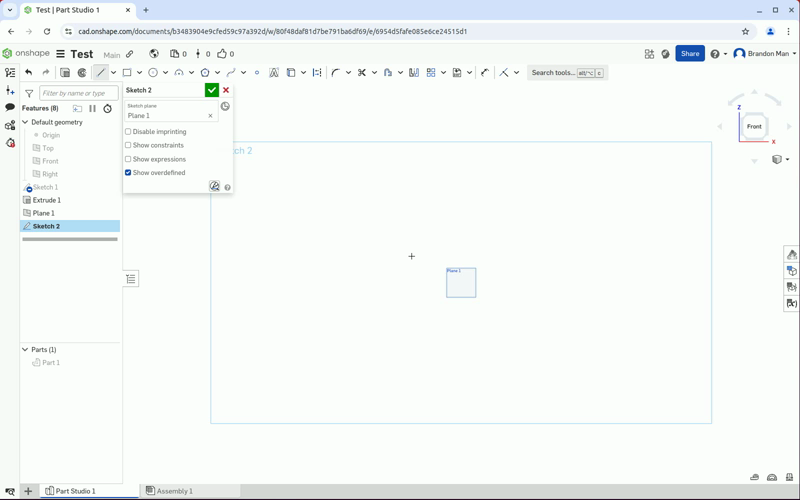
key_up(shift)
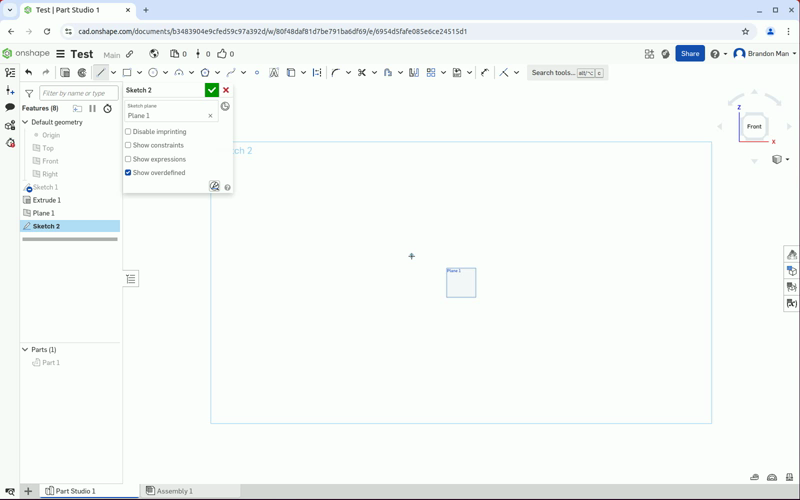
key_down(shift)
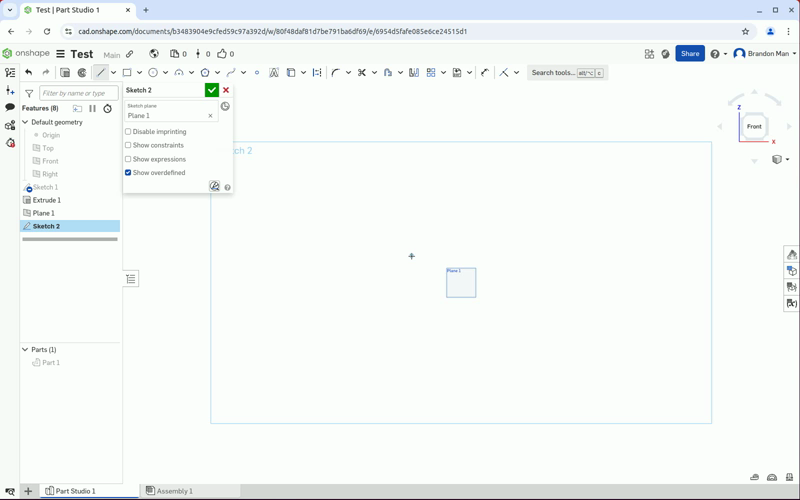
mouse_move(441, 255)
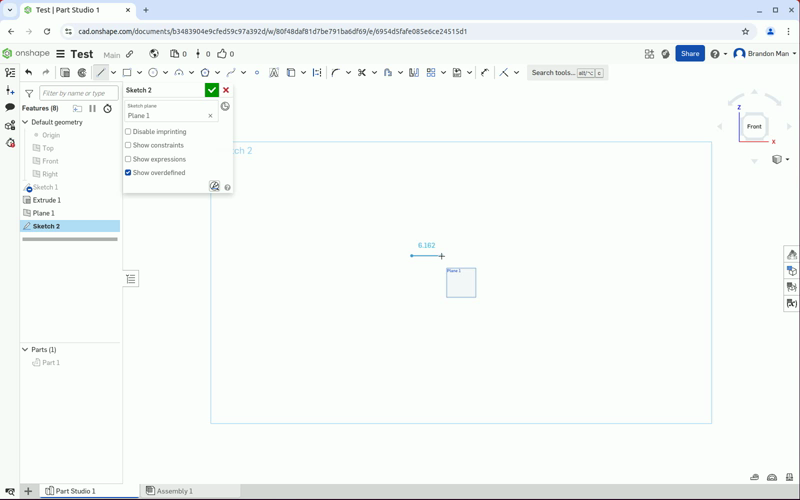
mouse_move(449, 255)
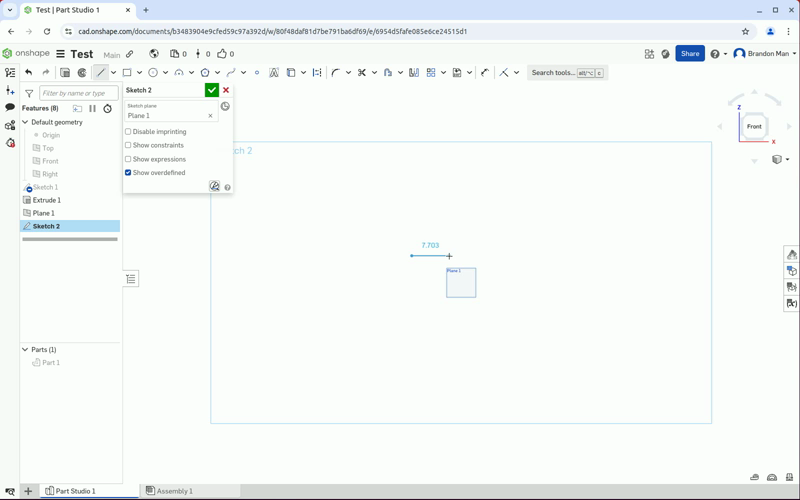
click(449, 255)
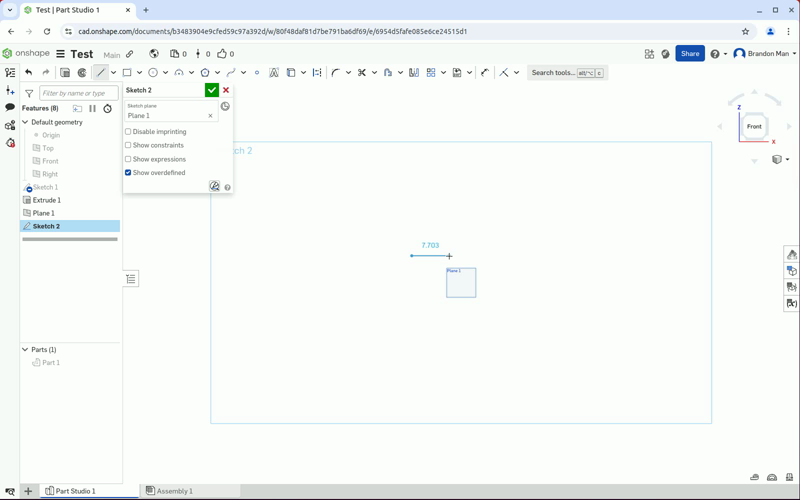
key_up(shift)
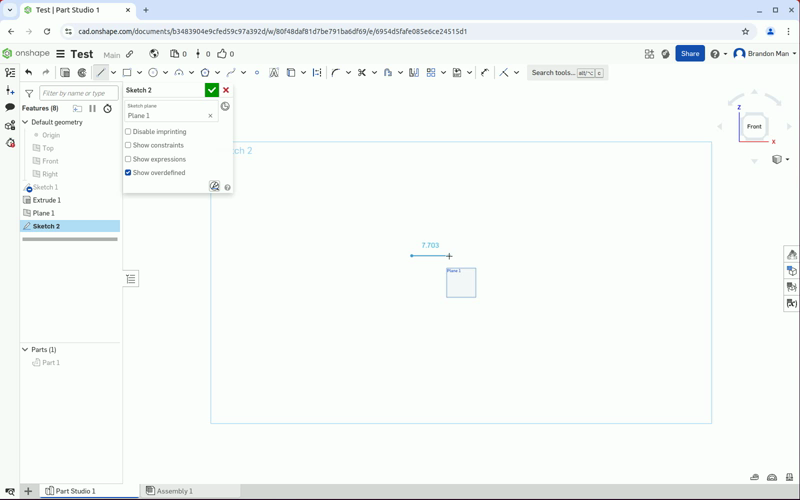
key_down(shift)
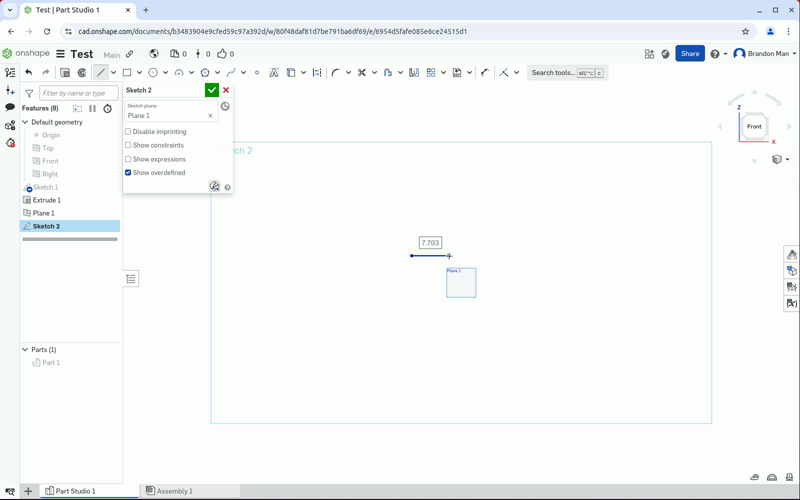
mouse_move(479, 255)
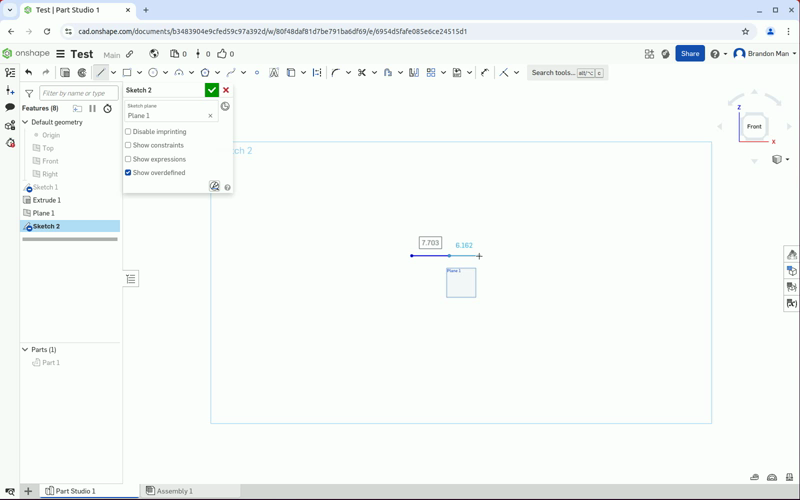
mouse_move(449, 216)
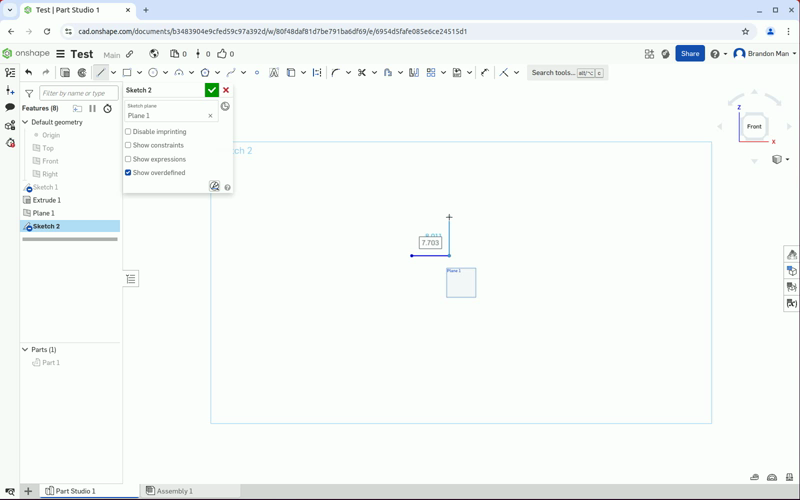
click(449, 216)
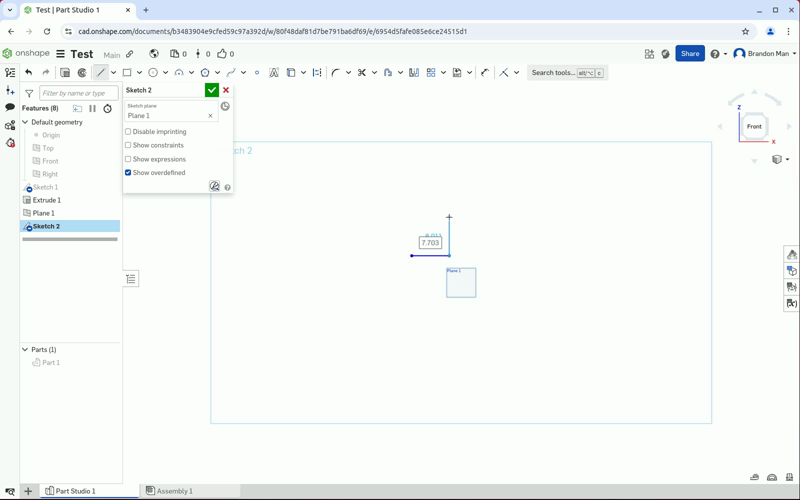
key_up(shift)
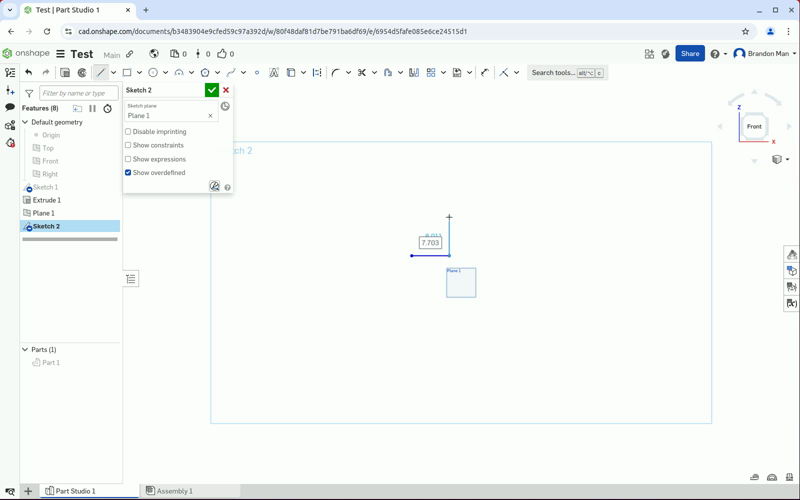
key_down(shift)
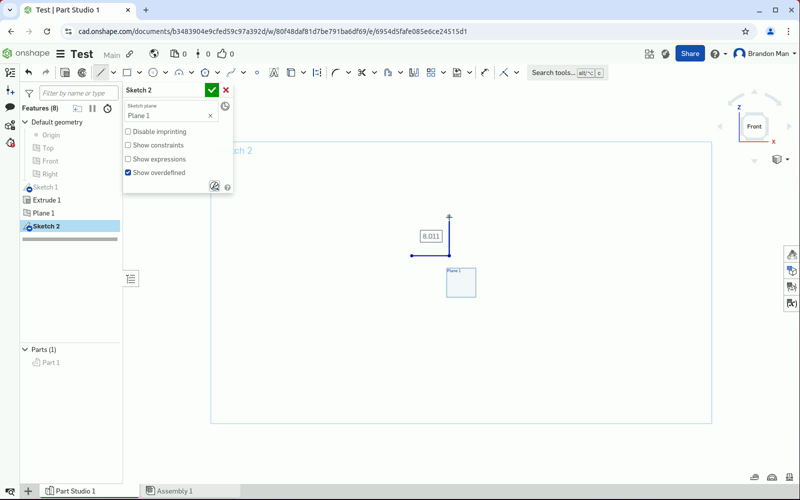
mouse_move(479, 216)
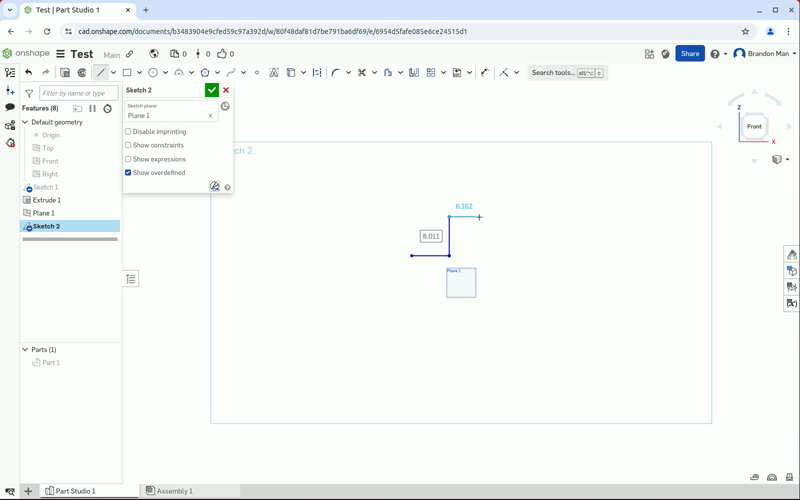
mouse_move(411, 216)
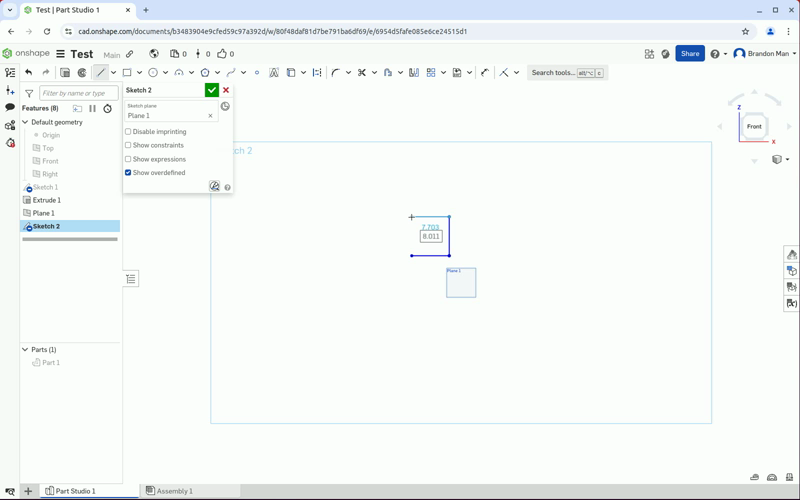
click(411, 216)
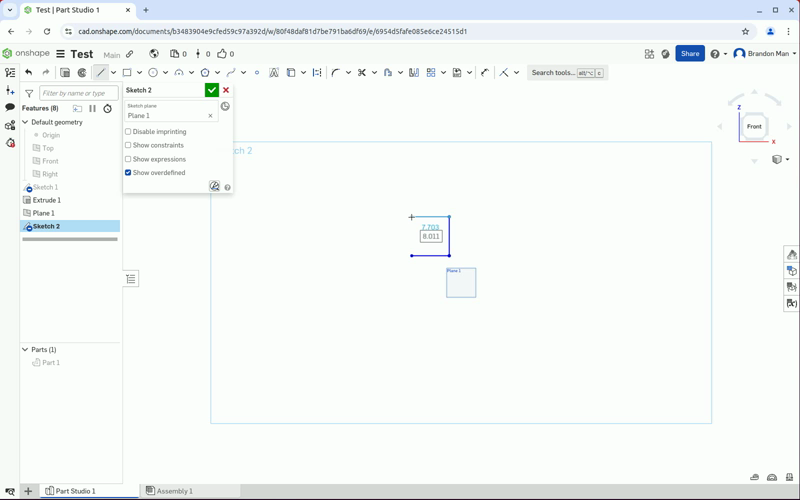
key_up(shift)
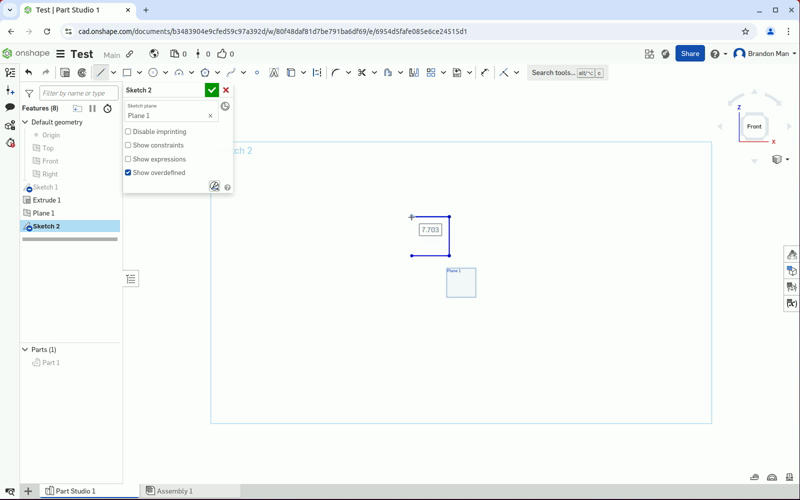
mouse_move(441, 216)
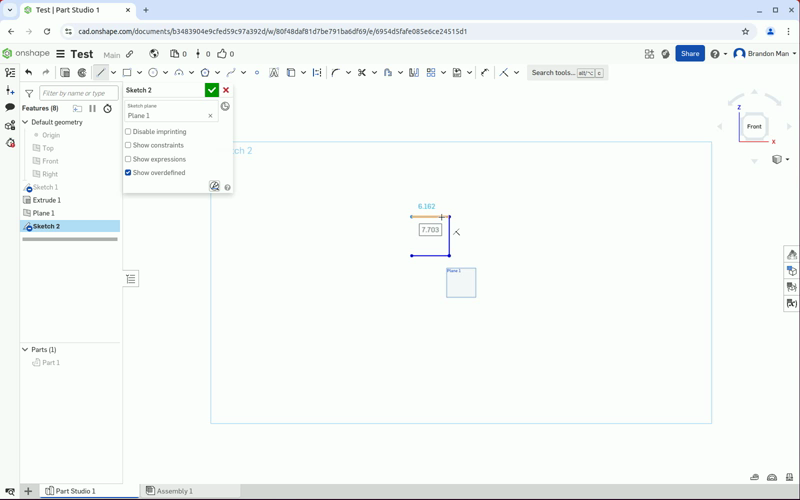
key_down(shift)
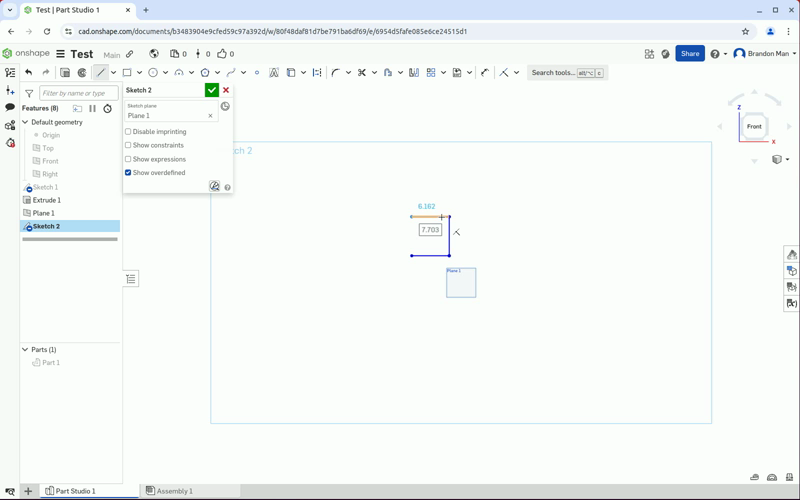
mouse_move(411, 255)
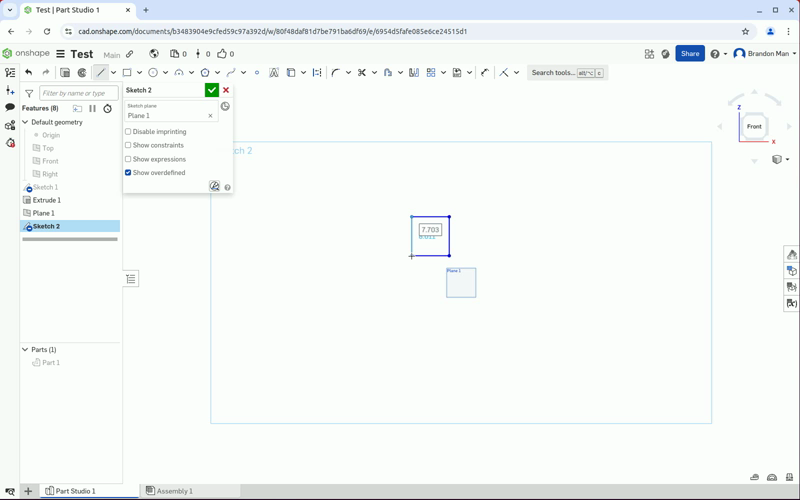
key_up(shift)
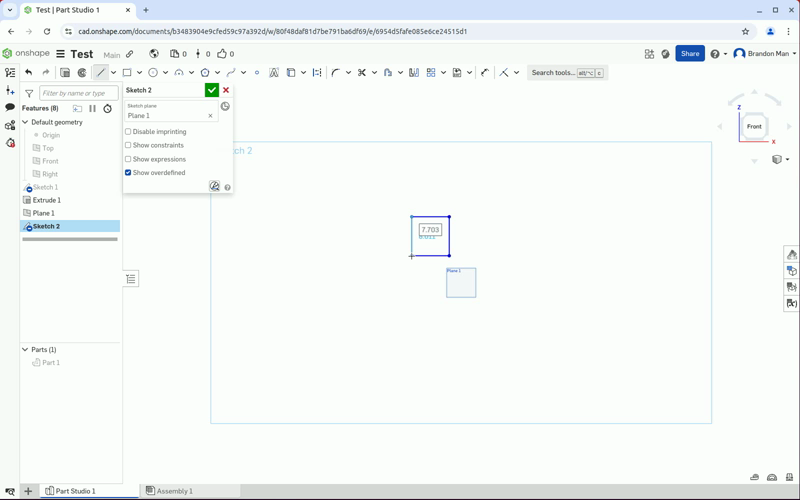
click(411, 255)
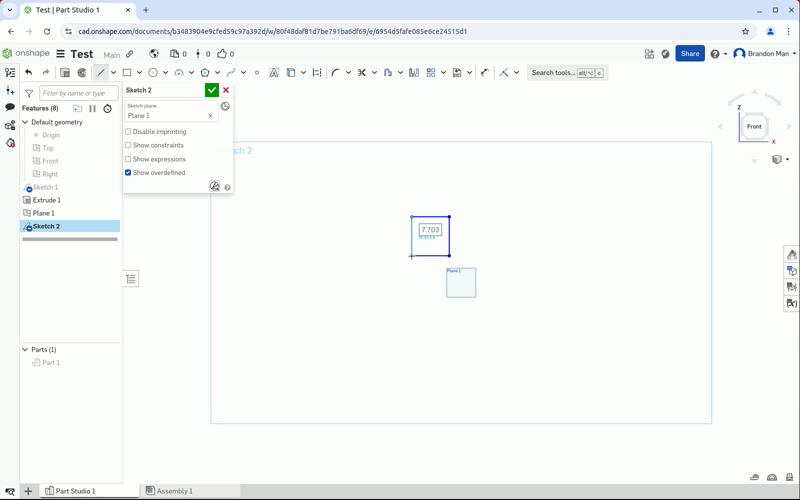
key(esc)
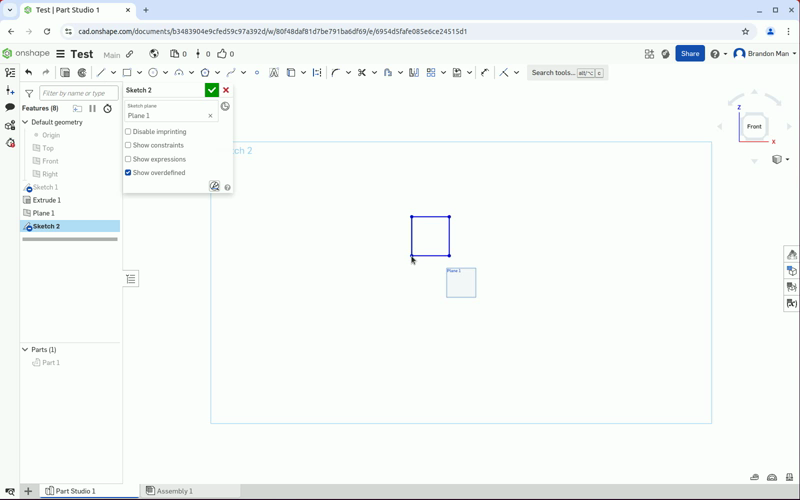
mouse_move(448, 230)
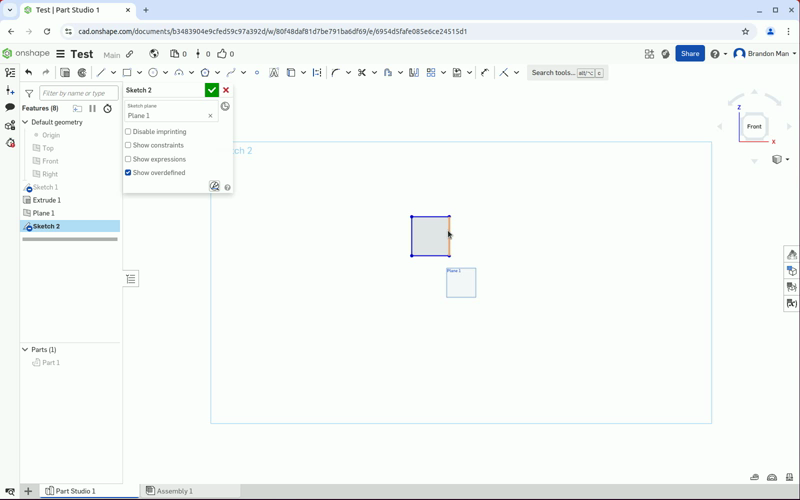
scroll(6)
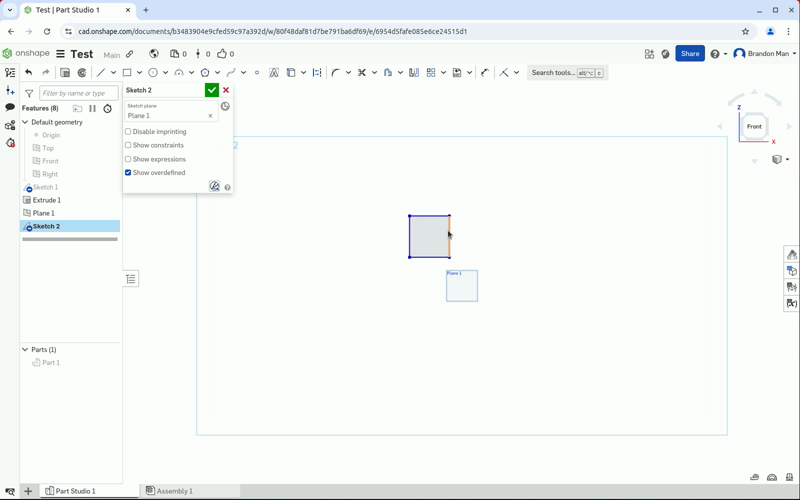
scroll(6)
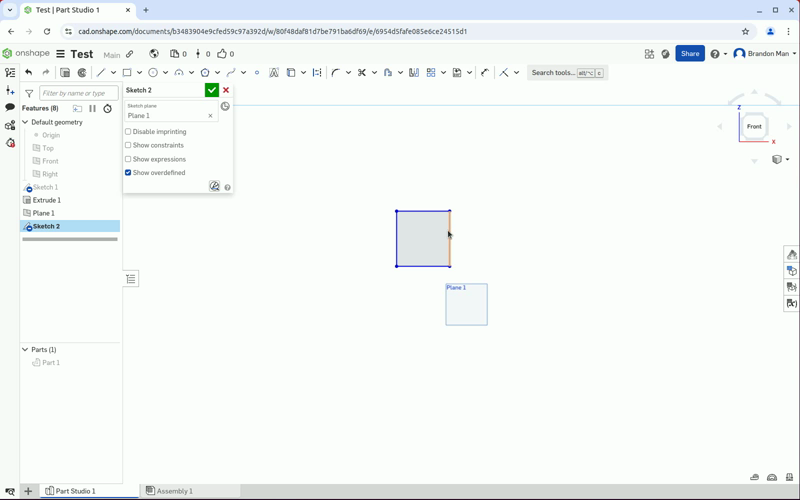
scroll(6)
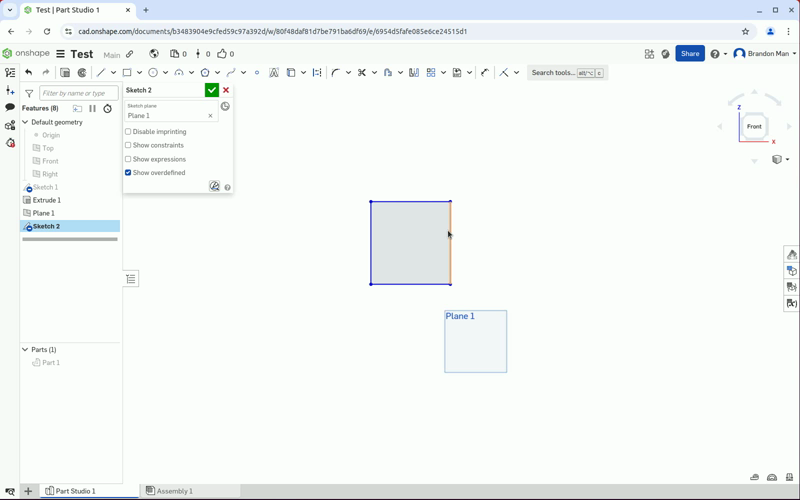
scroll(6)
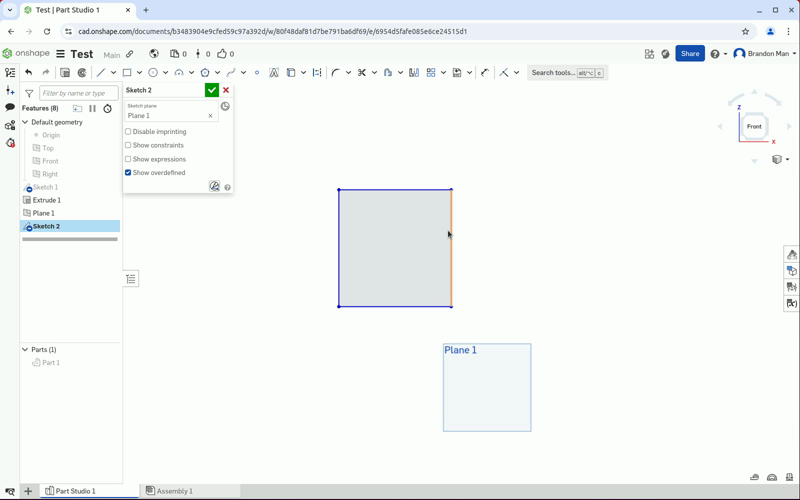
scroll(6)
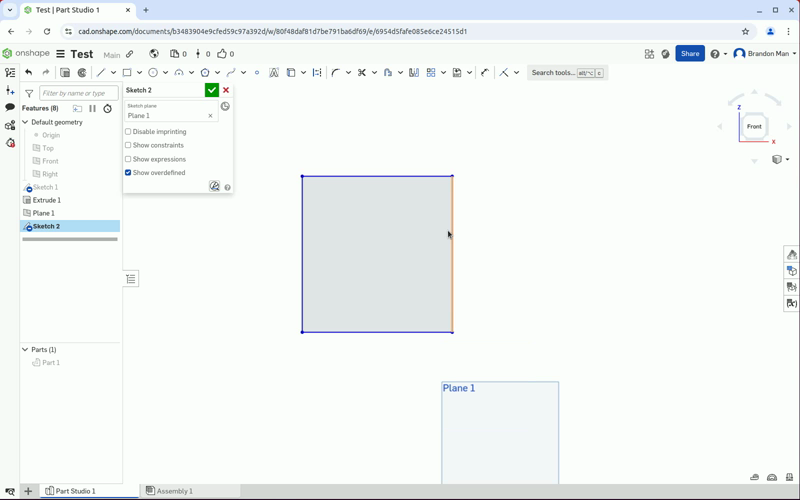
scroll(6)
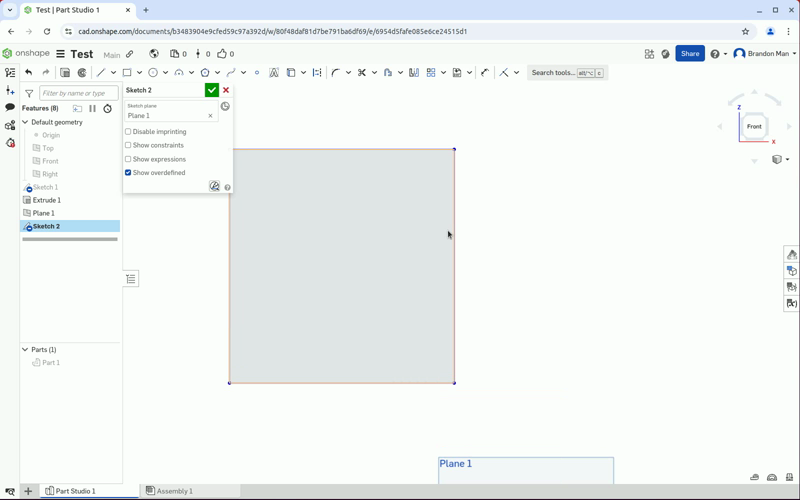
scroll(6)
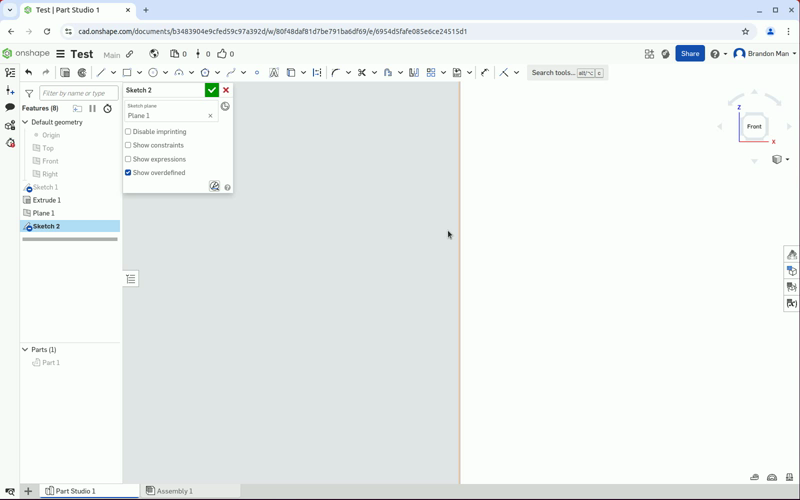
click(448, 230)
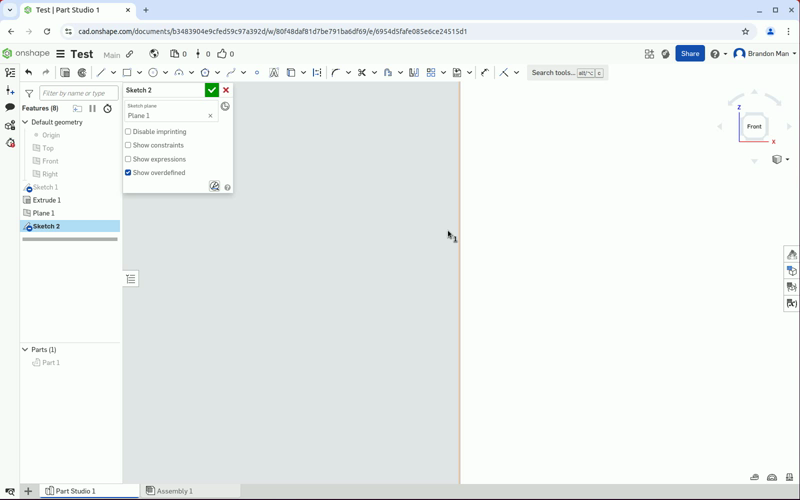
scroll(-6)
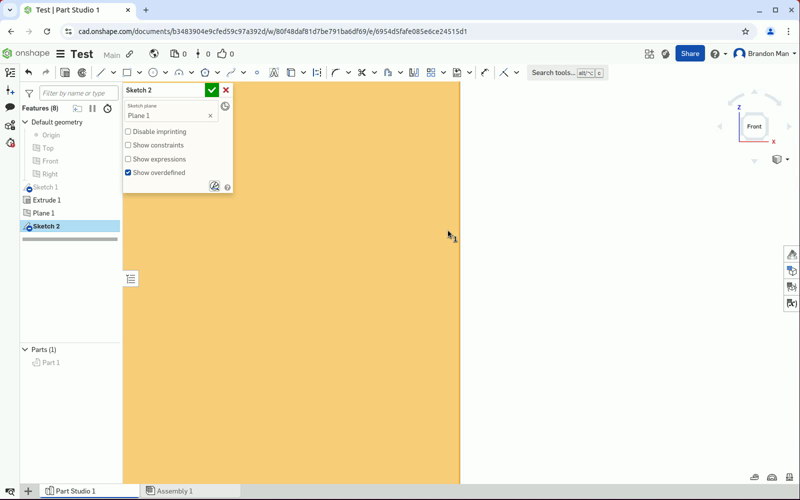
scroll(-6)
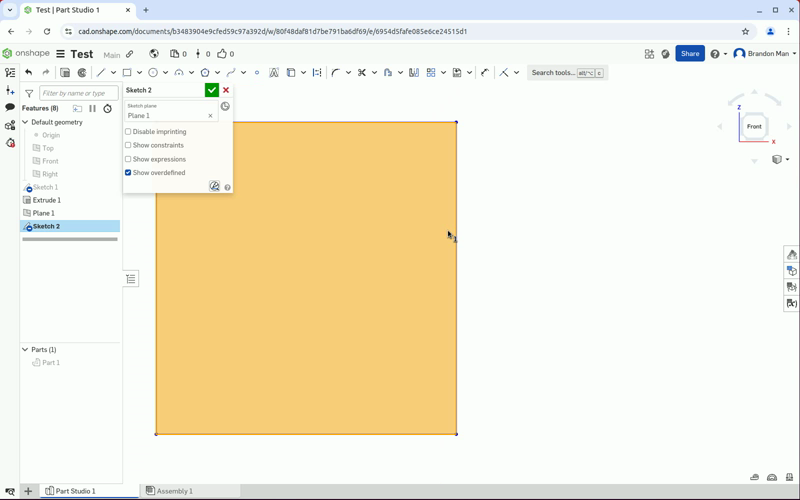
scroll(-6)
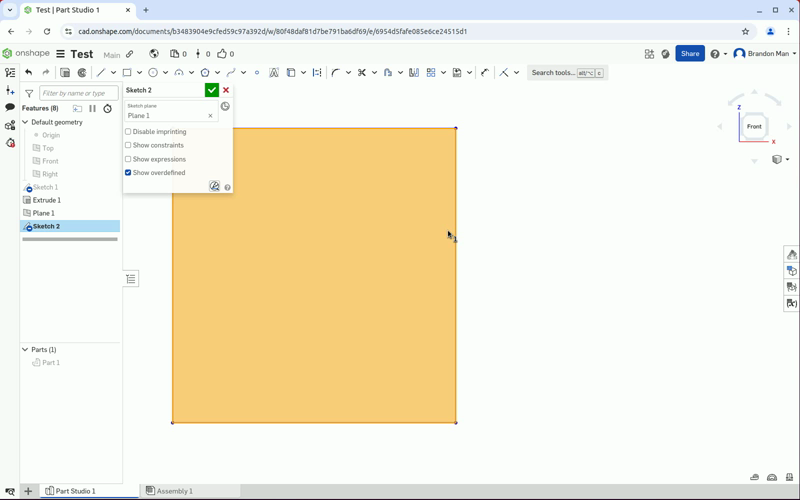
scroll(-6)
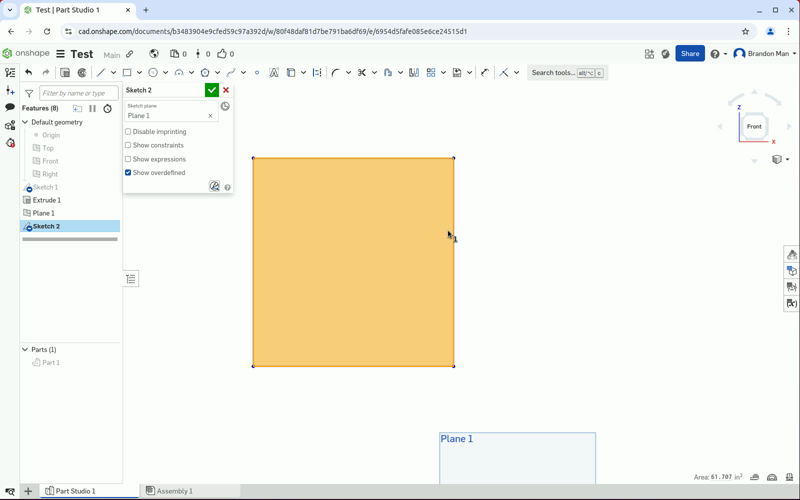
scroll(-6)
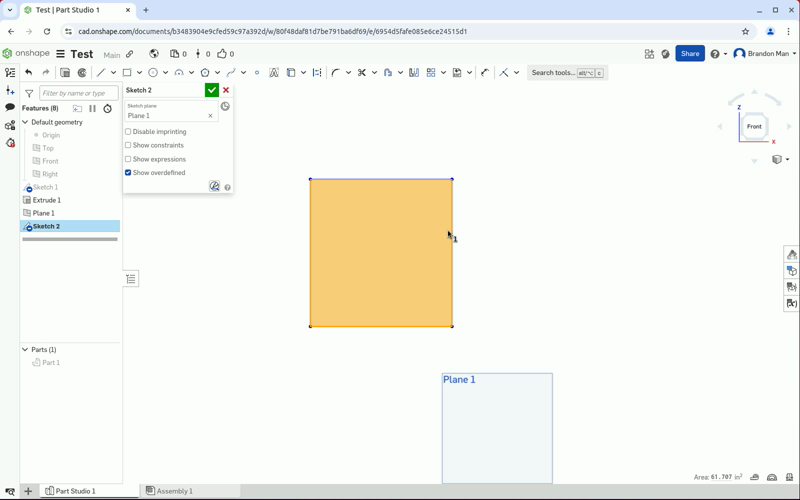
scroll(-6)
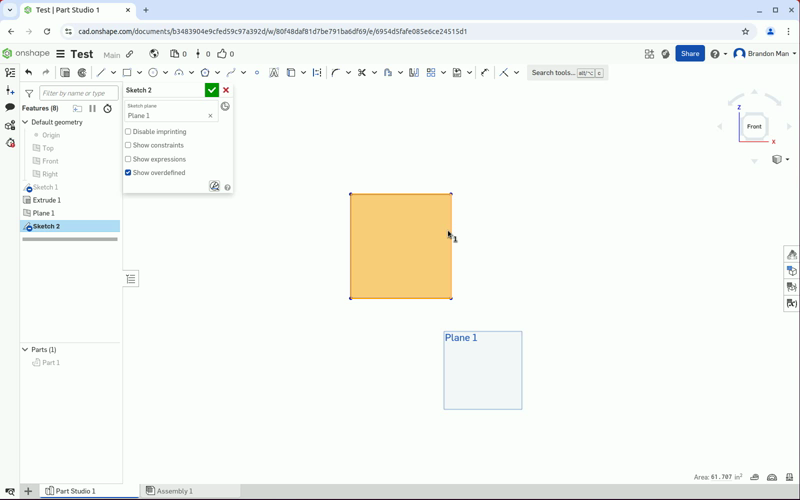
scroll(-6)
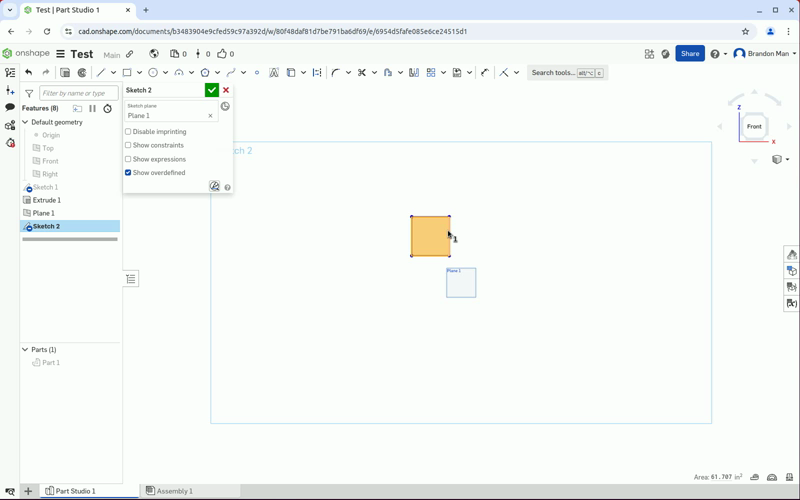
mouse_move(73, 352)
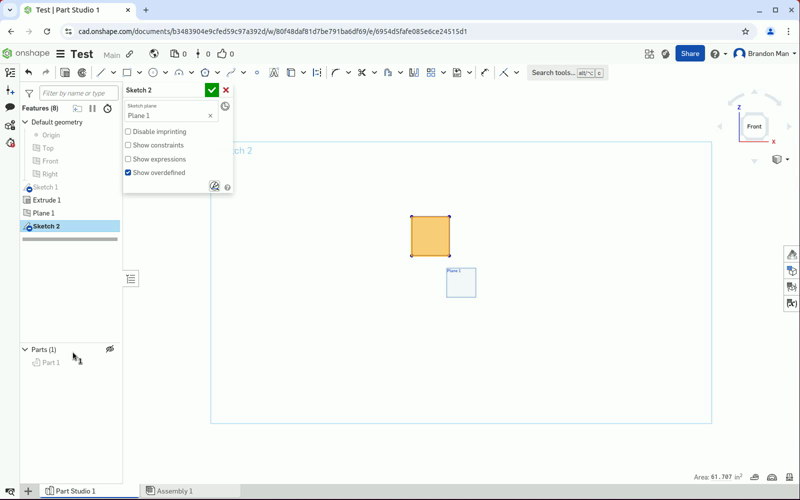
key(shift+y)
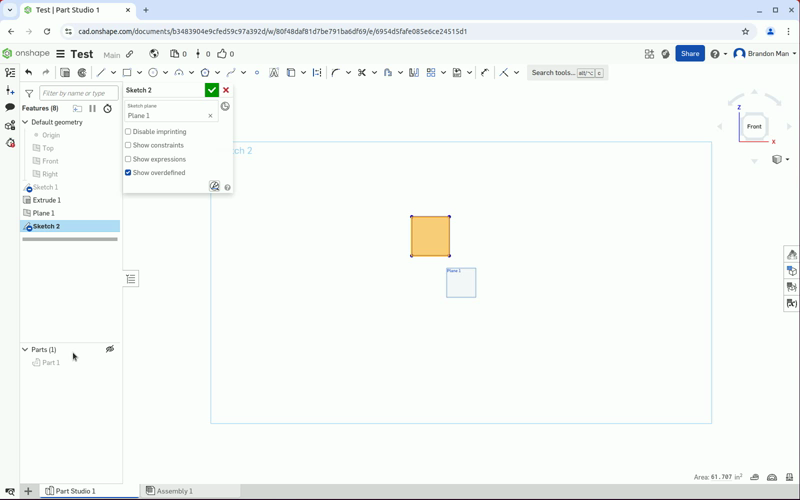
key(shift+e)
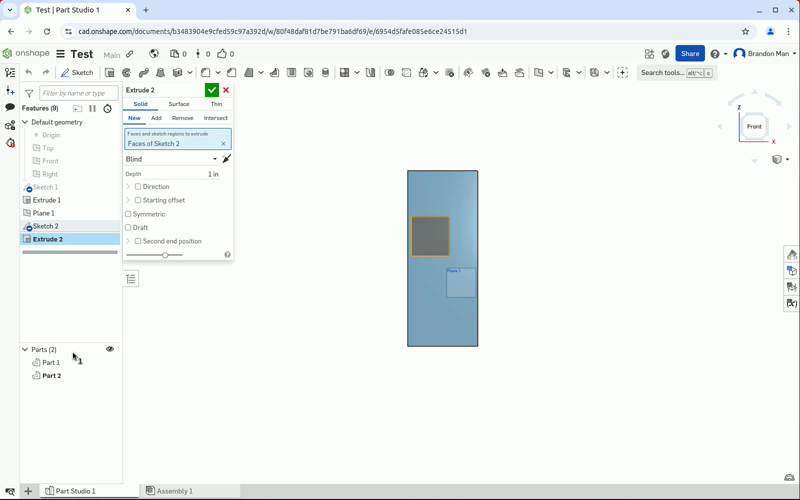
mouse_move(143, 106)
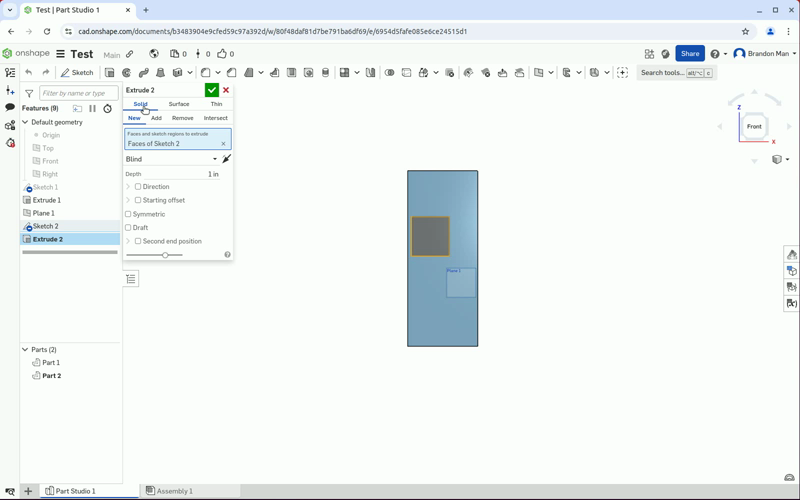
click(143, 106)
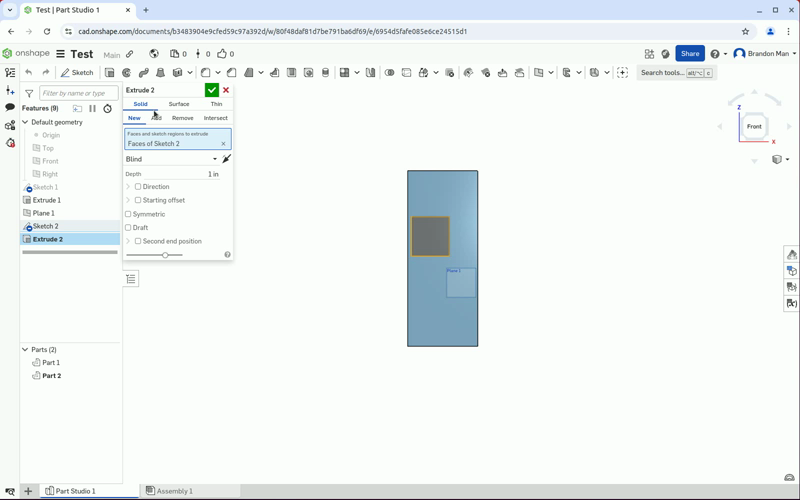
mouse_move(186, 120)
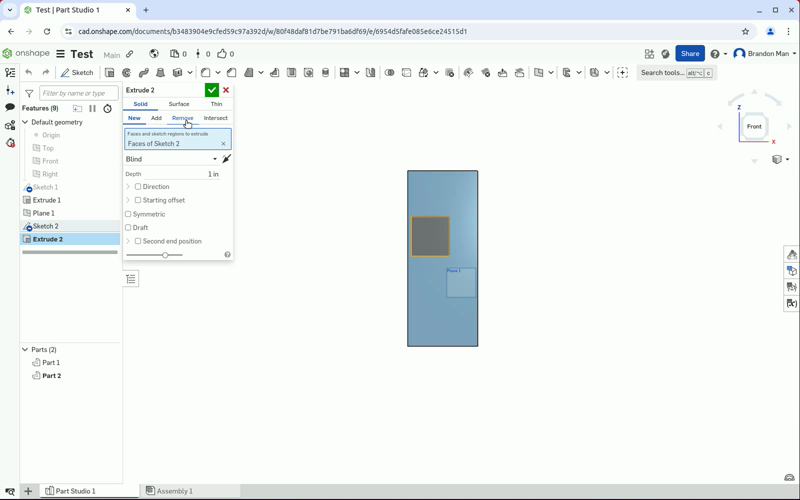
click(186, 120)
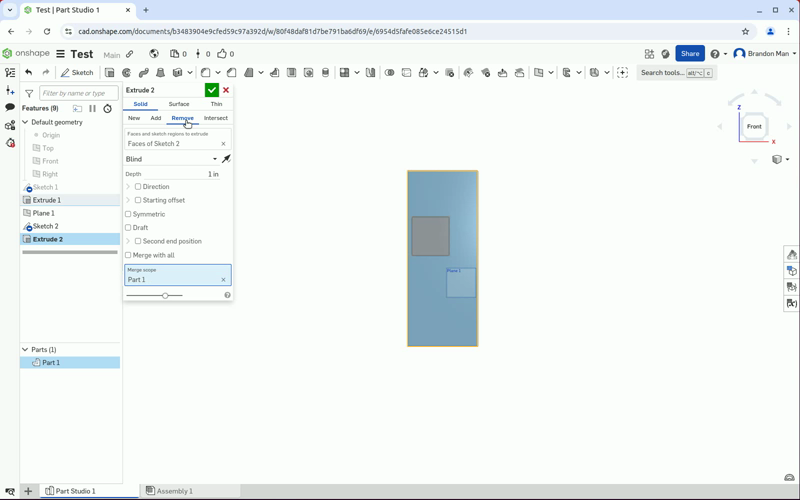
key(tab, 4)
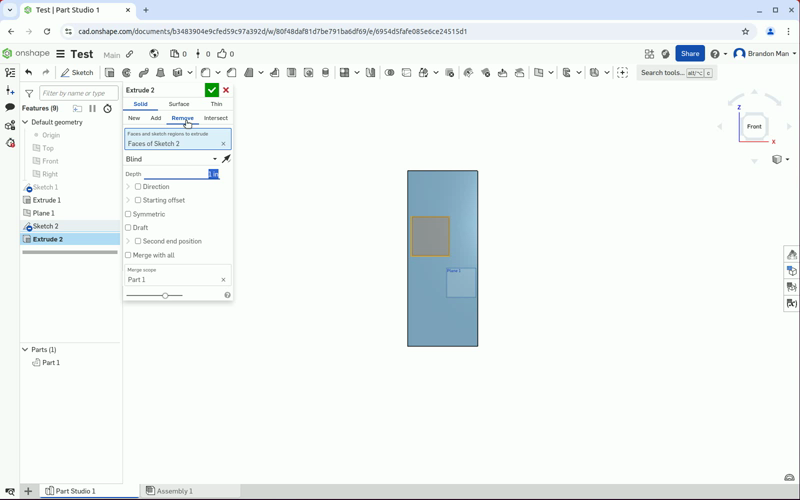
text(4.574)
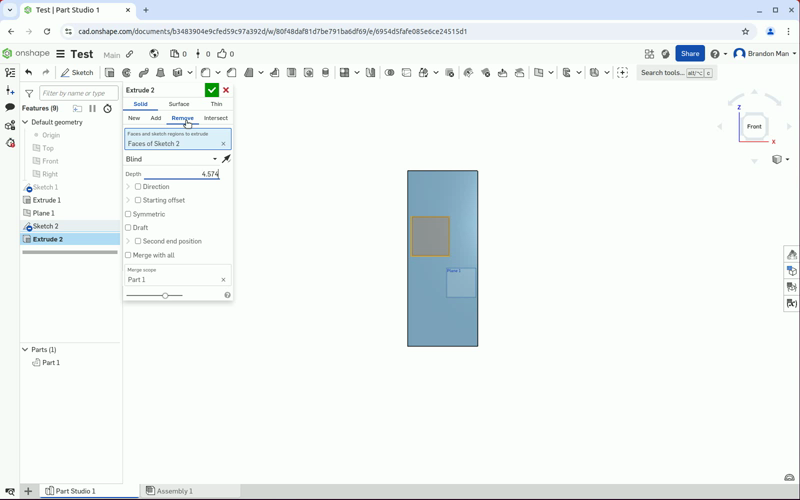
key(tab, 6)
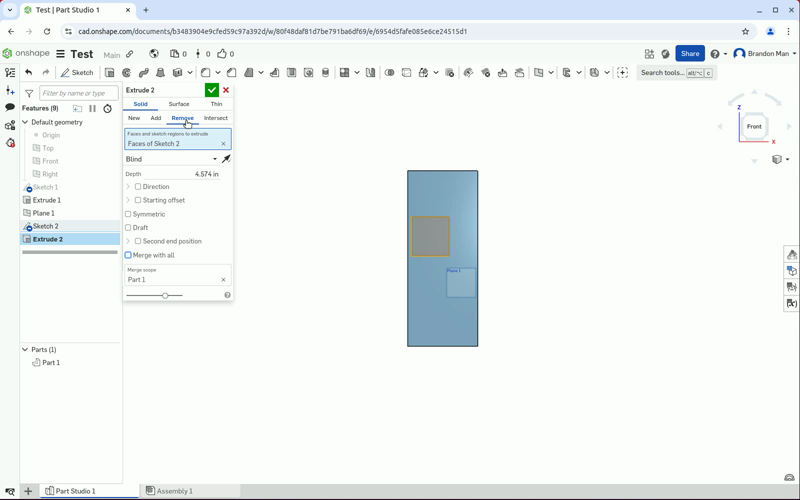
key(space)
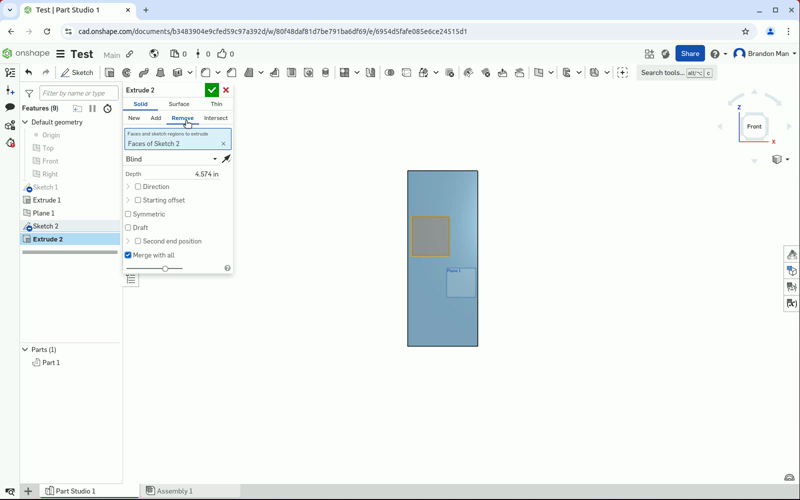
key(enter)
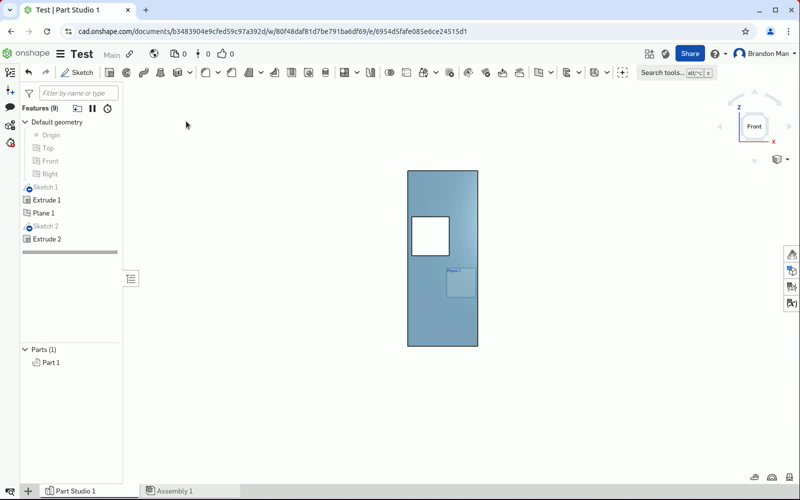
key(shift+h)
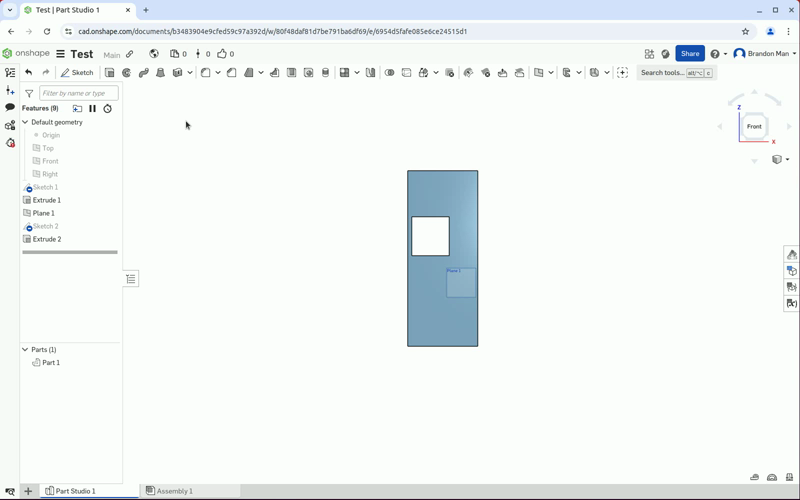
key(shift+h)
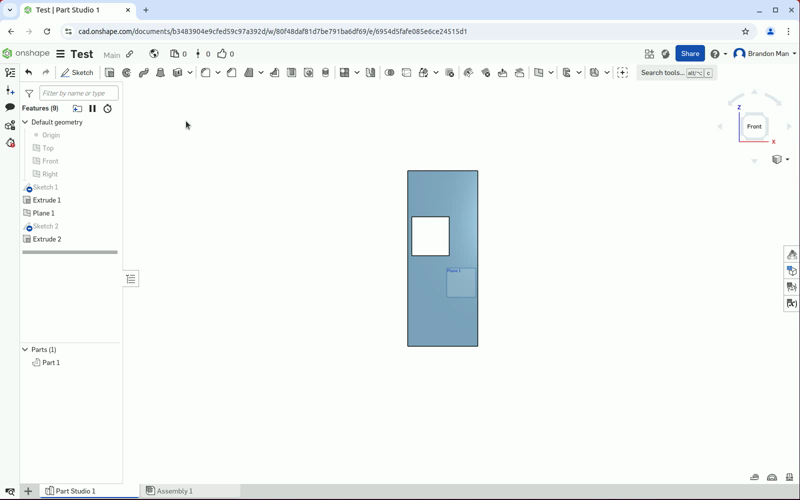
mouse_move(73, 189)
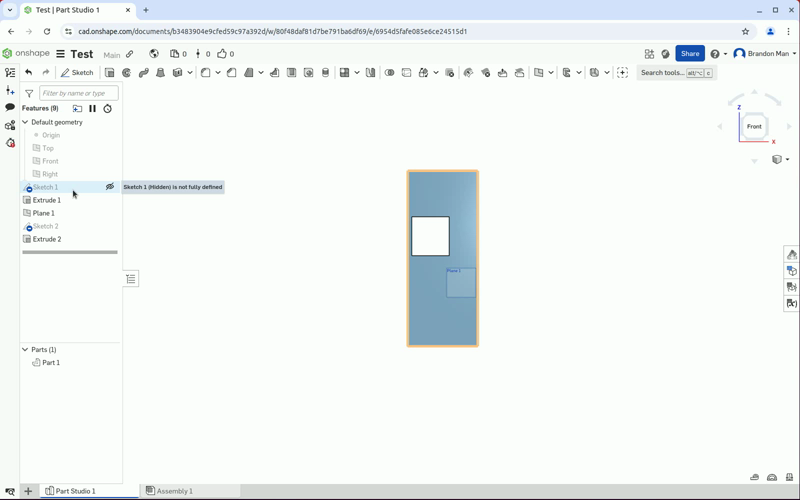
click(73, 189)
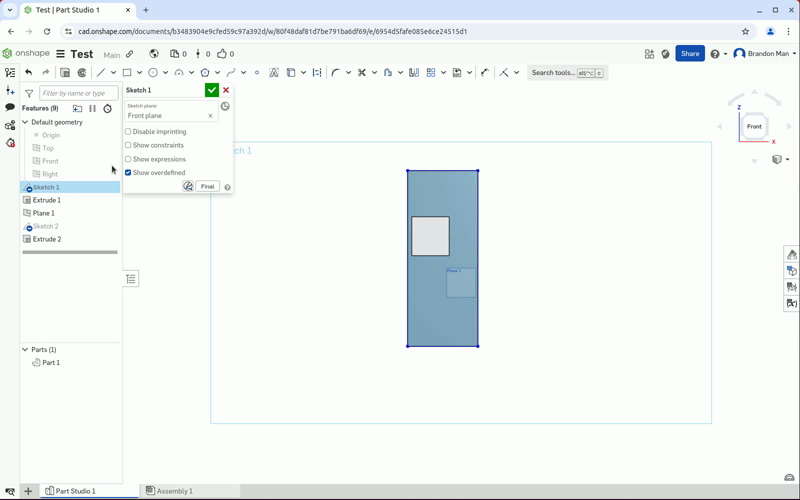
mouse_move(229, 92)
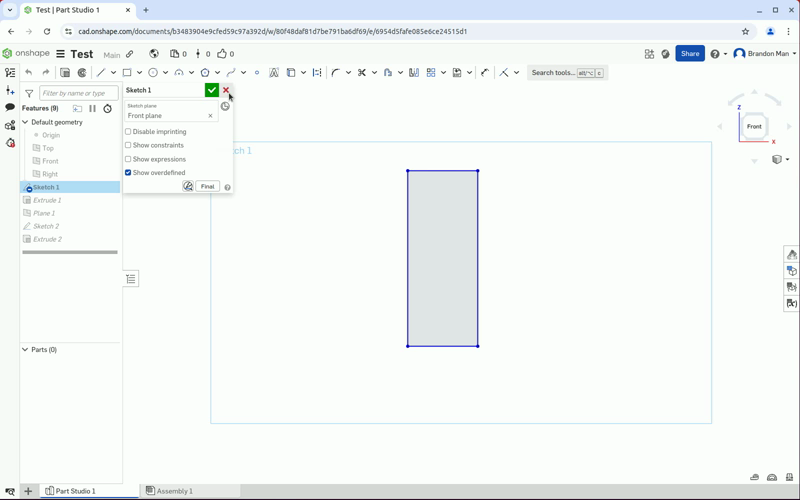
click(229, 92)
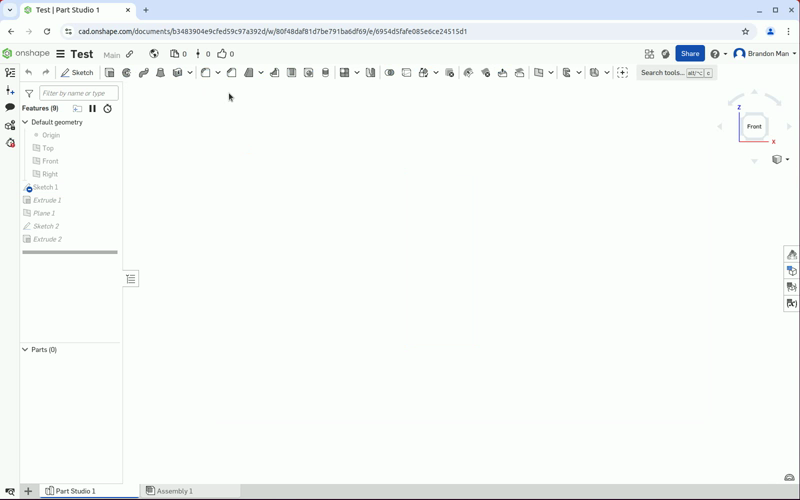
key(shift+s)
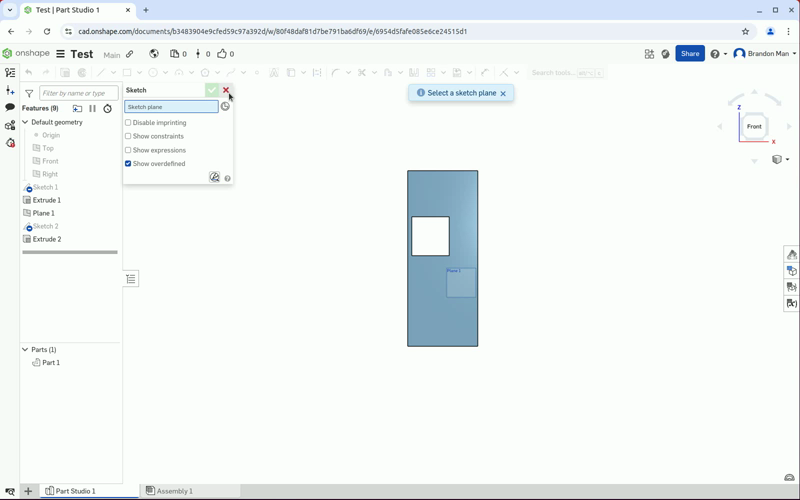
mouse_move(73, 215)
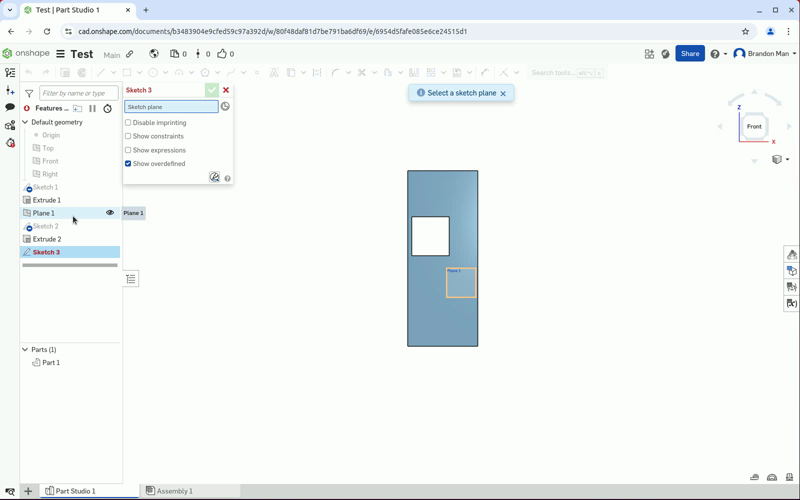
click(73, 215)
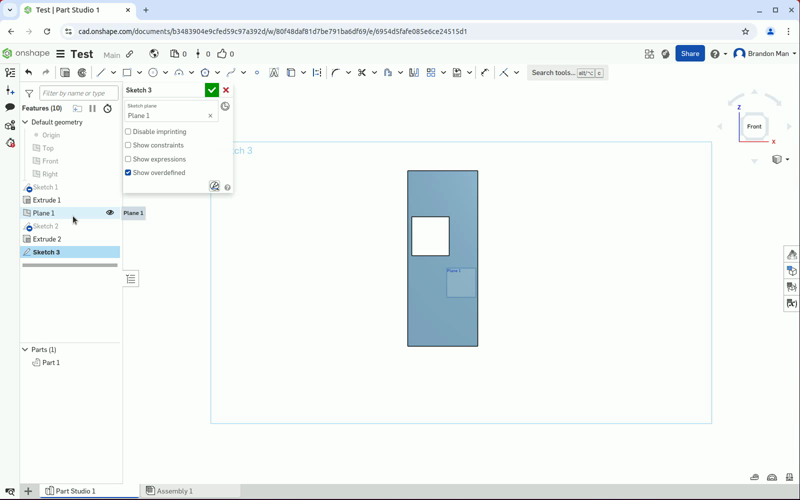
mouse_move(73, 352)
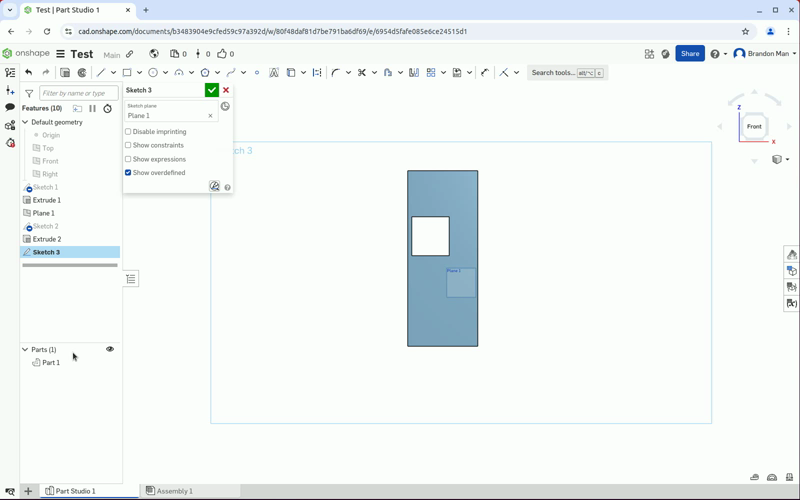
key(y)
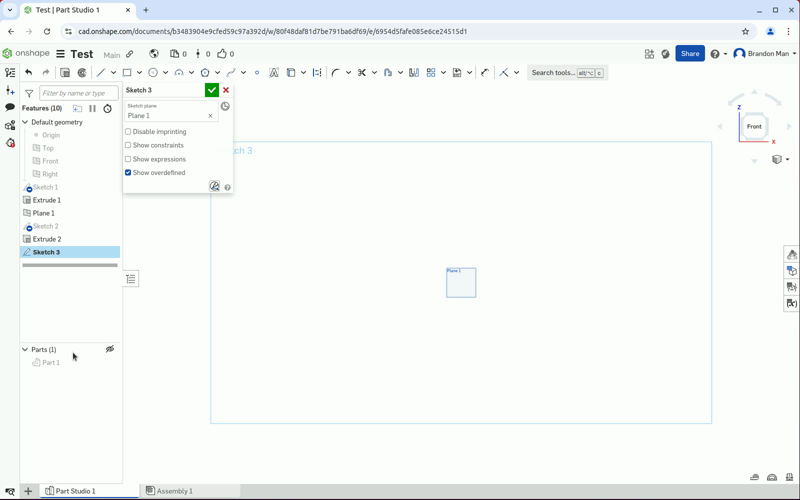
key(l)
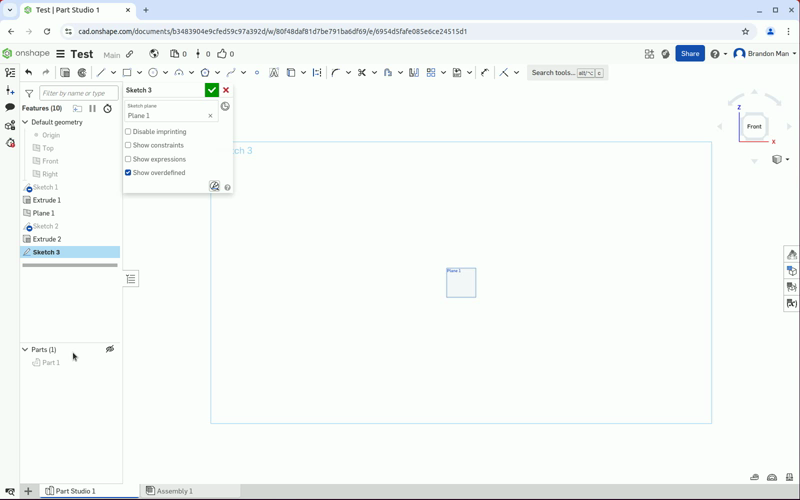
key_down(shift)
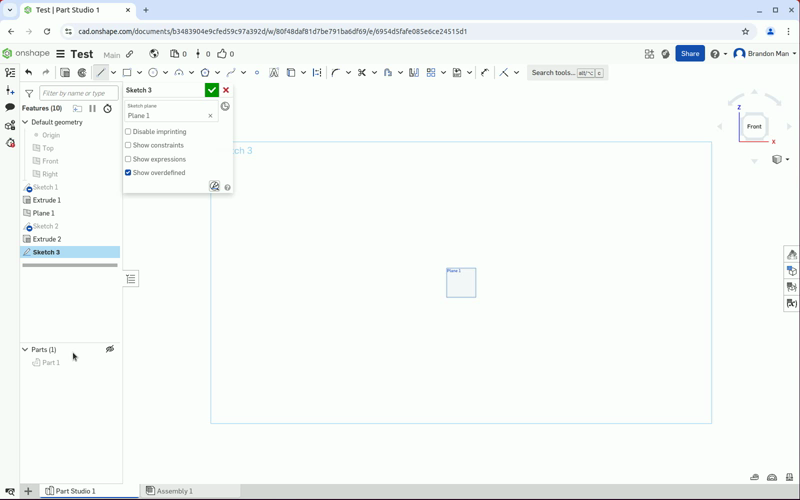
mouse_move(437, 212)
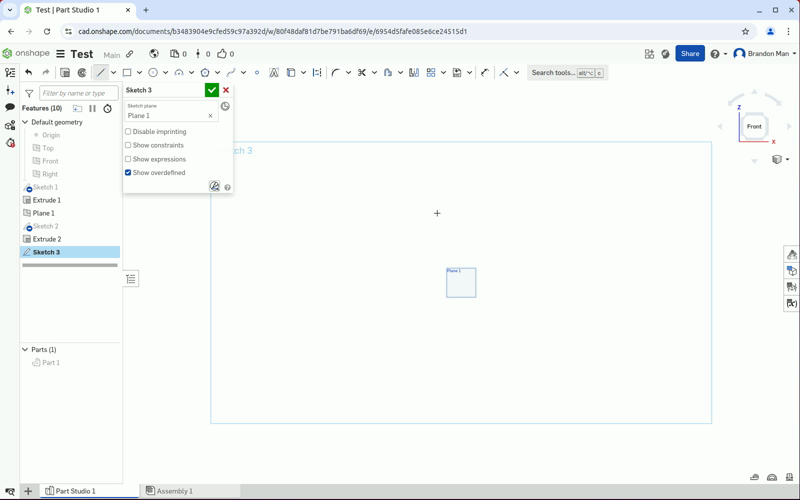
click(437, 212)
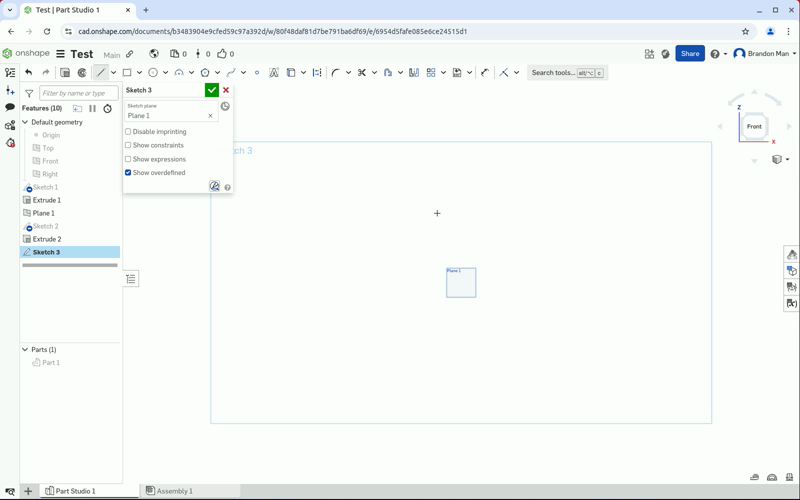
key_up(shift)
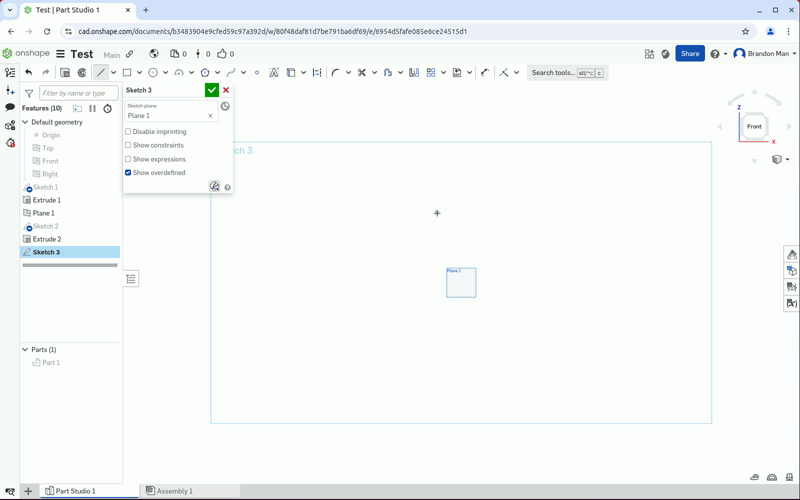
key_down(shift)
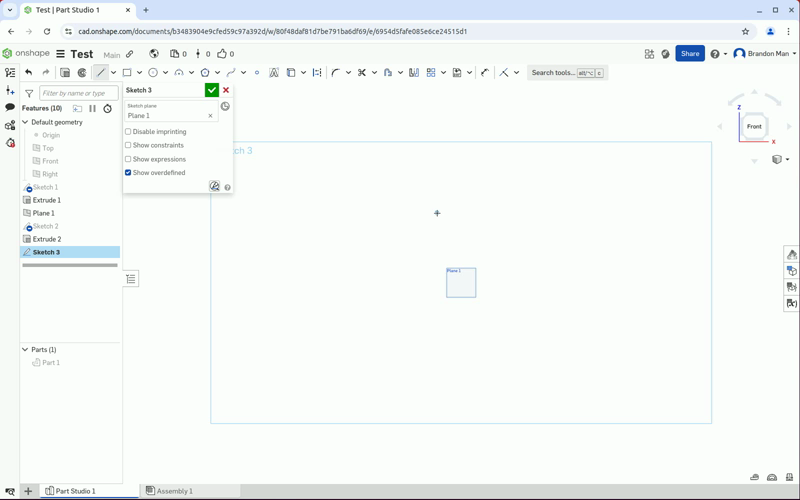
mouse_move(467, 212)
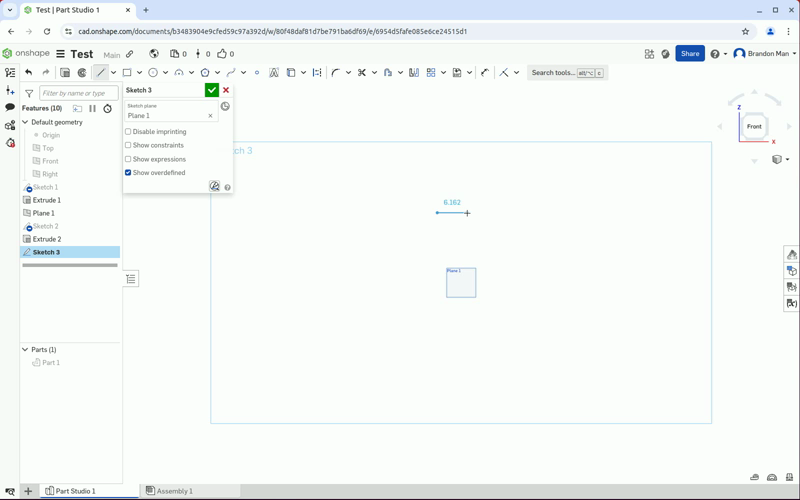
mouse_move(476, 212)
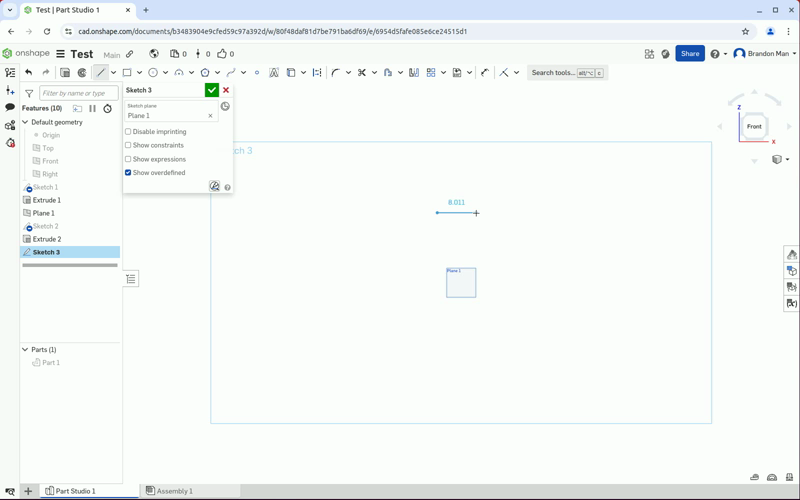
click(476, 212)
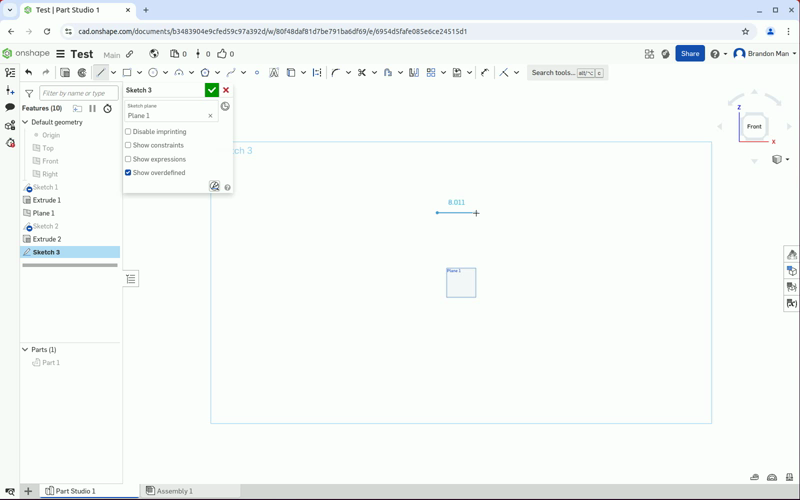
key_up(shift)
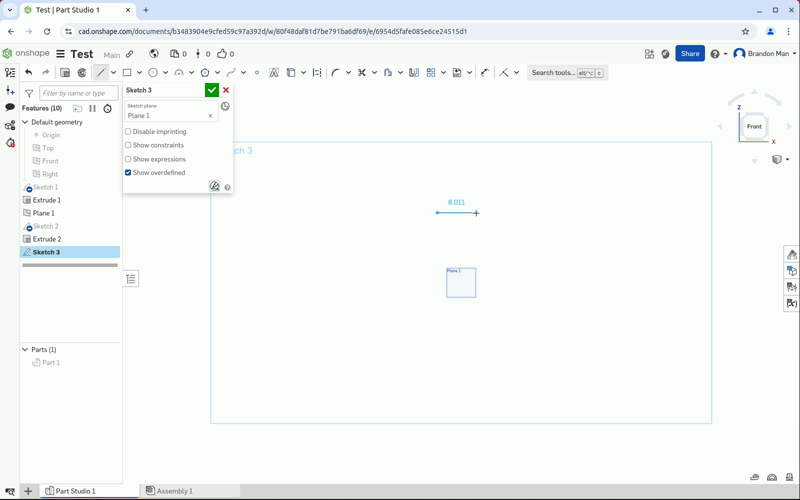
key_down(shift)
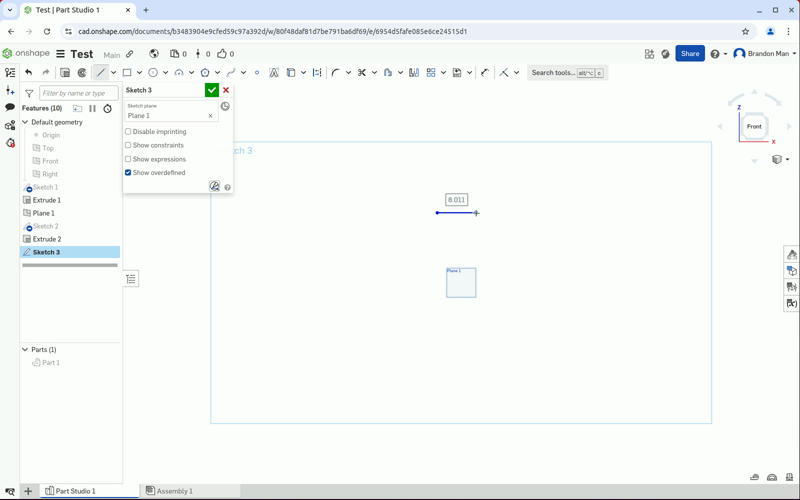
mouse_move(506, 212)
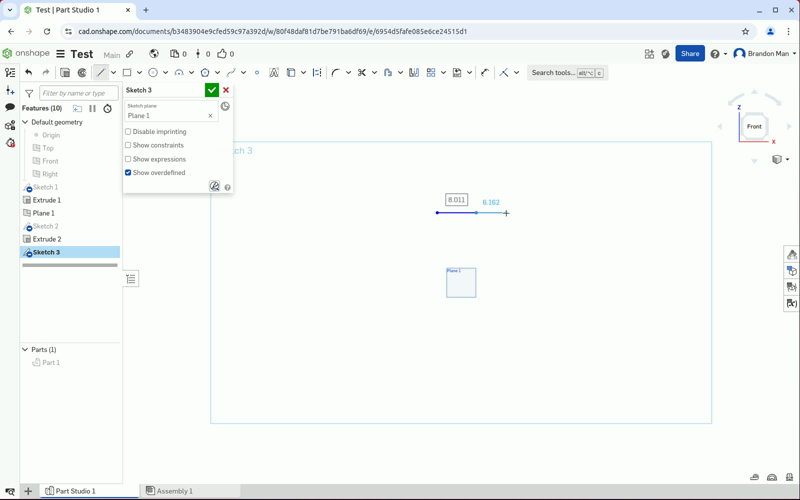
mouse_move(476, 173)
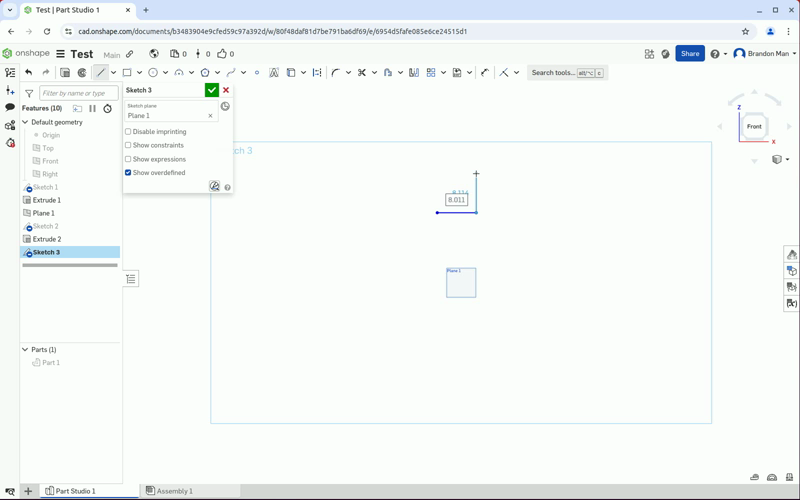
click(476, 173)
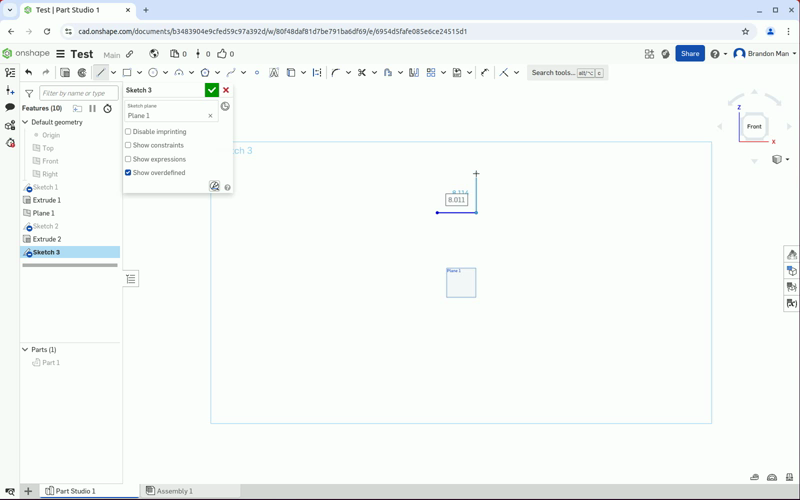
key_up(shift)
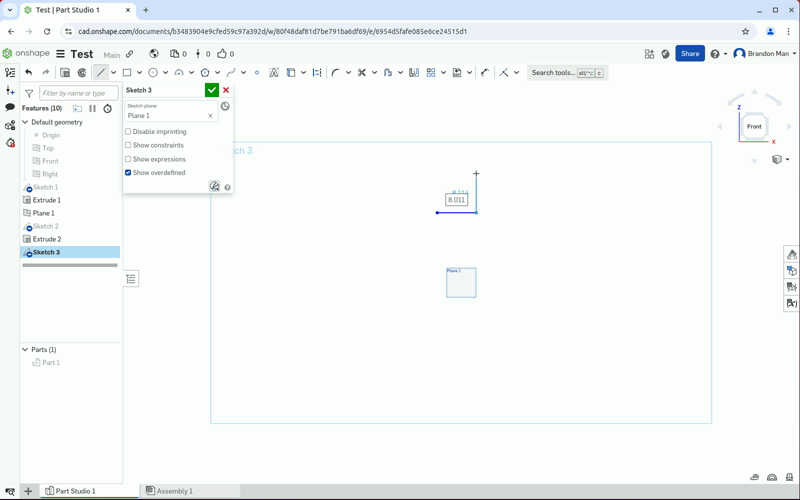
key_down(shift)
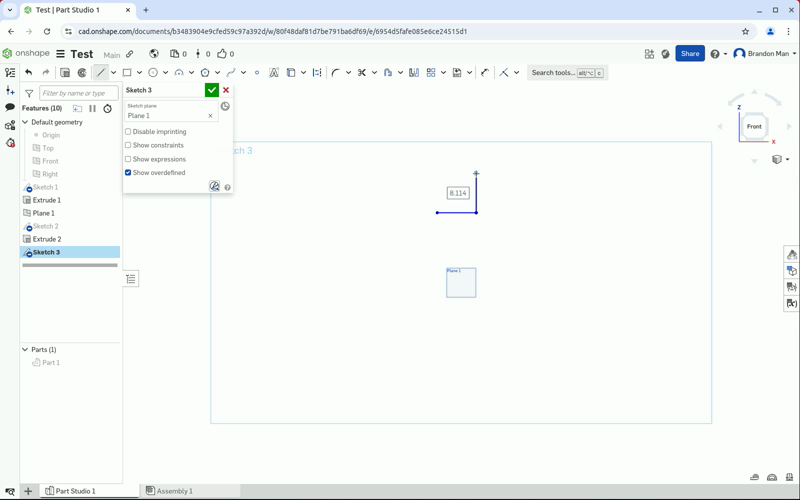
mouse_move(506, 173)
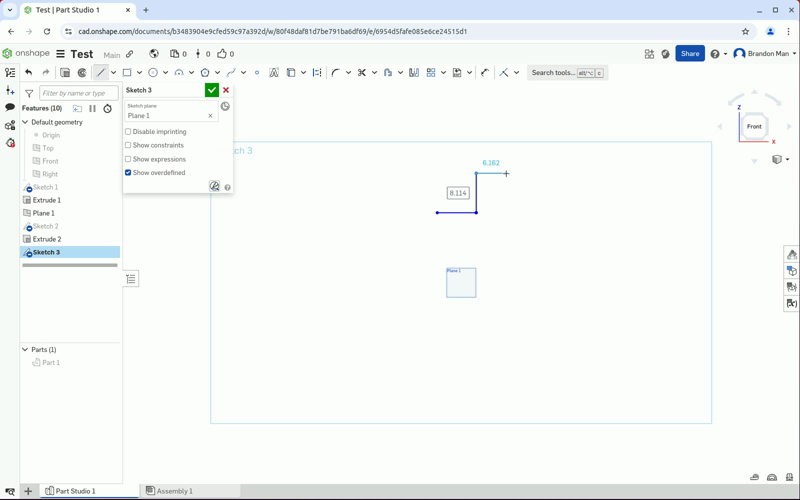
mouse_move(437, 173)
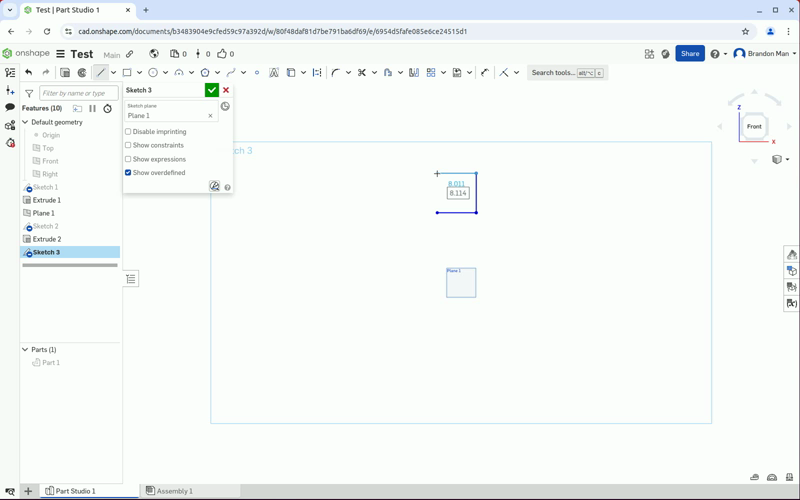
click(437, 173)
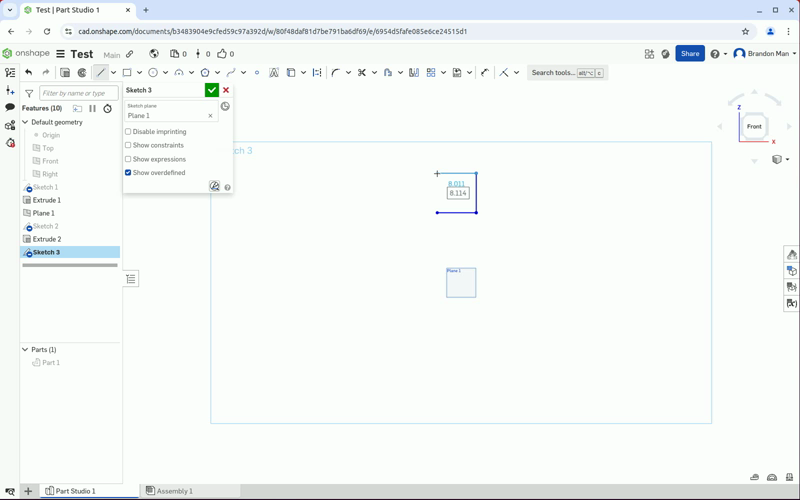
key_up(shift)
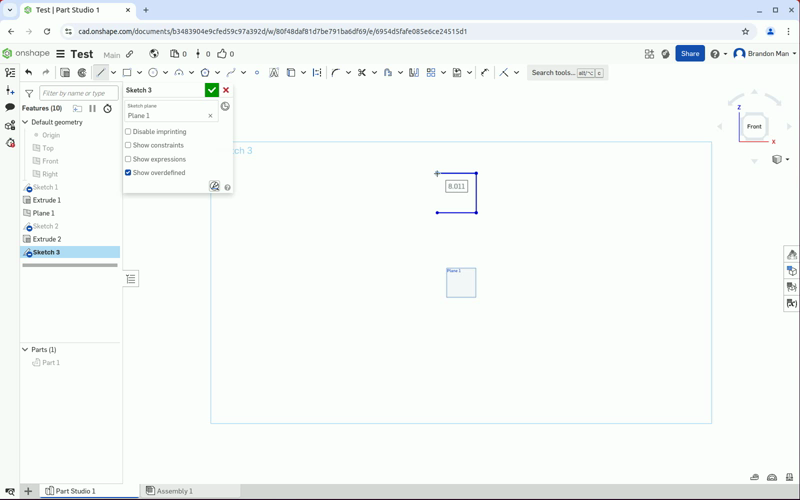
mouse_move(467, 173)
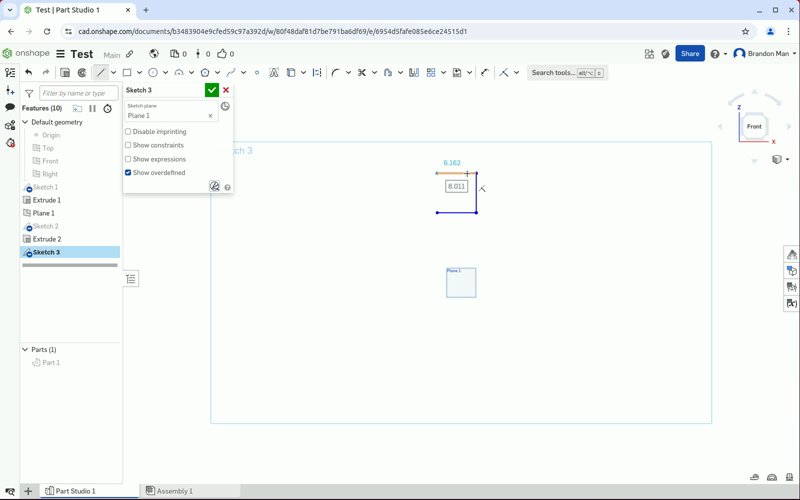
key_down(shift)
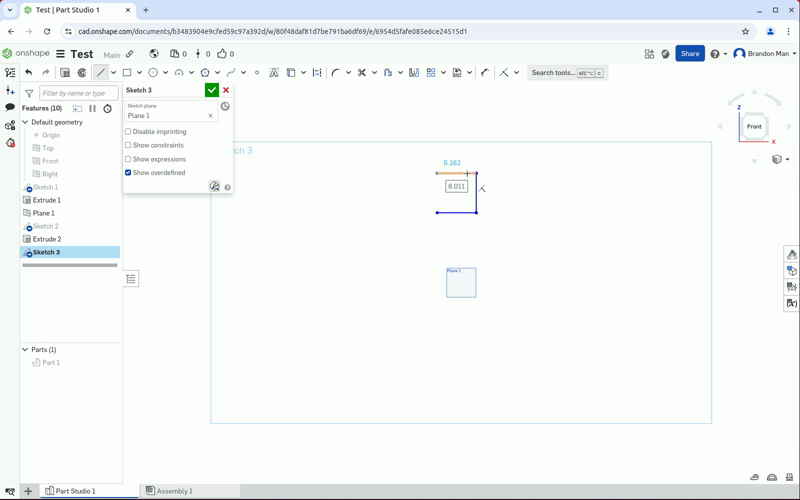
mouse_move(437, 212)
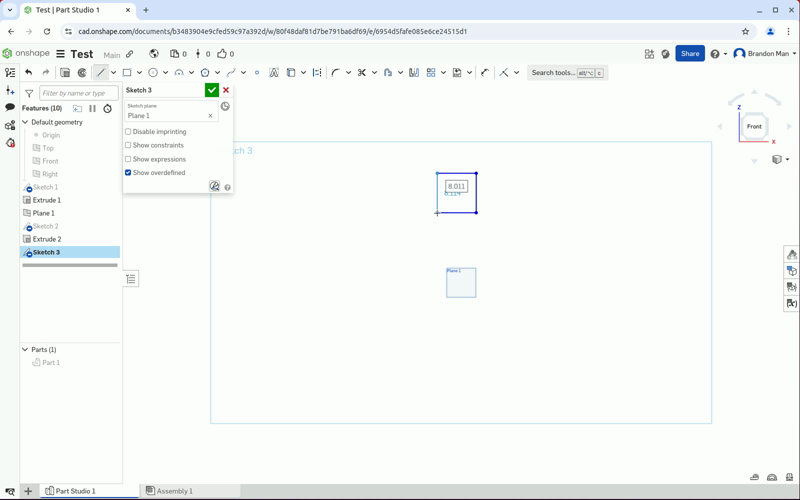
key_up(shift)
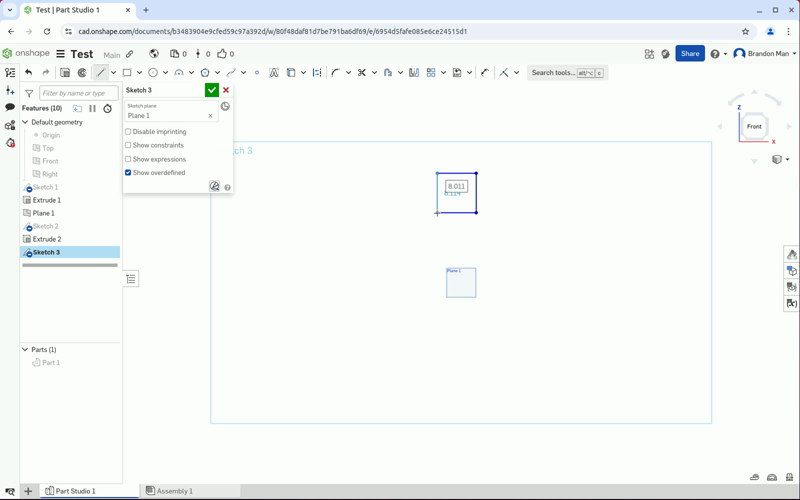
click(437, 212)
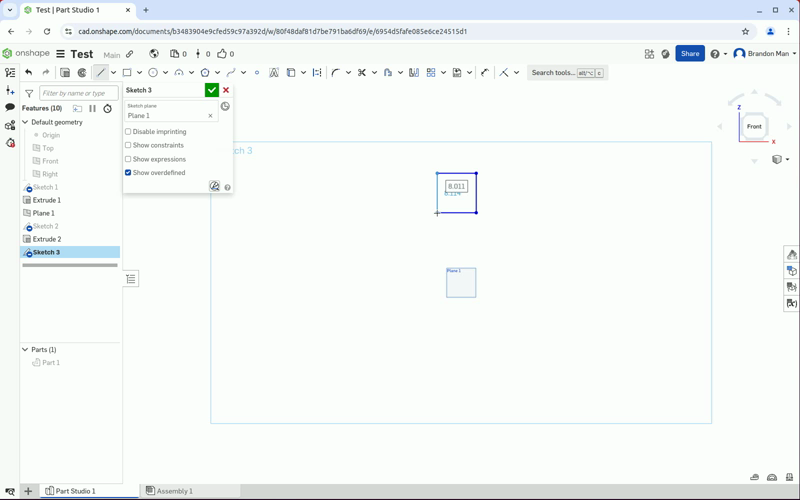
key(esc)
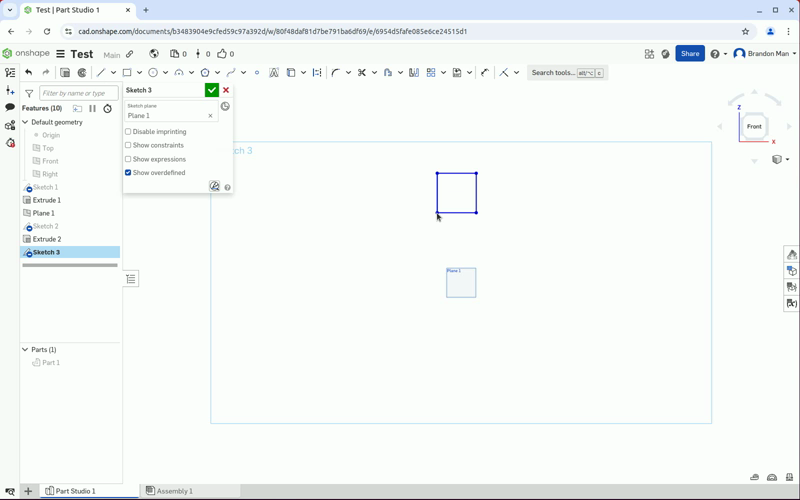
mouse_move(444, 206)
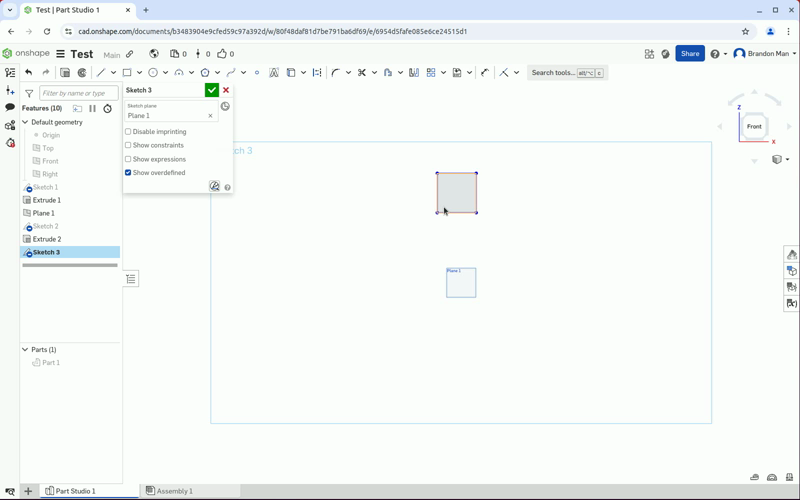
scroll(6)
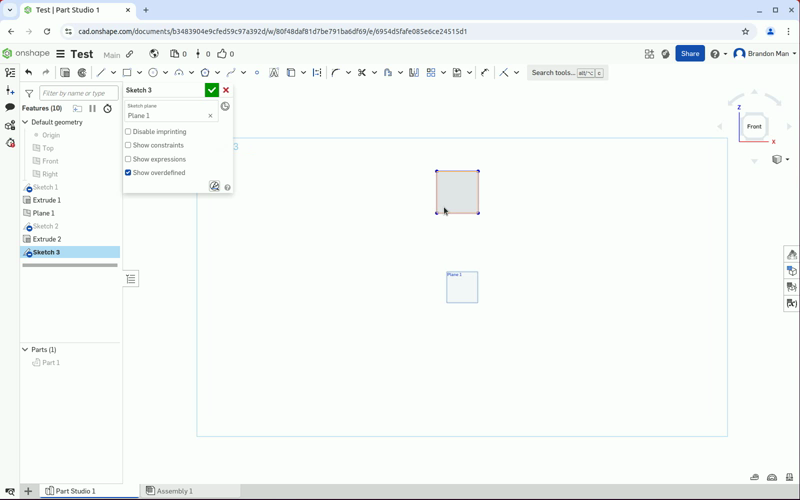
scroll(6)
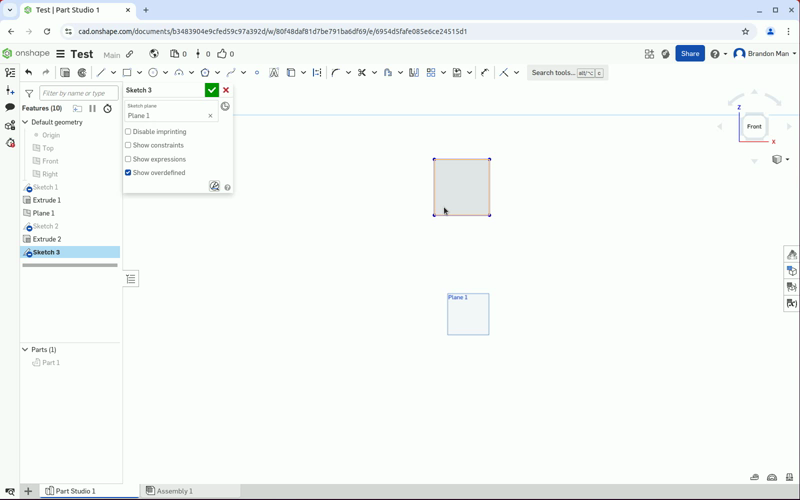
scroll(6)
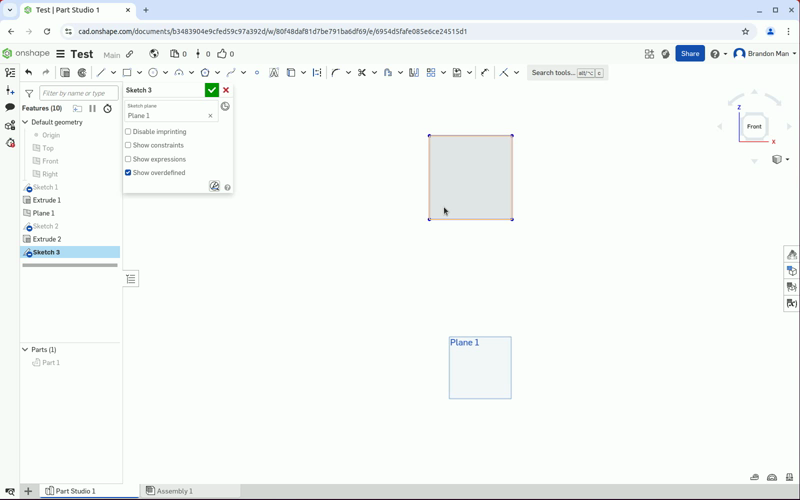
scroll(6)
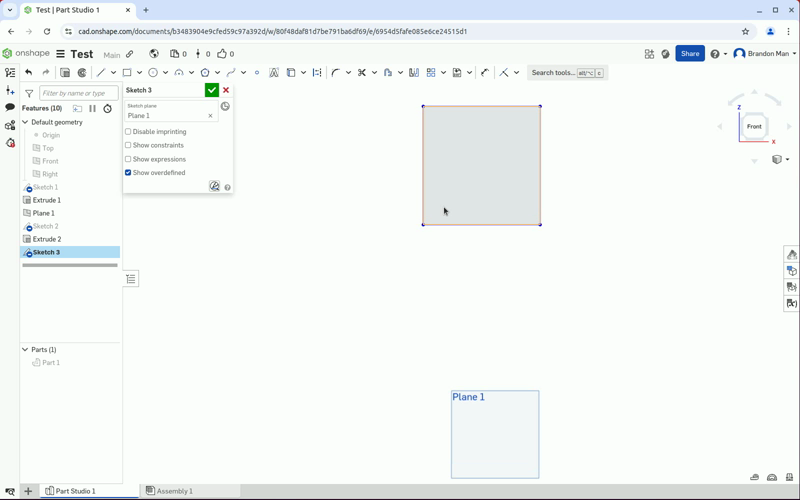
scroll(6)
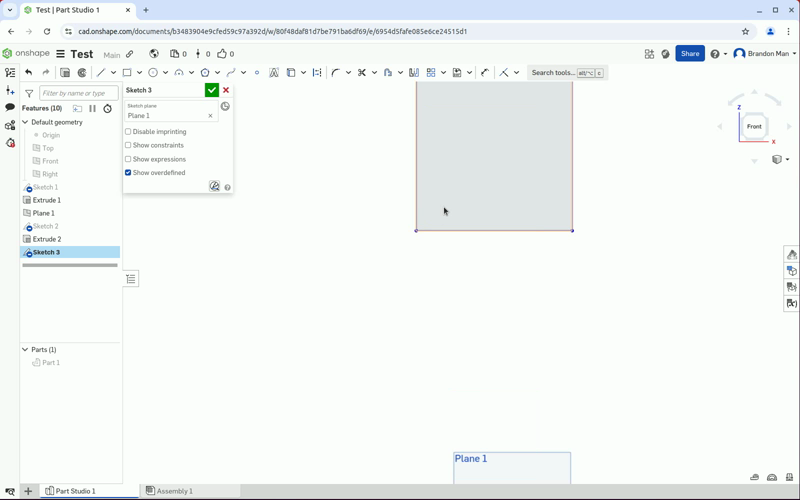
scroll(6)
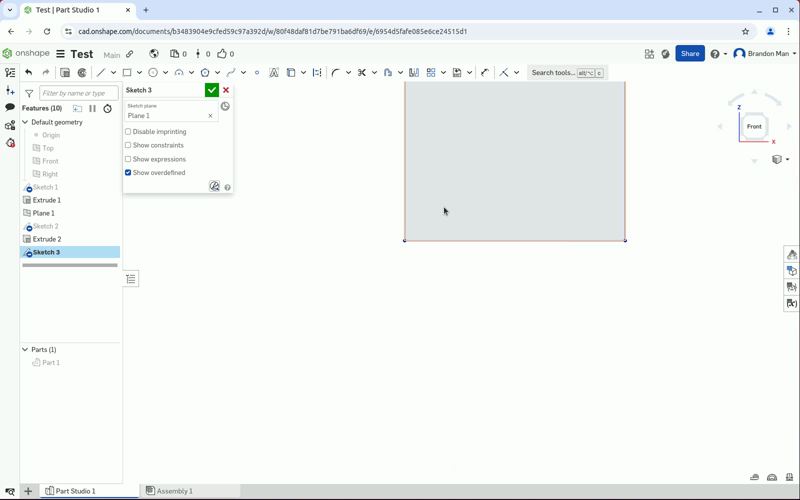
scroll(6)
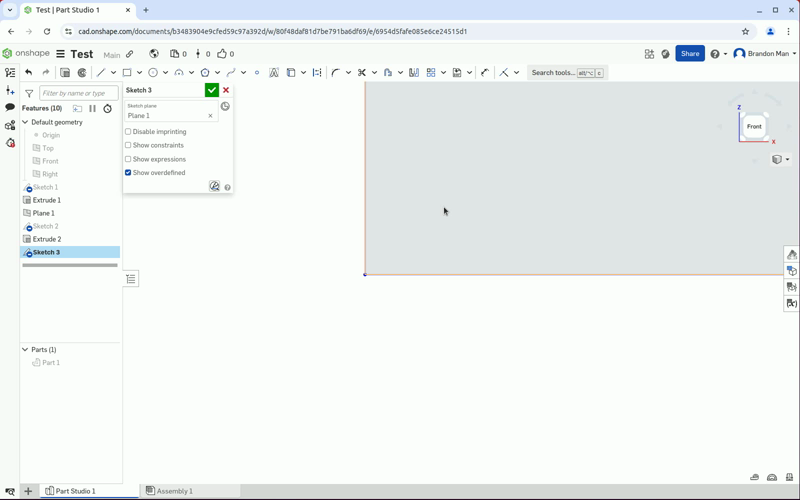
click(444, 206)
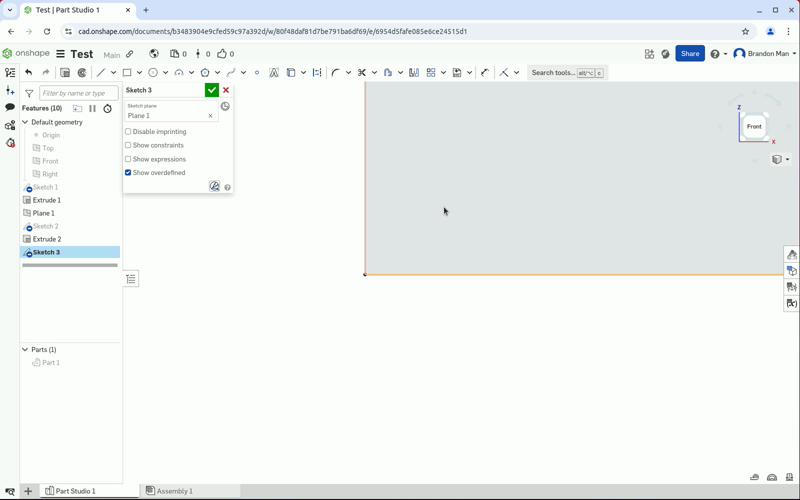
scroll(-6)
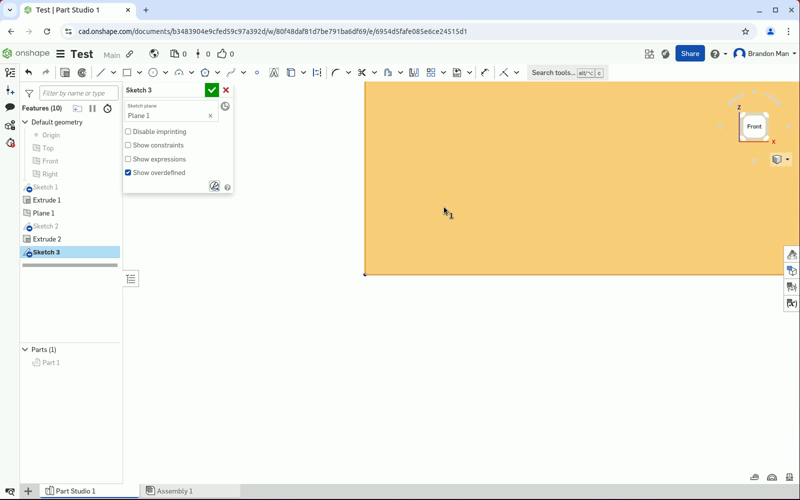
scroll(-6)
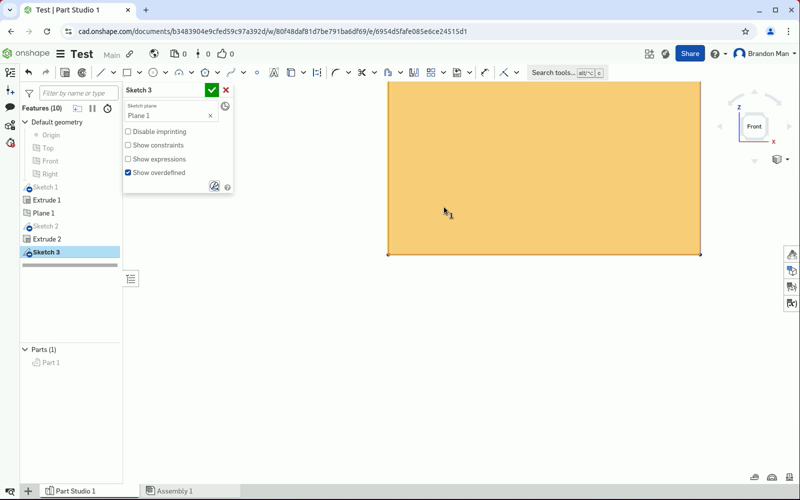
scroll(-6)
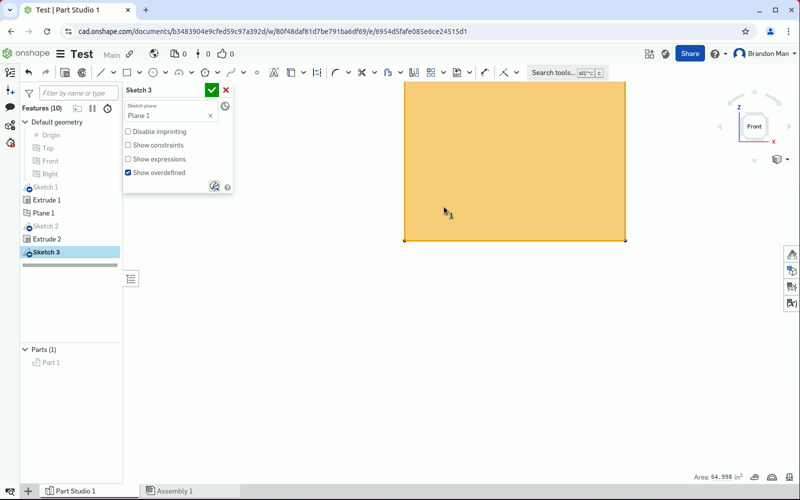
scroll(-6)
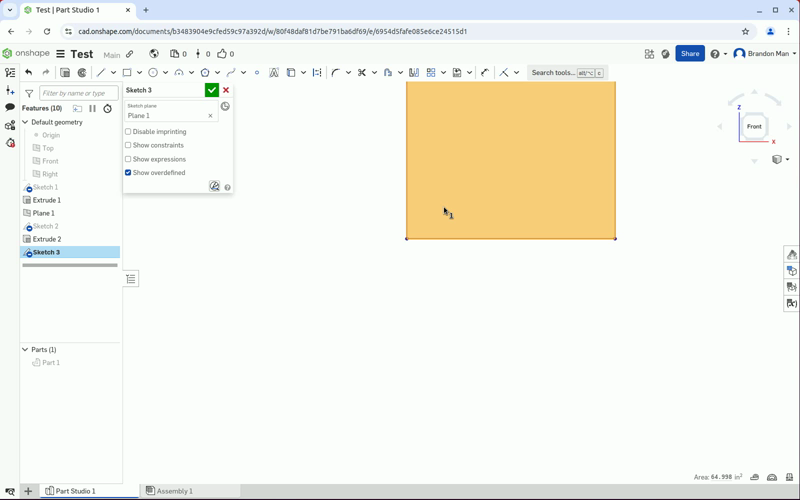
scroll(-6)
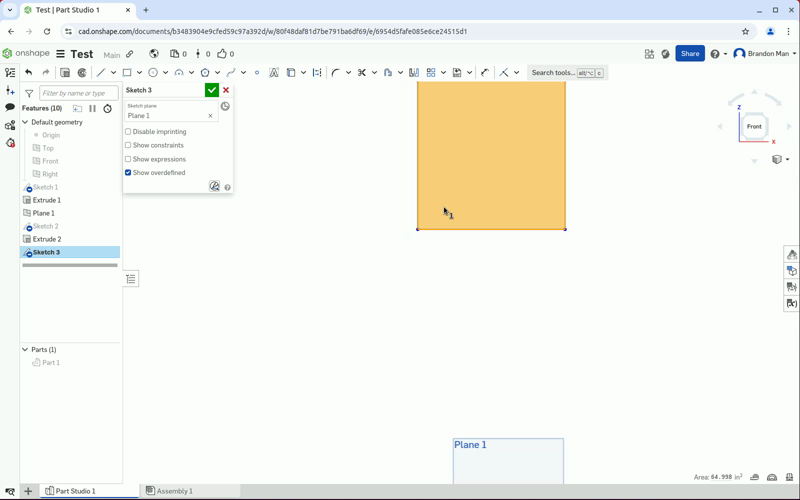
scroll(-6)
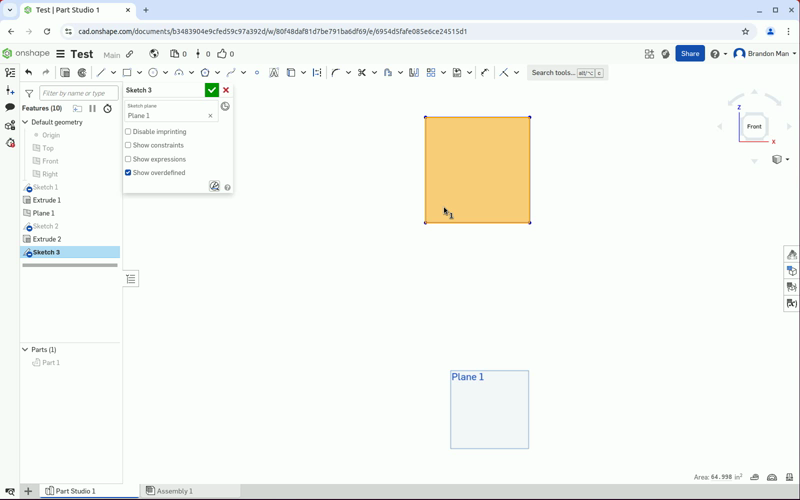
scroll(-6)
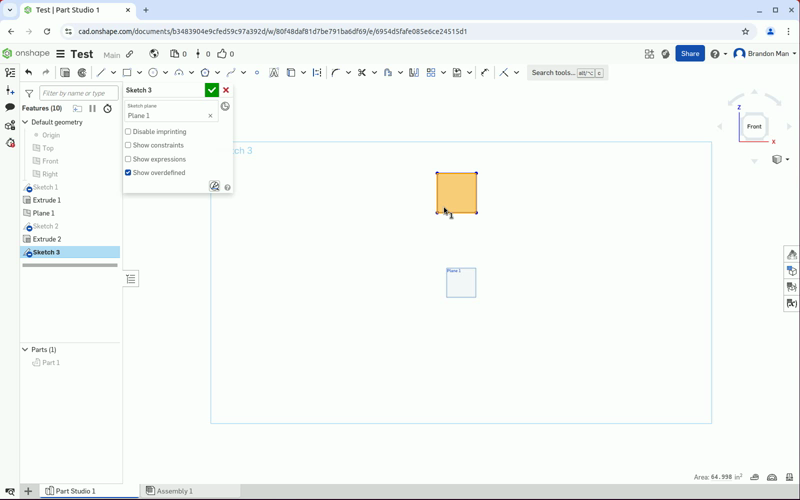
mouse_move(73, 352)
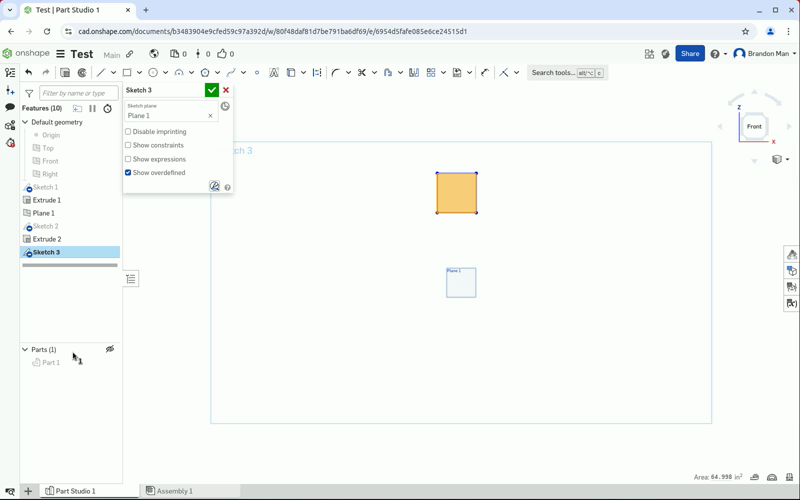
key(shift+y)
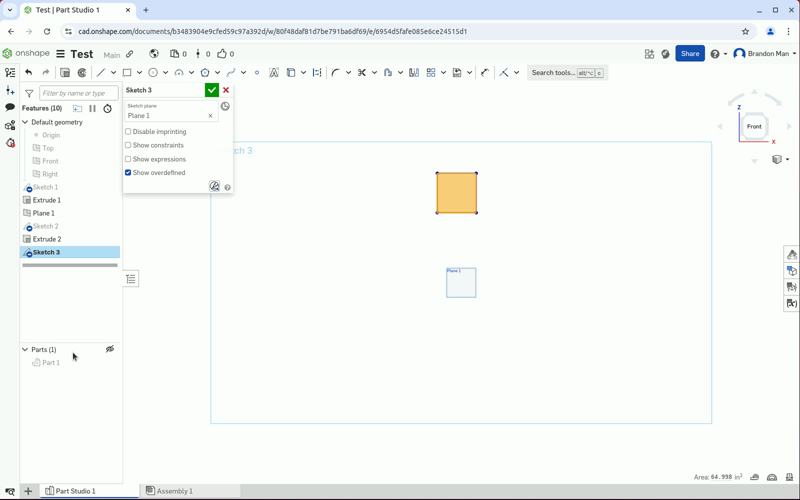
key(shift+e)
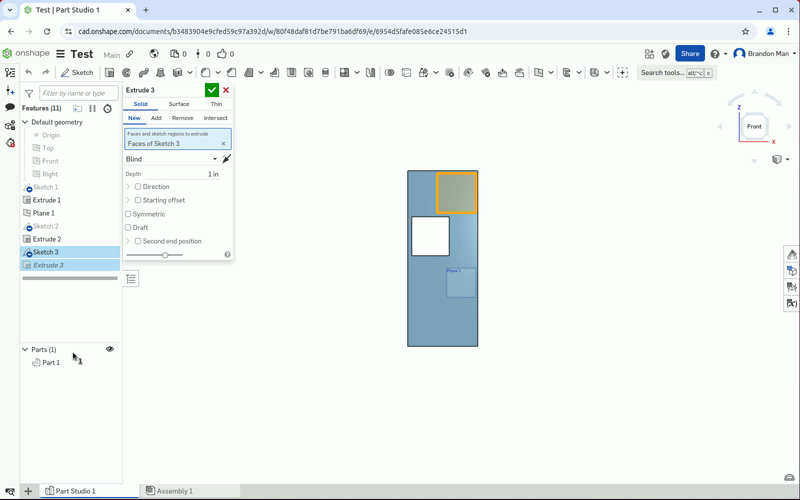
mouse_move(143, 106)
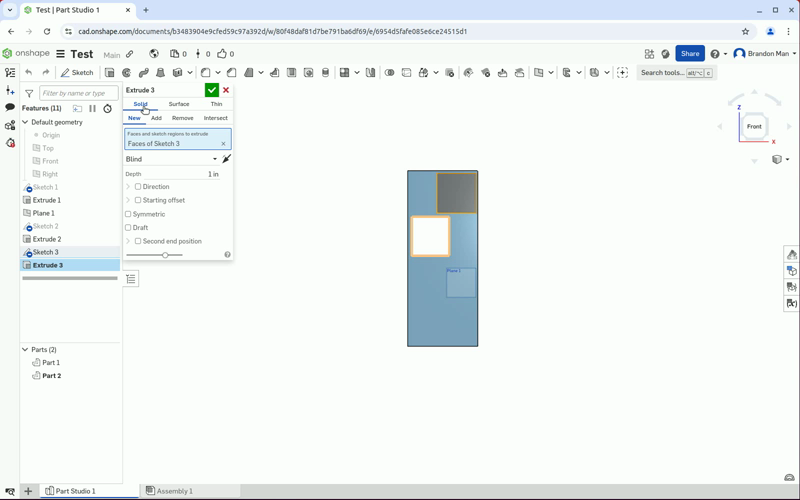
click(143, 106)
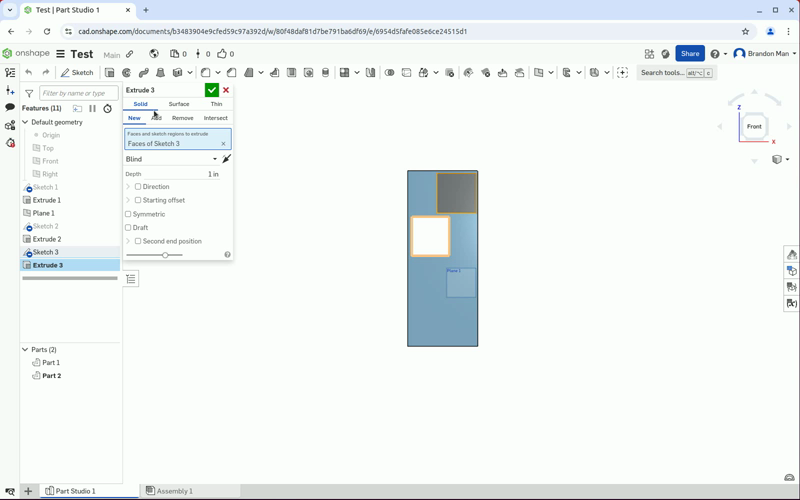
mouse_move(186, 120)
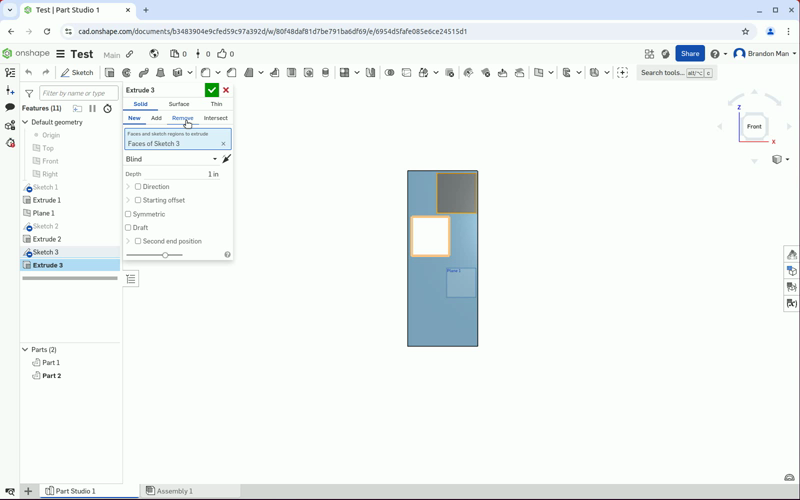
click(186, 120)
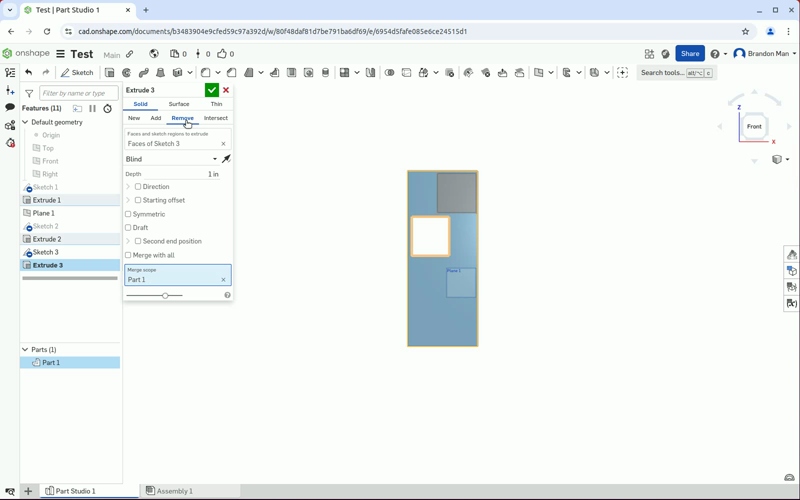
key(tab, 4)
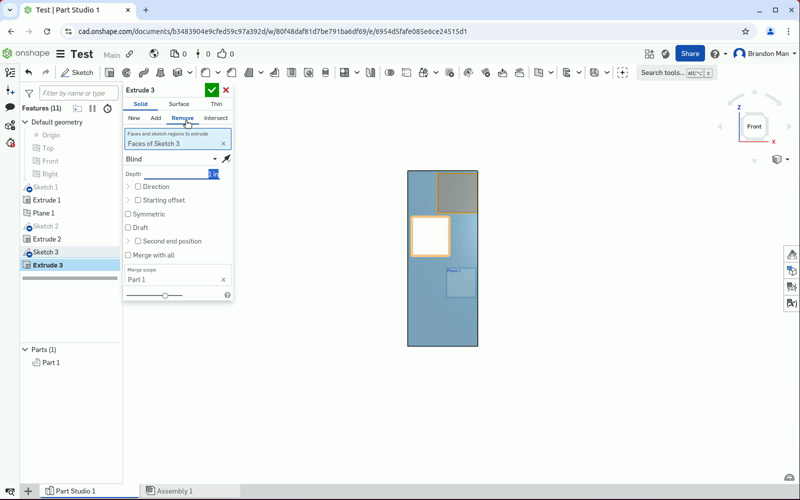
text(4.574)
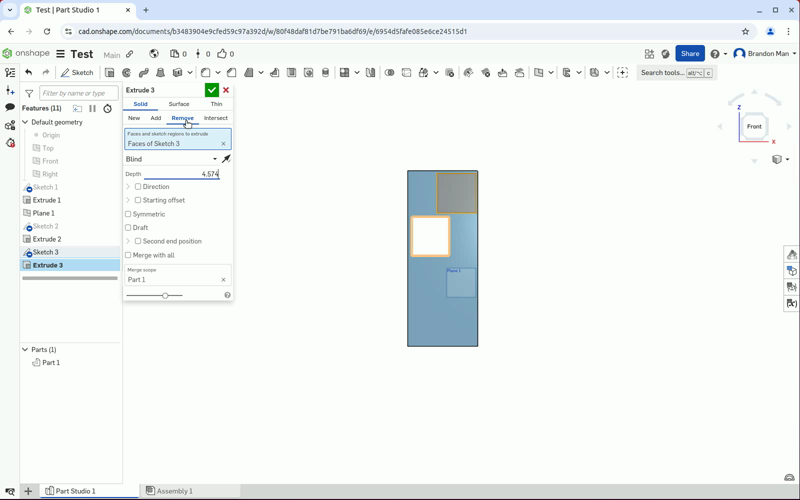
key(tab, 6)
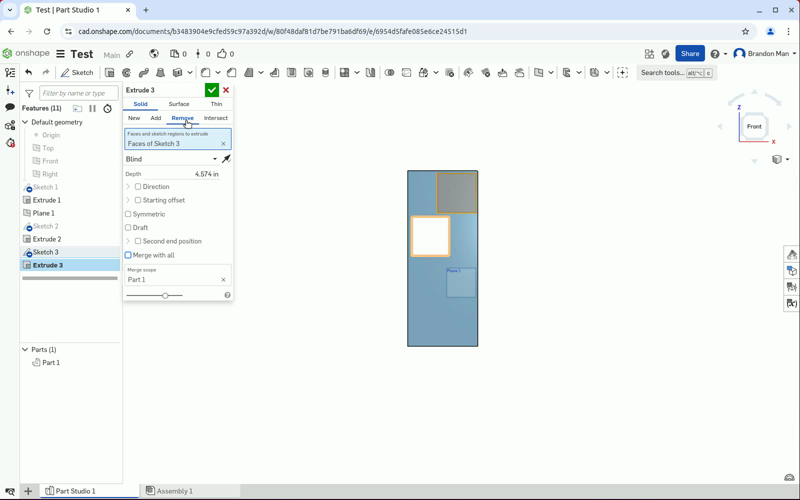
key(space)
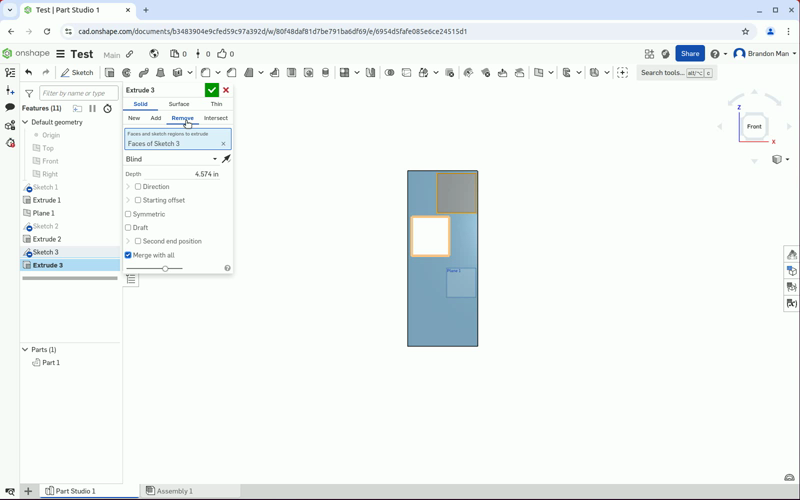
key(enter)
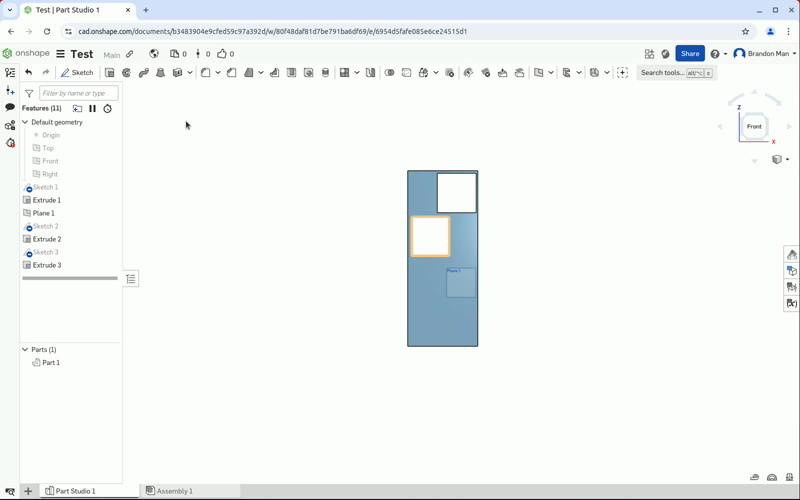
key(shift+h)
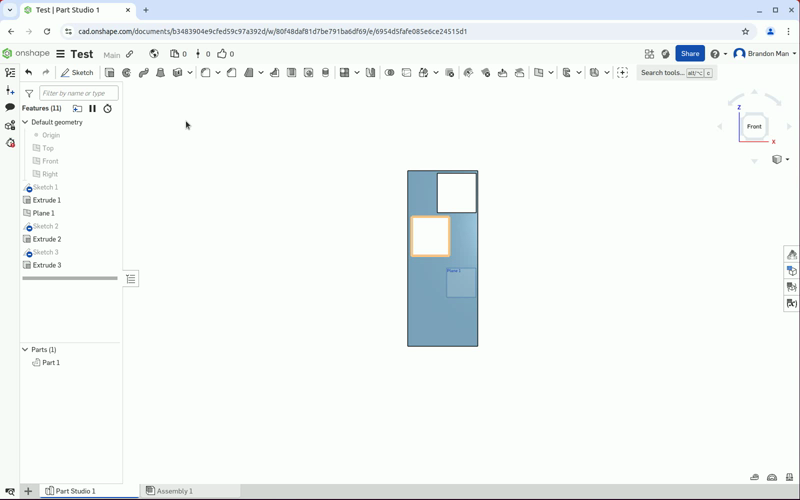
key(shift+h)
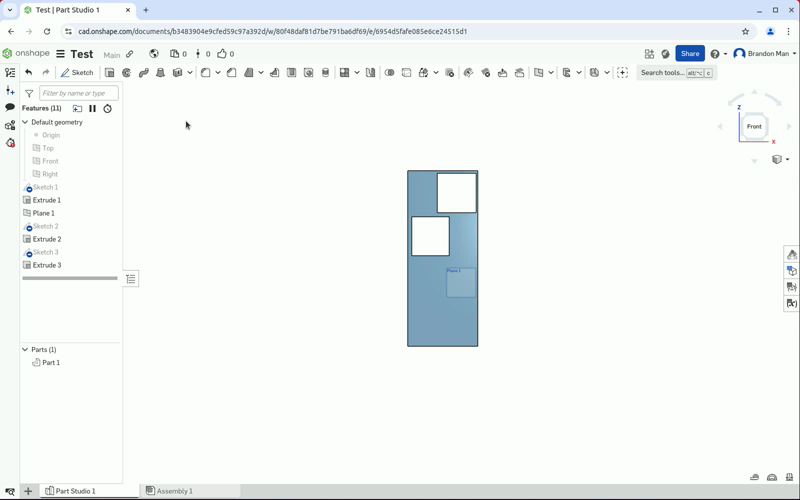
mouse_move(73, 189)
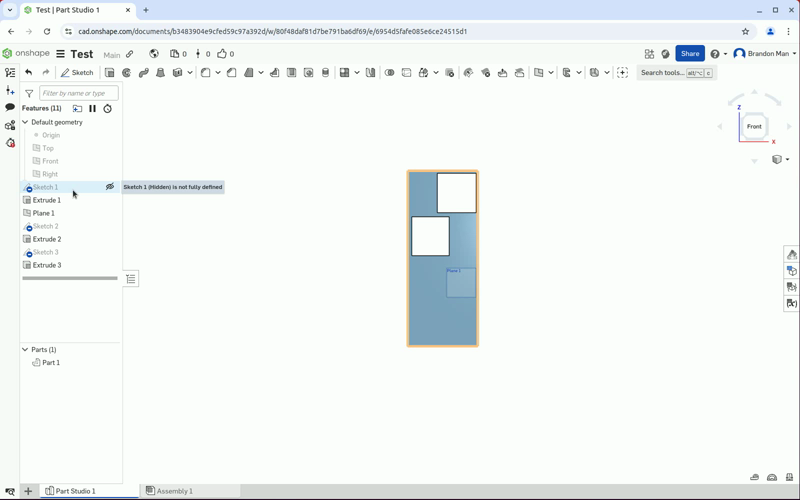
click(73, 189)
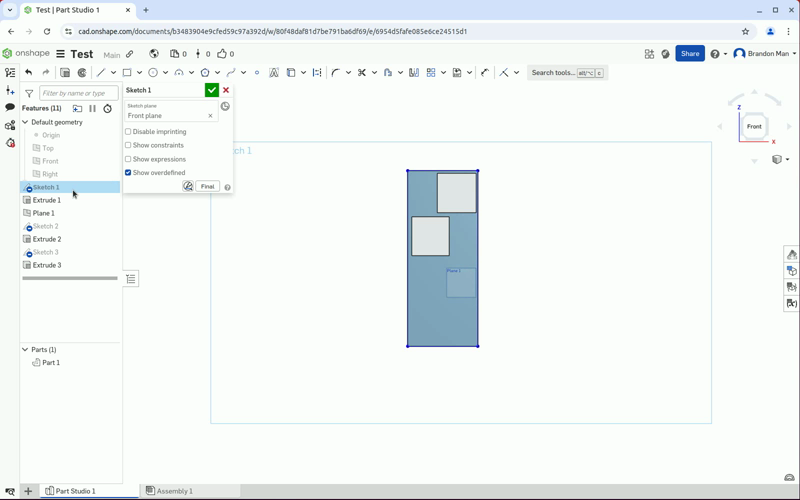
mouse_move(229, 92)
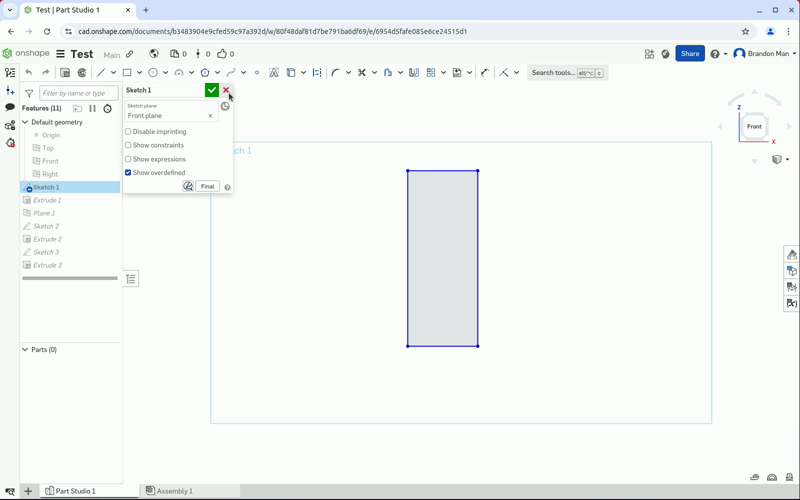
click(229, 92)
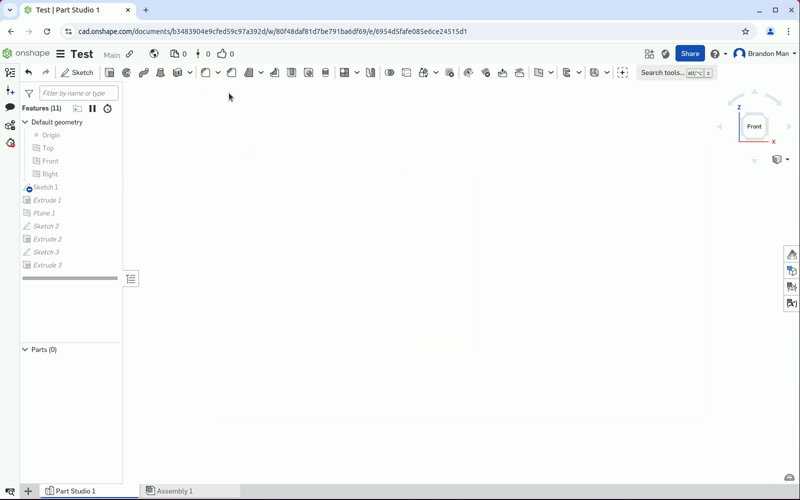
key(shift+s)
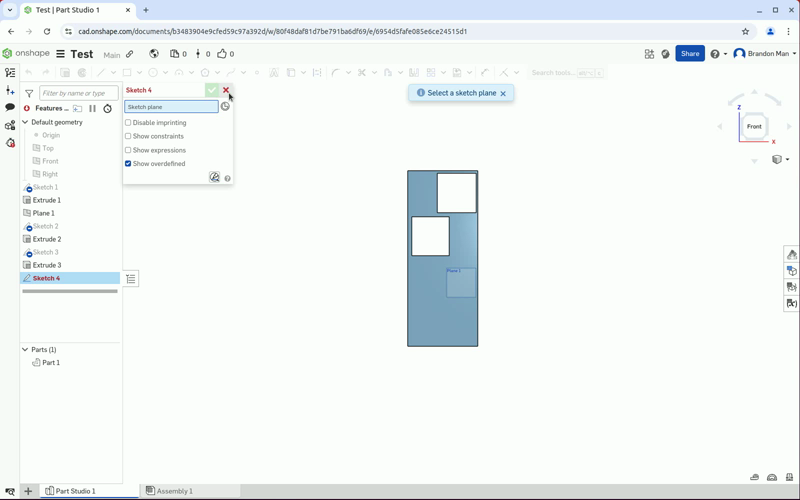
mouse_move(73, 215)
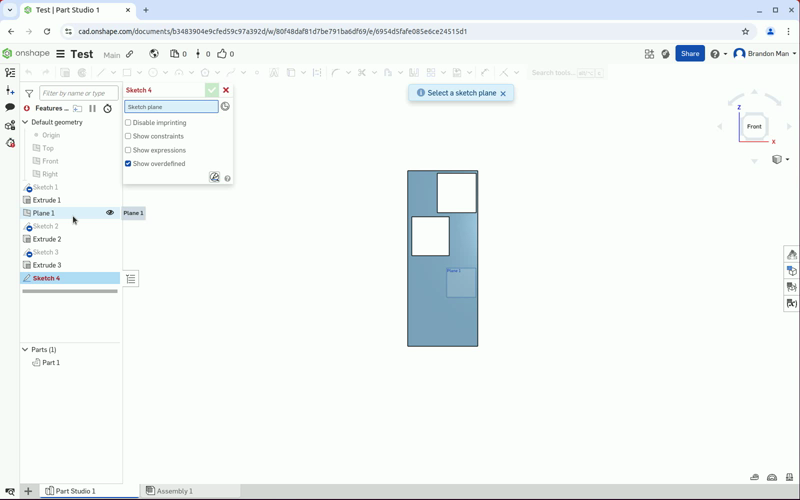
click(73, 215)
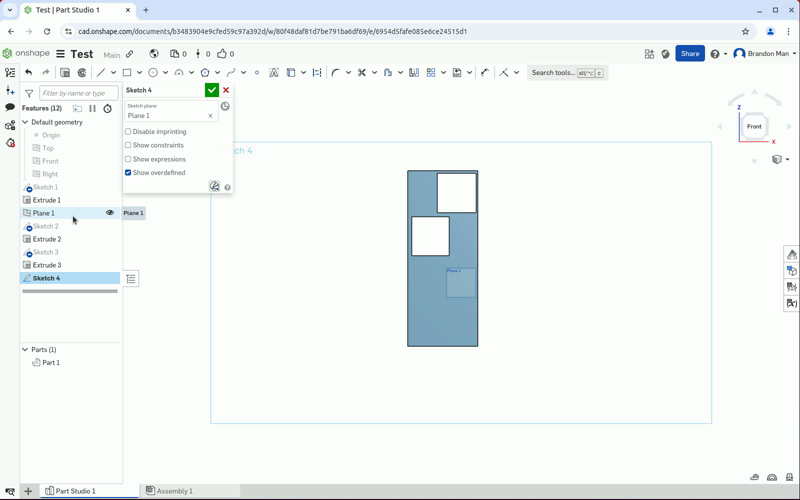
mouse_move(73, 352)
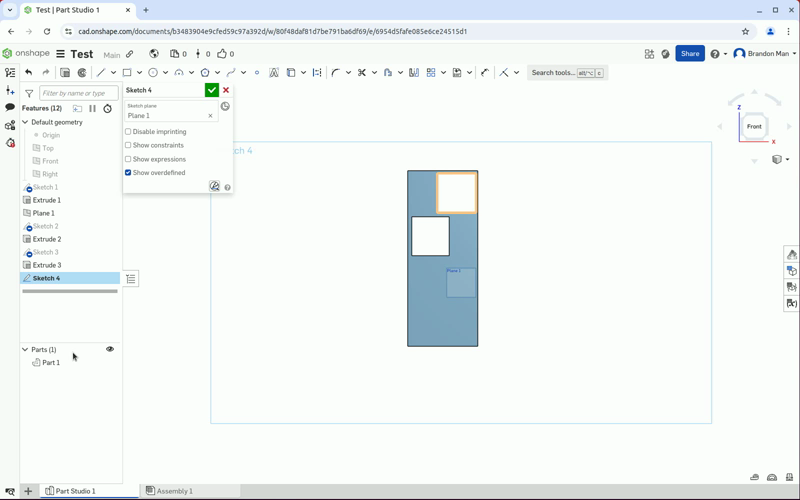
key(y)
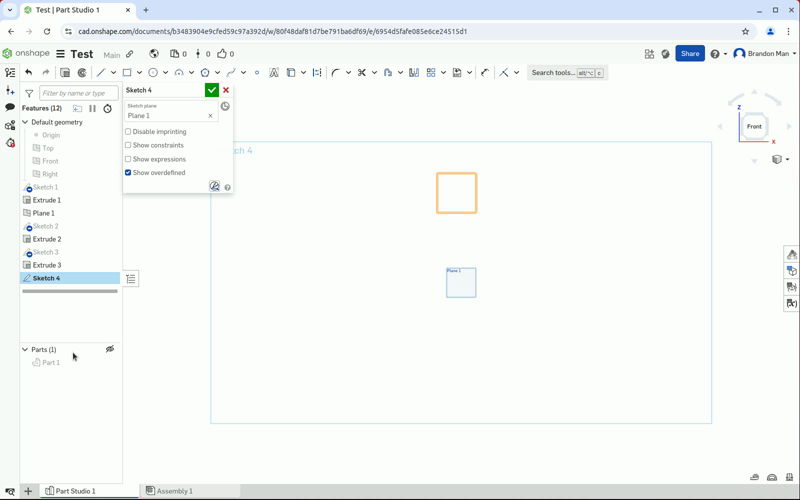
key(l)
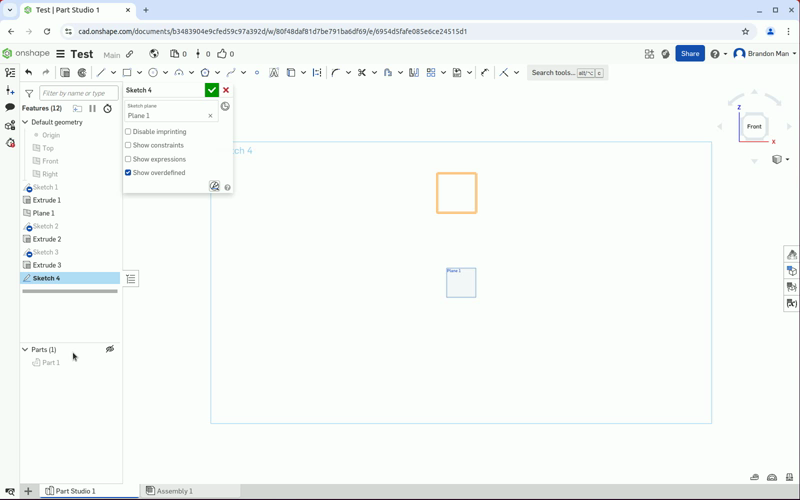
key_down(shift)
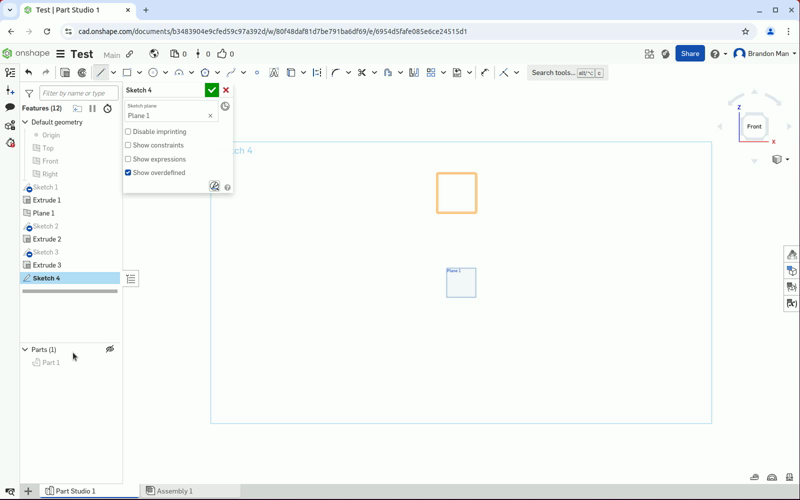
mouse_move(424, 342)
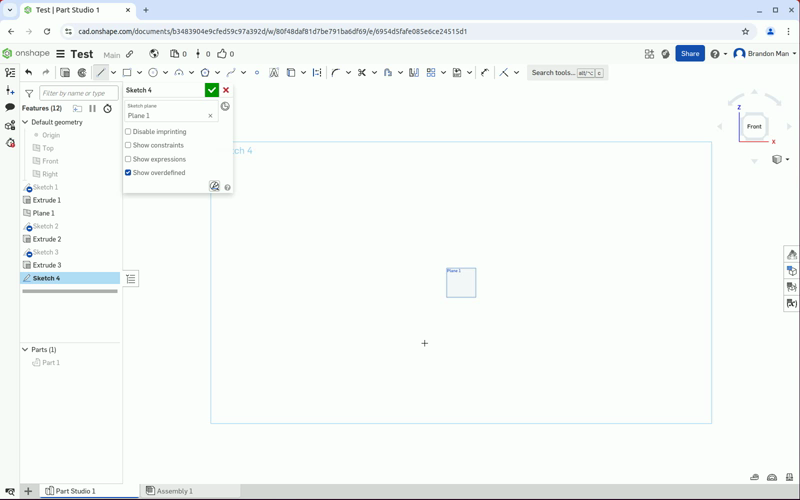
click(424, 342)
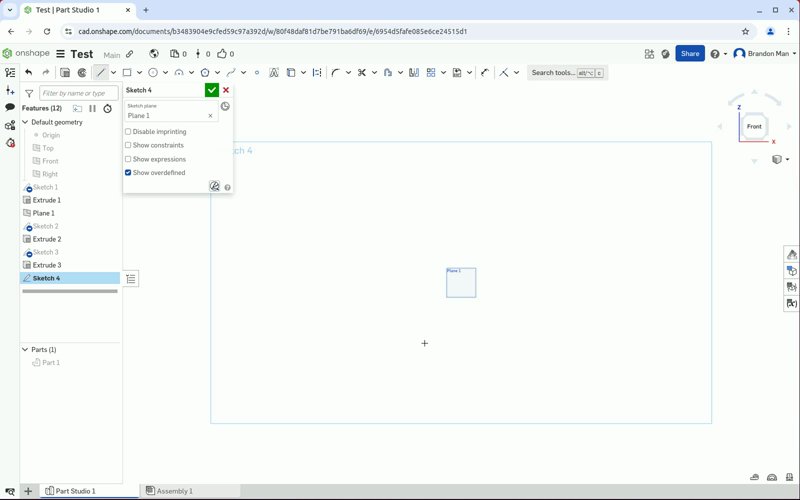
key_up(shift)
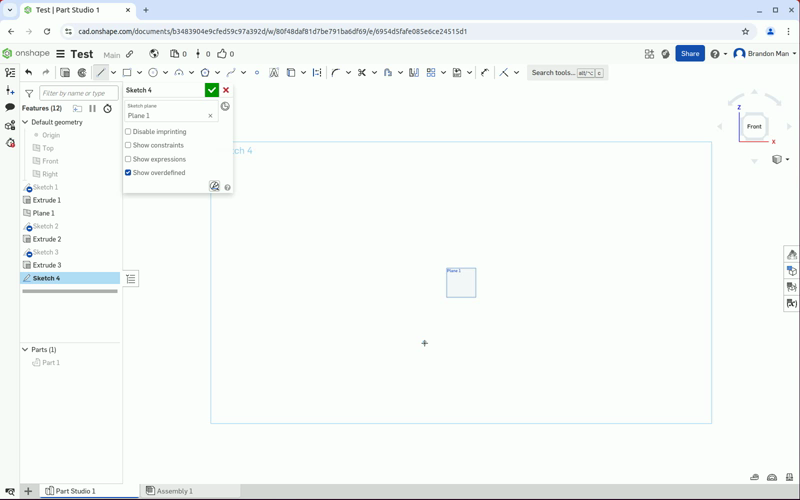
key_down(shift)
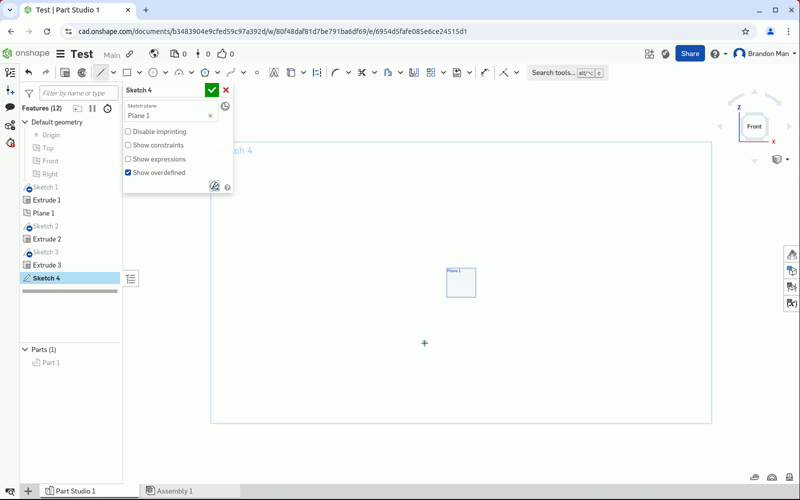
mouse_move(454, 342)
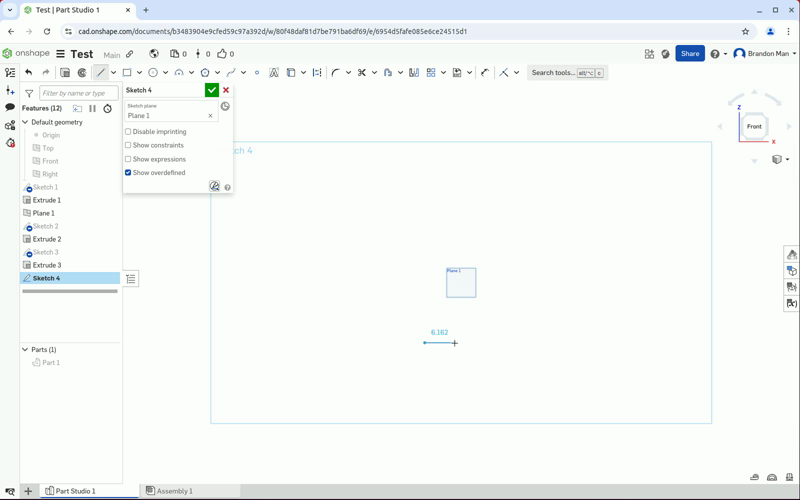
mouse_move(475, 342)
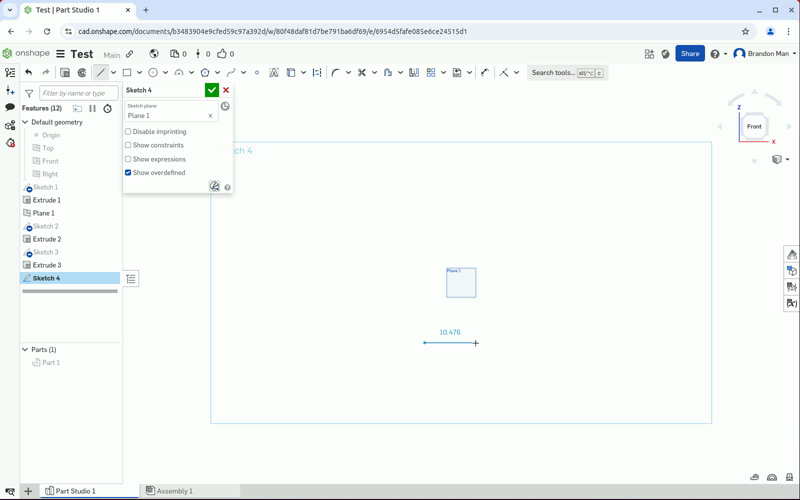
click(475, 342)
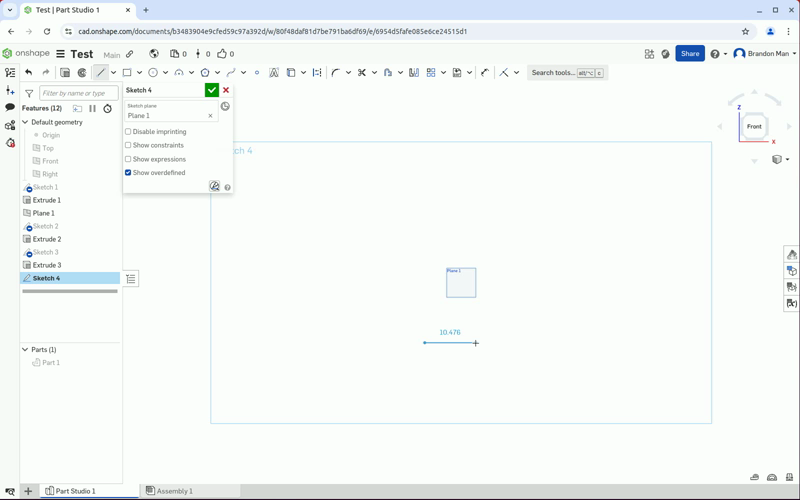
key_up(shift)
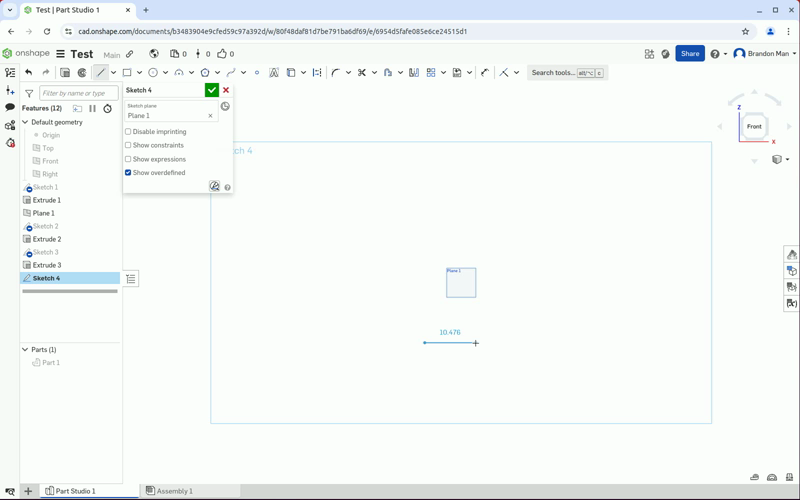
key_down(shift)
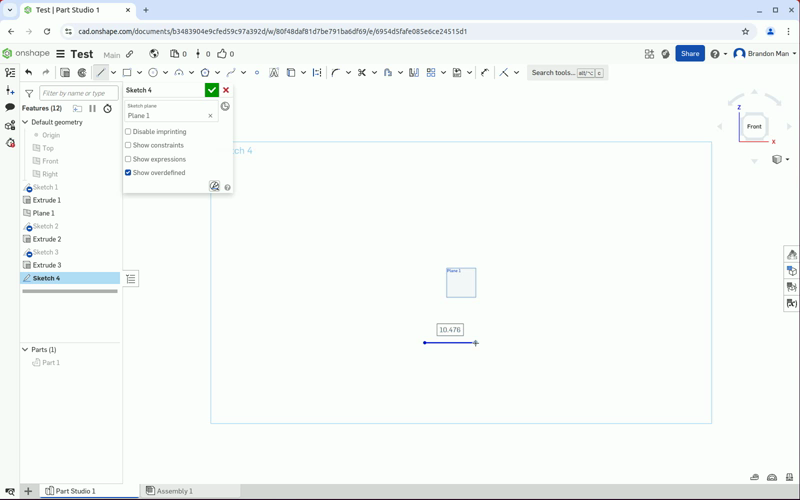
mouse_move(505, 342)
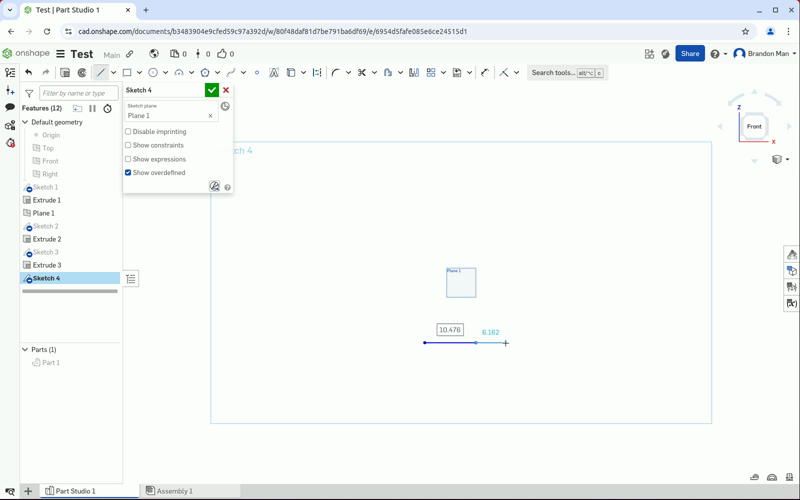
mouse_move(475, 303)
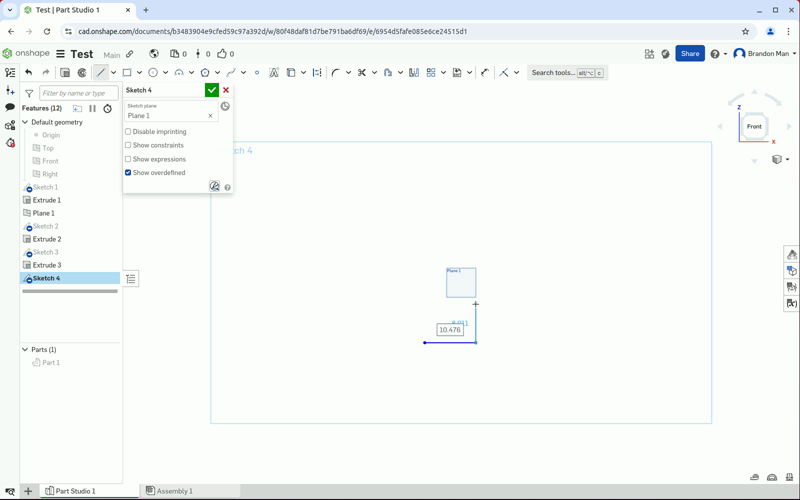
click(475, 303)
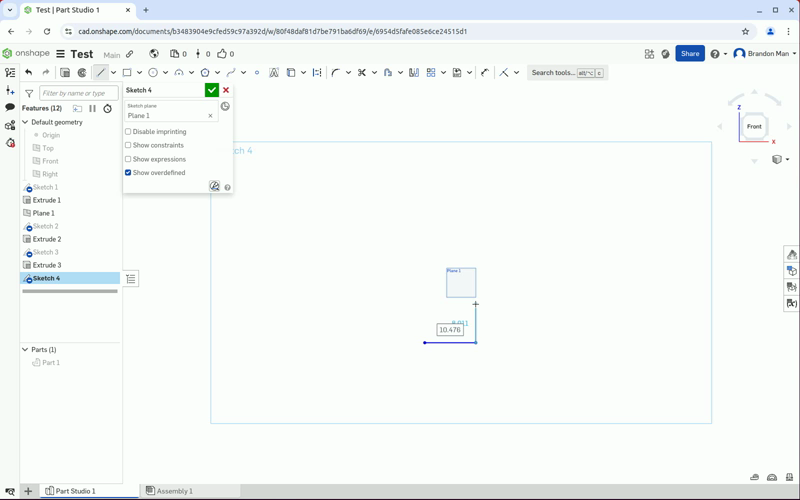
key_up(shift)
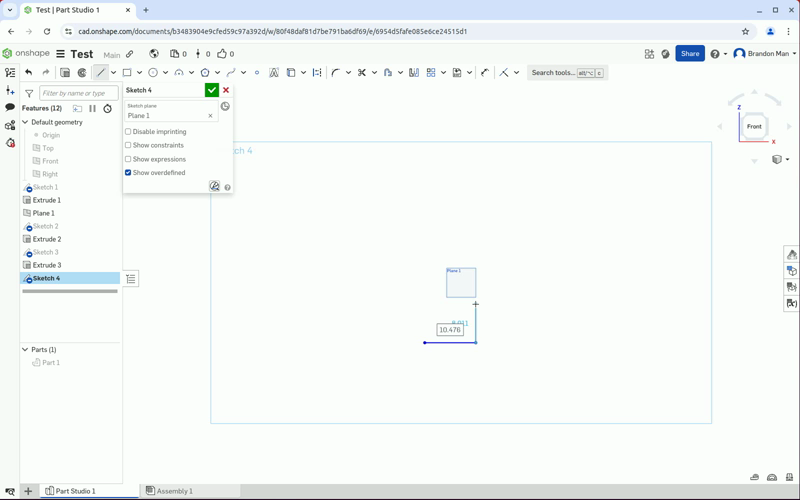
key_down(shift)
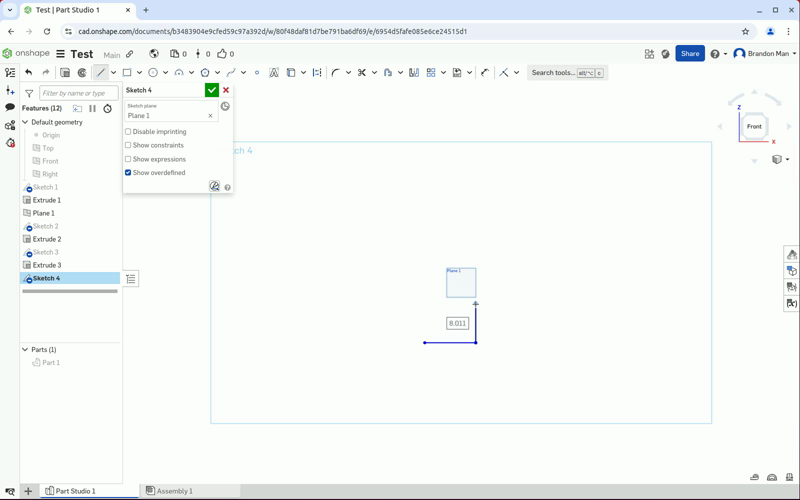
mouse_move(505, 303)
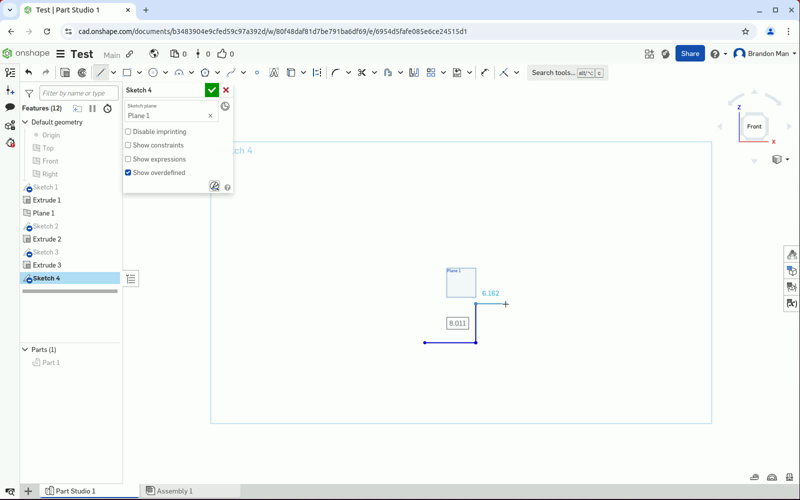
mouse_move(424, 303)
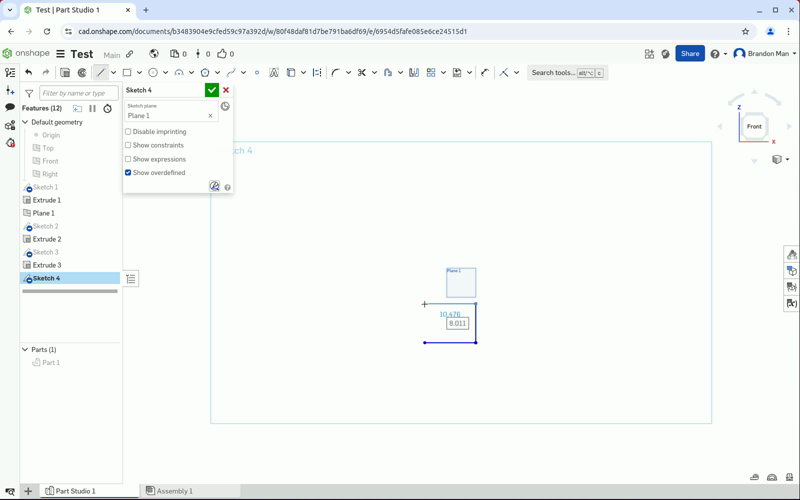
click(424, 303)
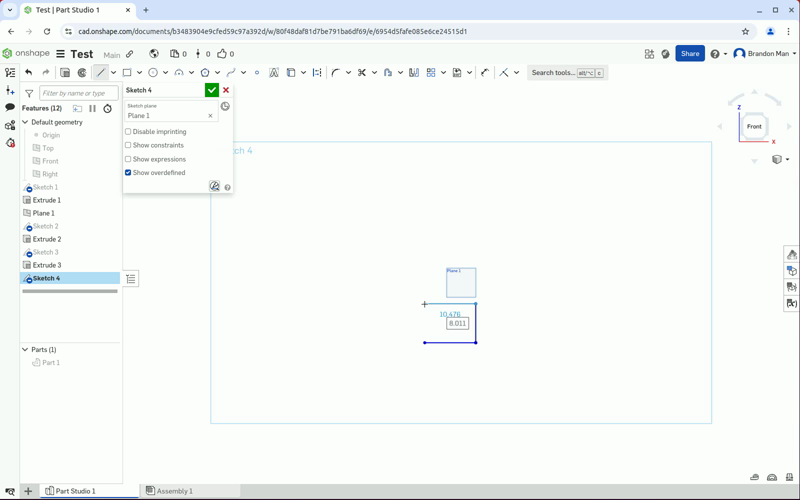
key_up(shift)
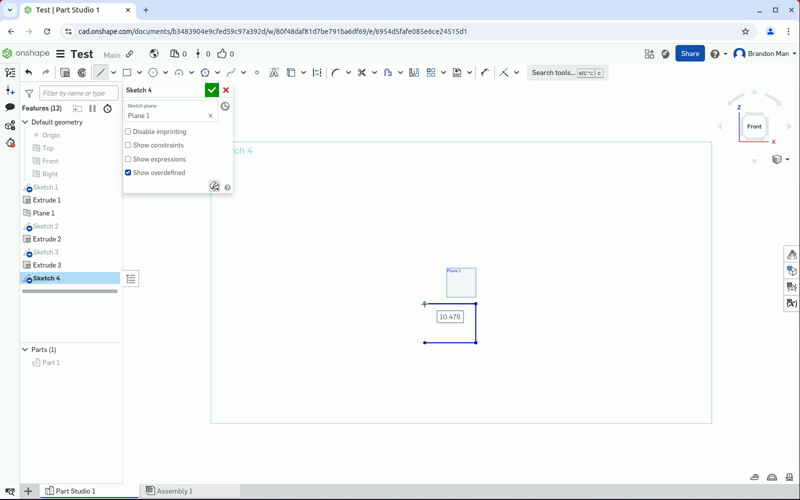
key_down(shift)
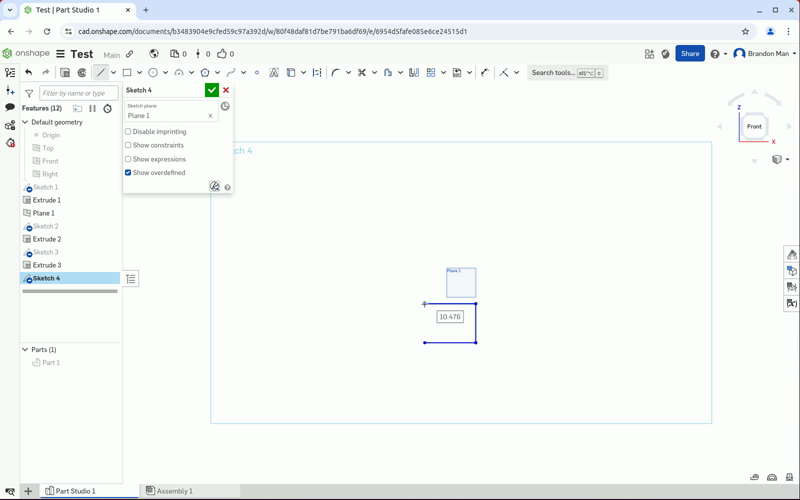
mouse_move(454, 303)
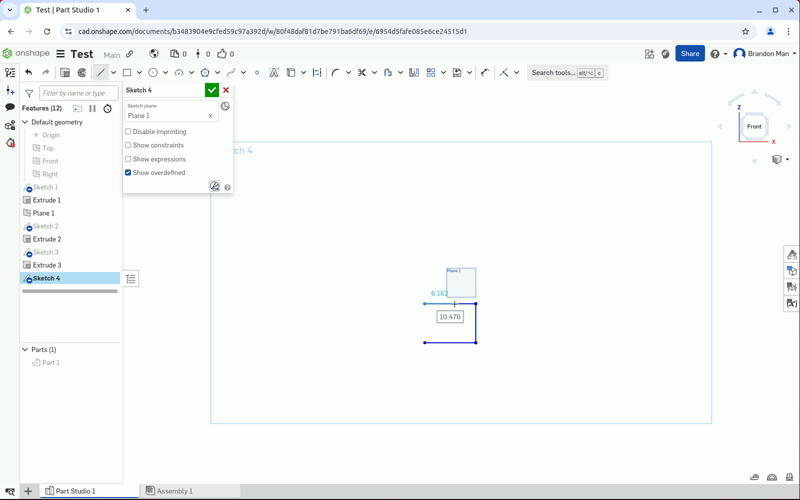
mouse_move(424, 318)
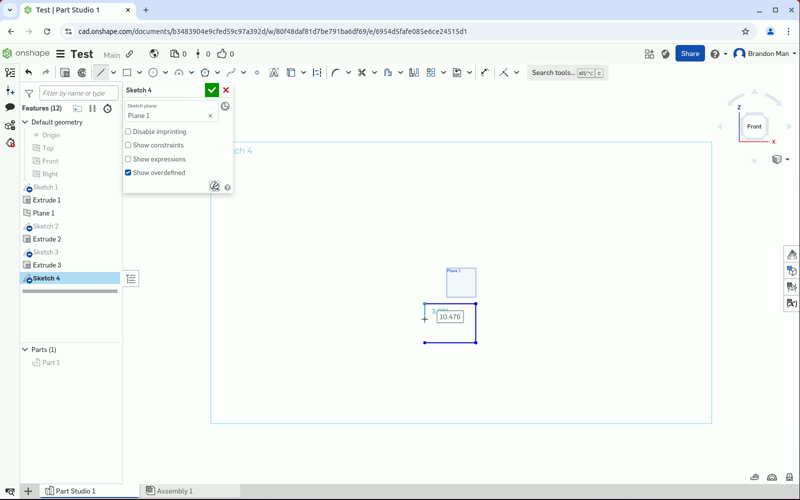
click(424, 318)
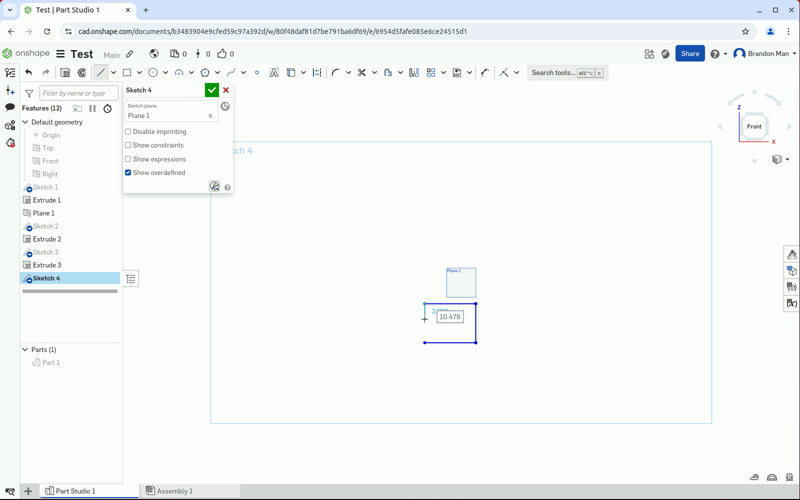
key_up(shift)
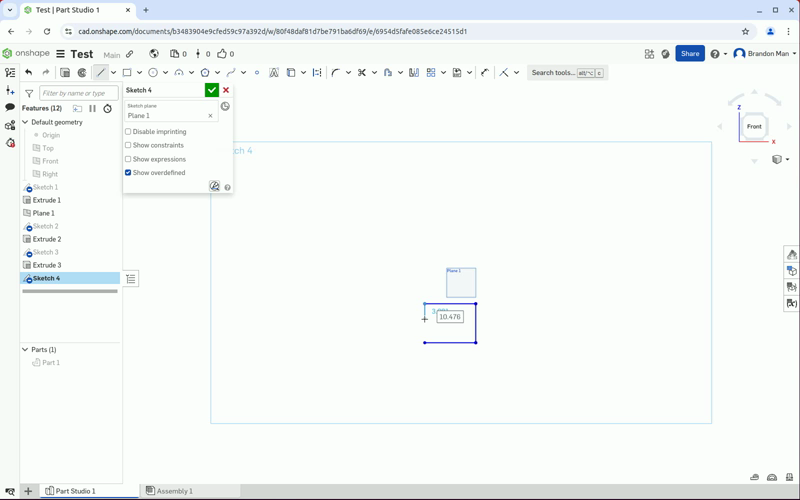
mouse_move(454, 318)
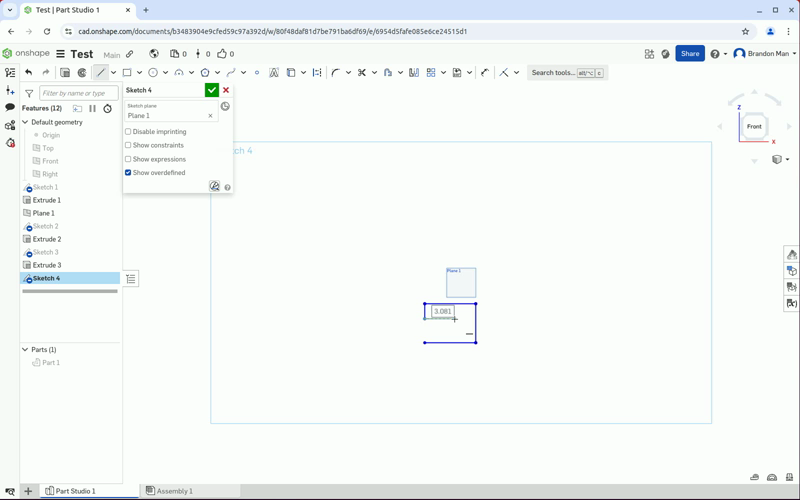
key_down(shift)
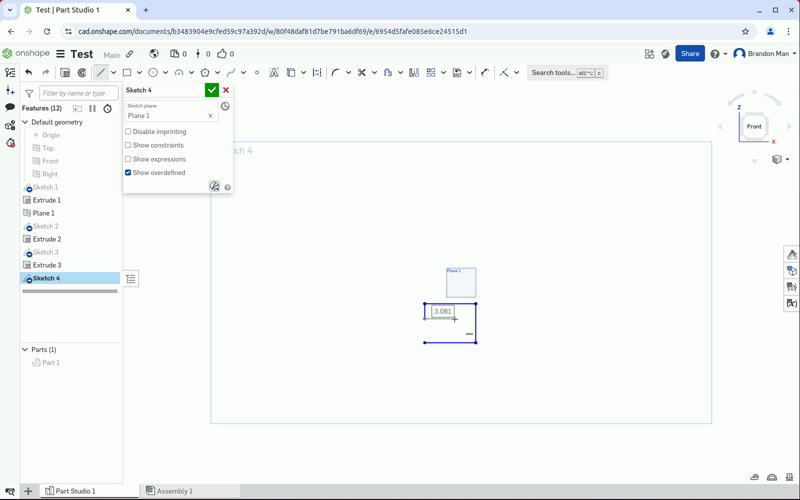
mouse_move(424, 342)
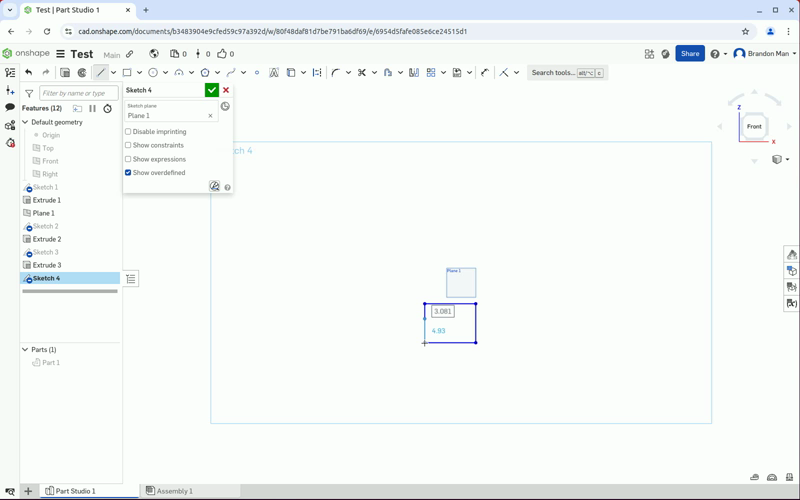
key_up(shift)
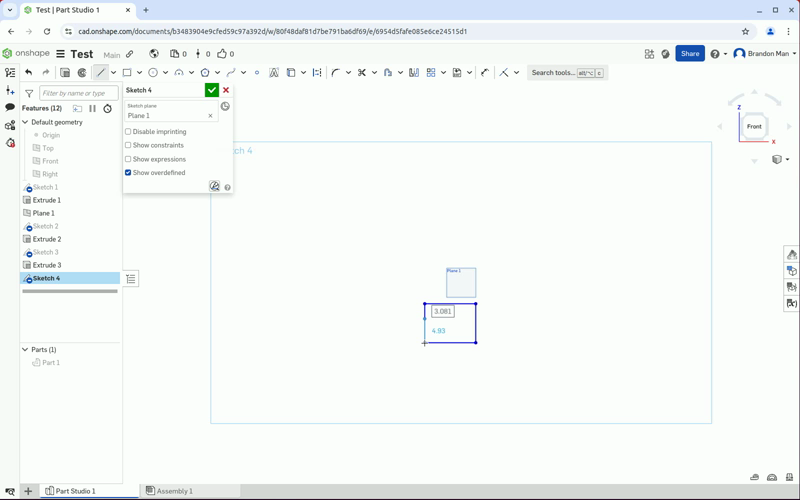
click(424, 342)
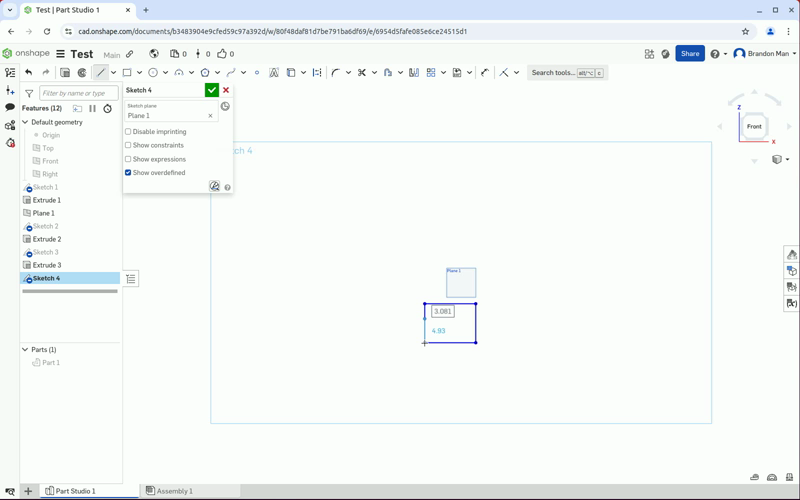
key(esc)
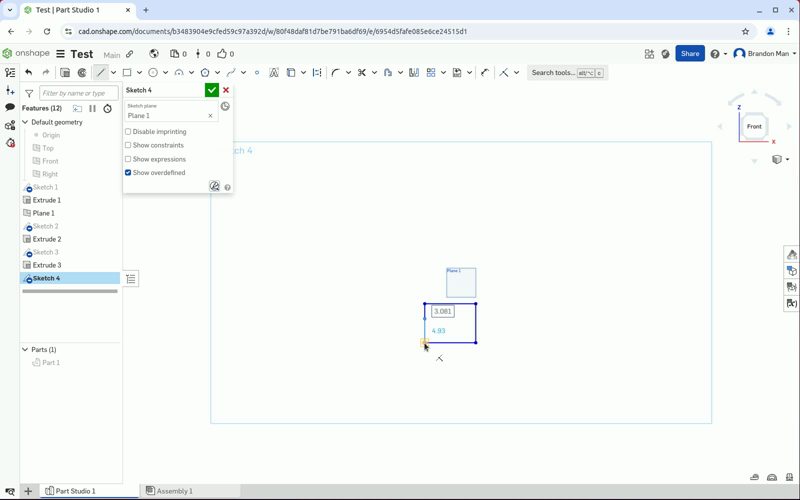
mouse_move(450, 320)
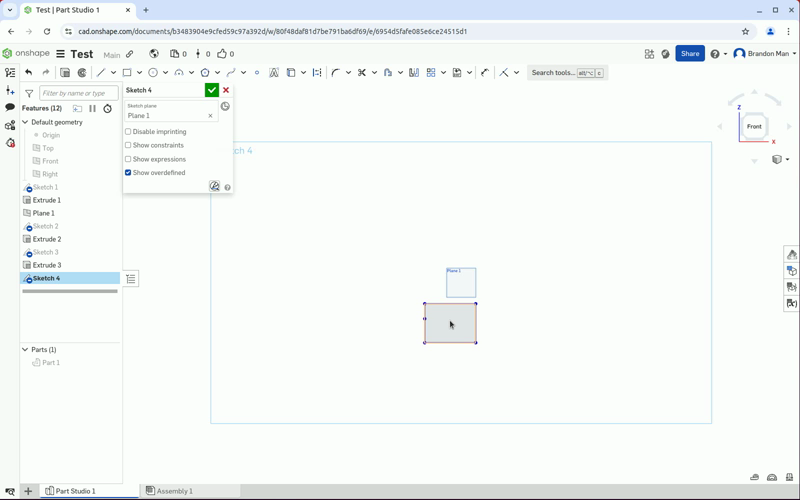
click(450, 320)
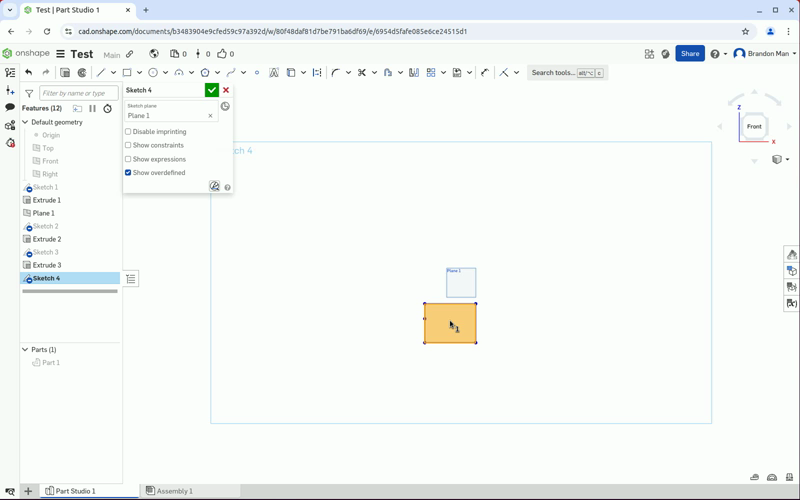
mouse_move(73, 352)
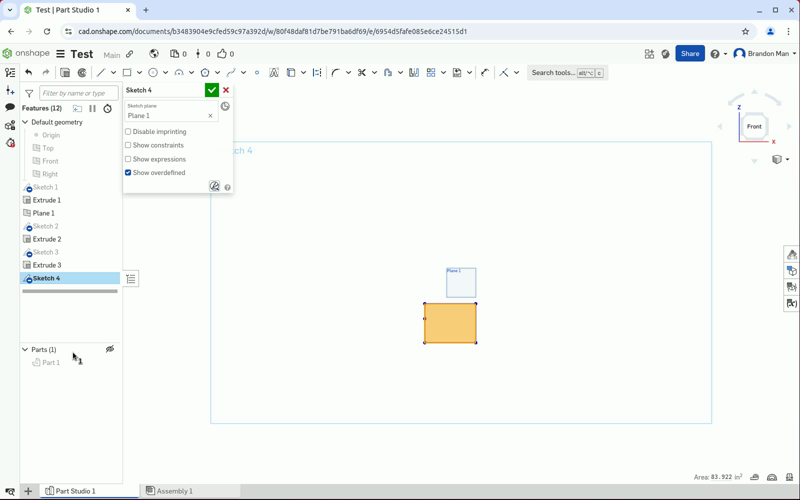
key(shift+y)
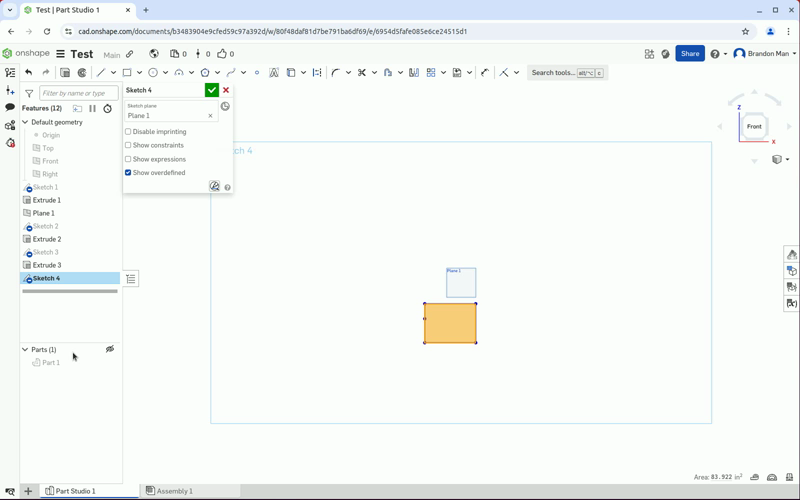
key(shift+e)
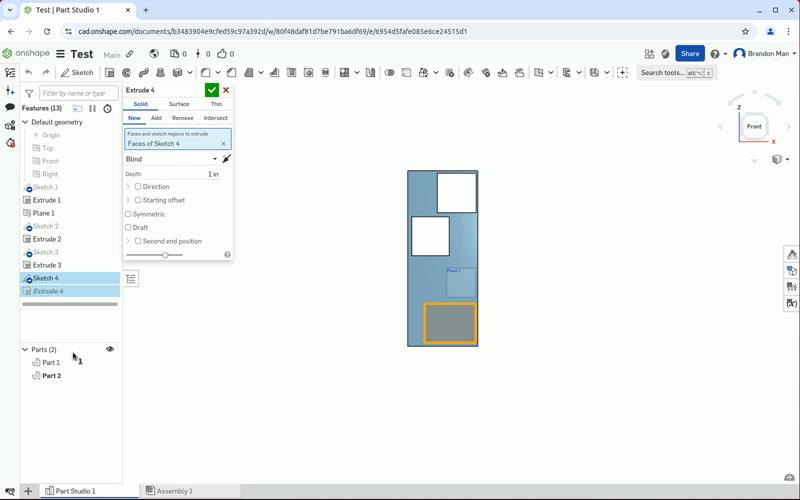
mouse_move(143, 106)
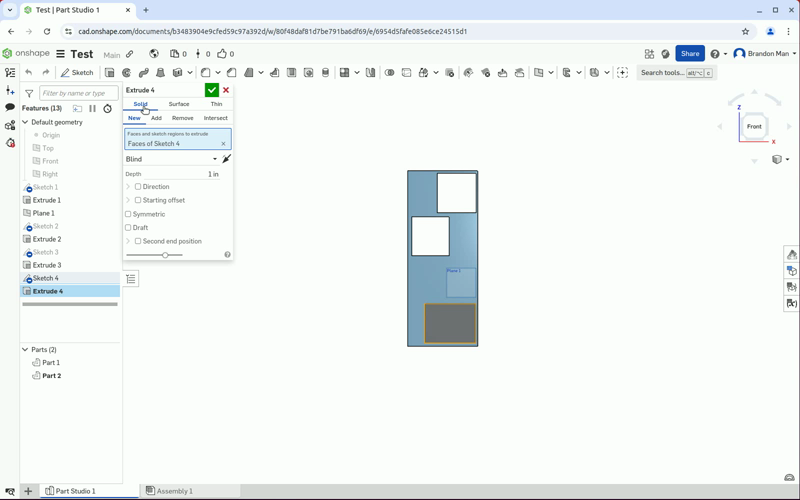
click(143, 106)
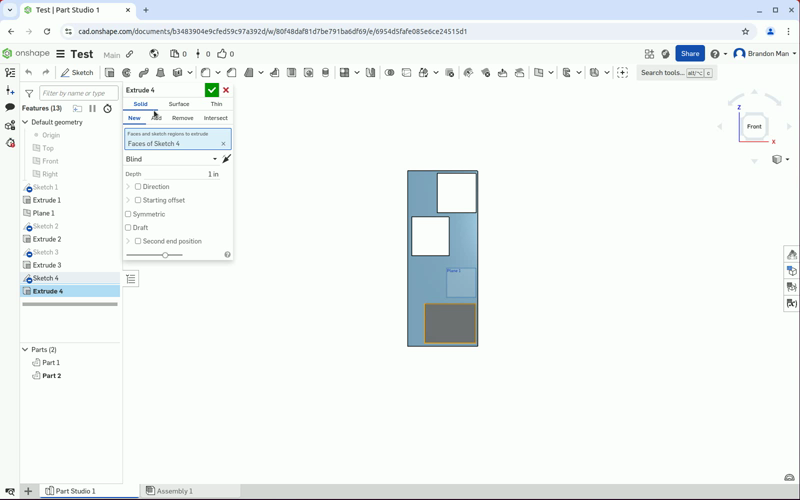
mouse_move(186, 120)
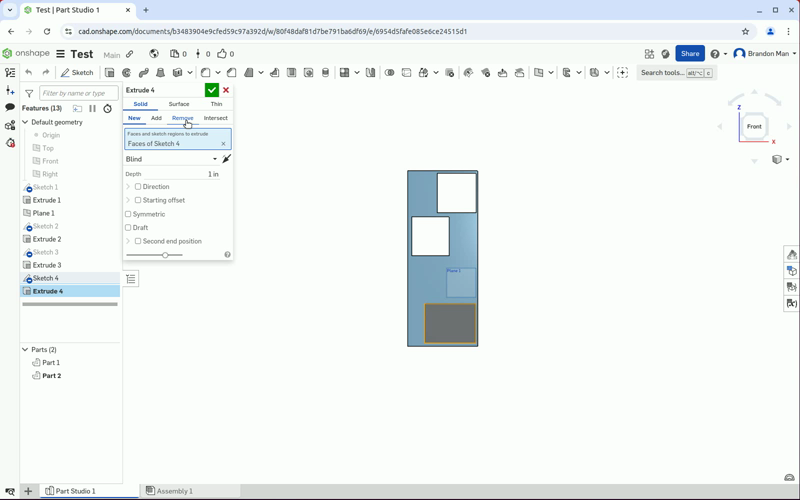
click(186, 120)
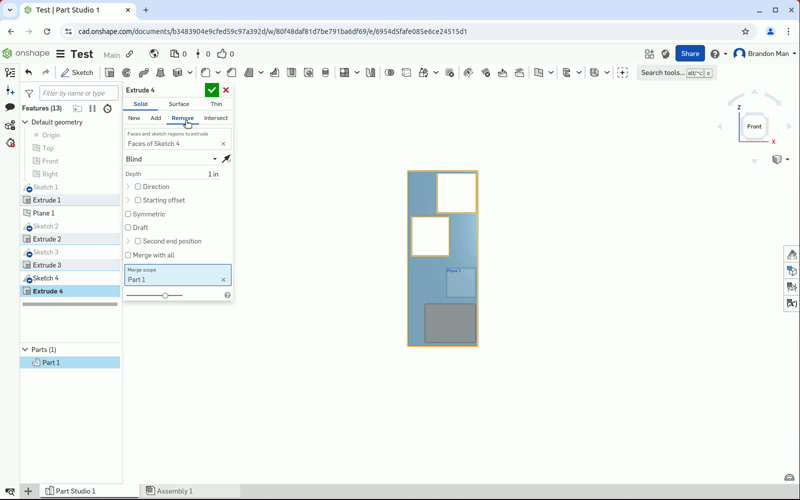
key(tab, 4)
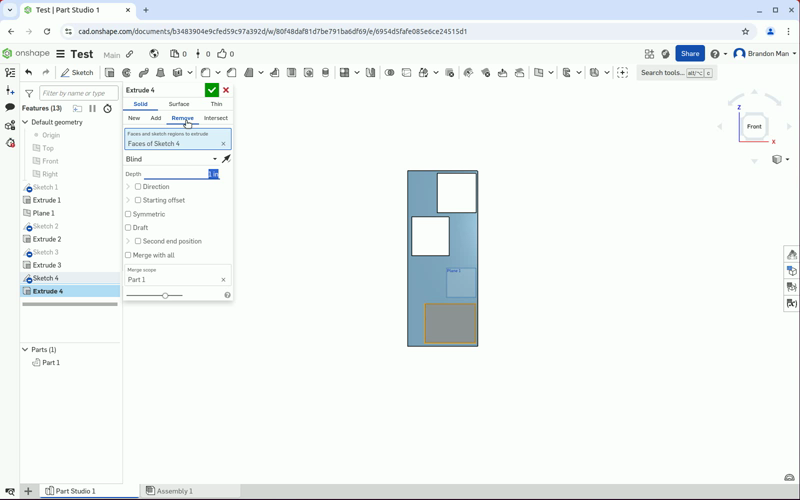
text(4.574)
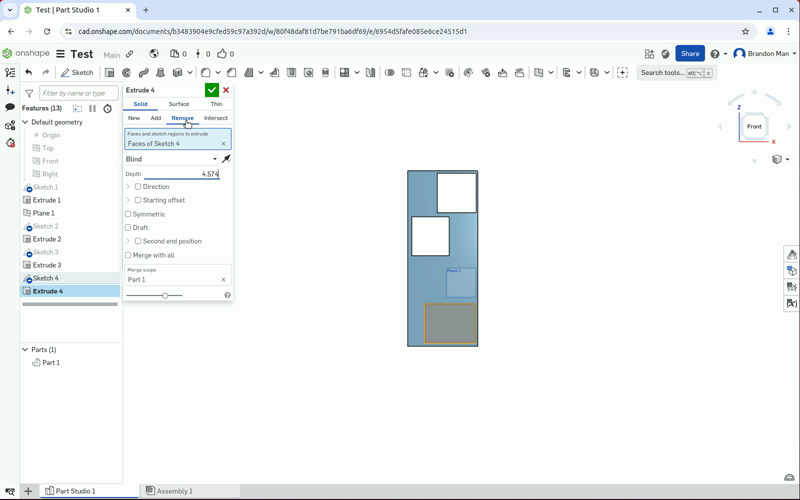
key(tab, 6)
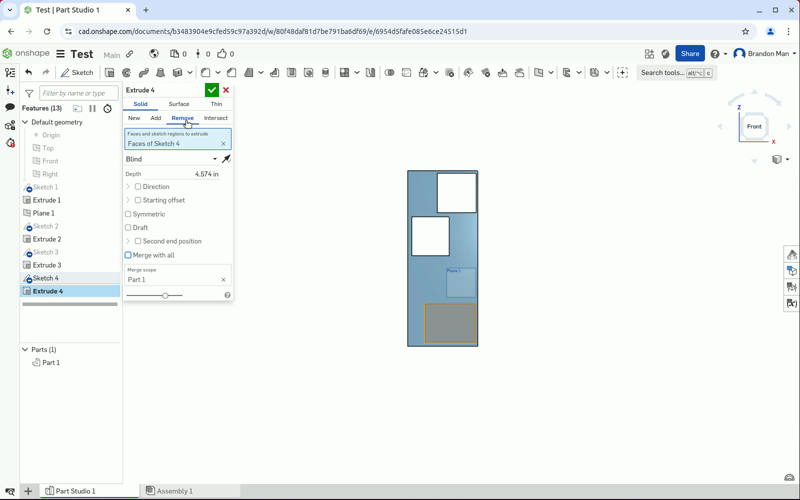
key(space)
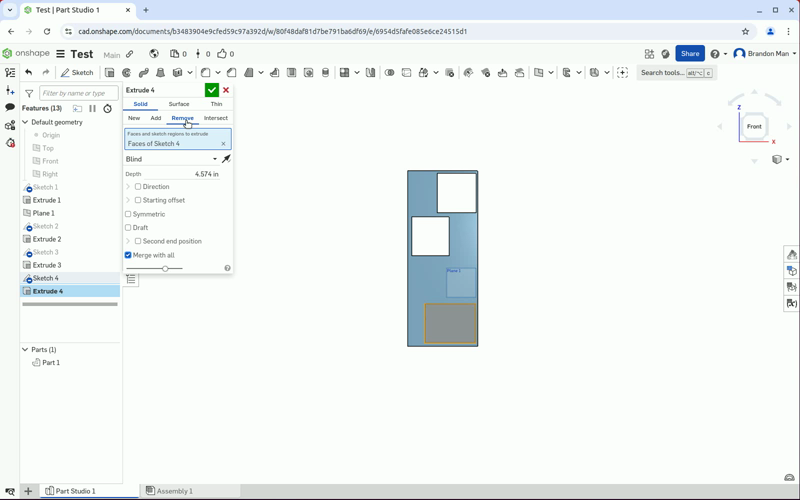
key(enter)
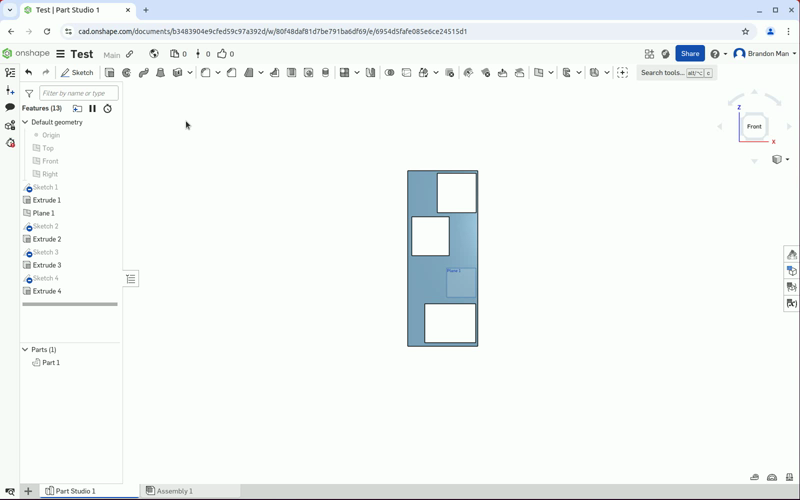
key(shift+h)
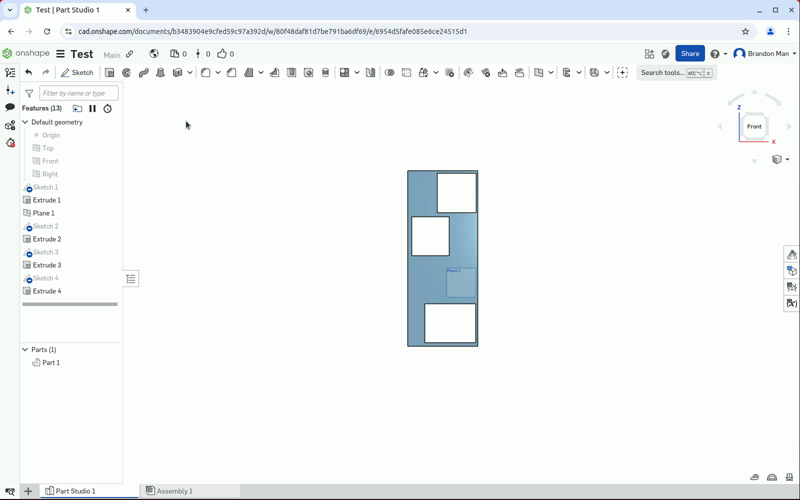
key(shift+h)
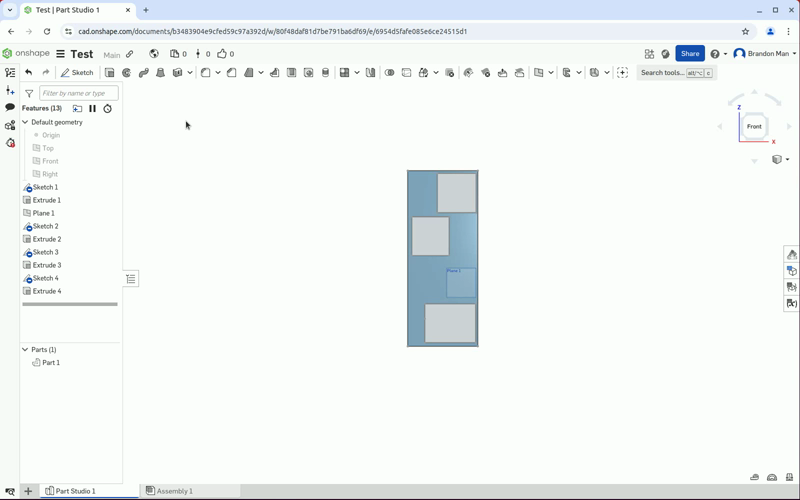
key(shift+7)
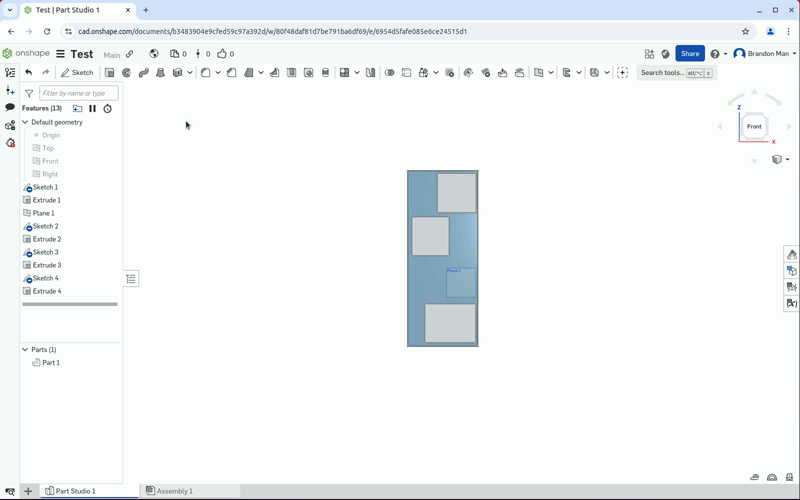
key(left, 2)
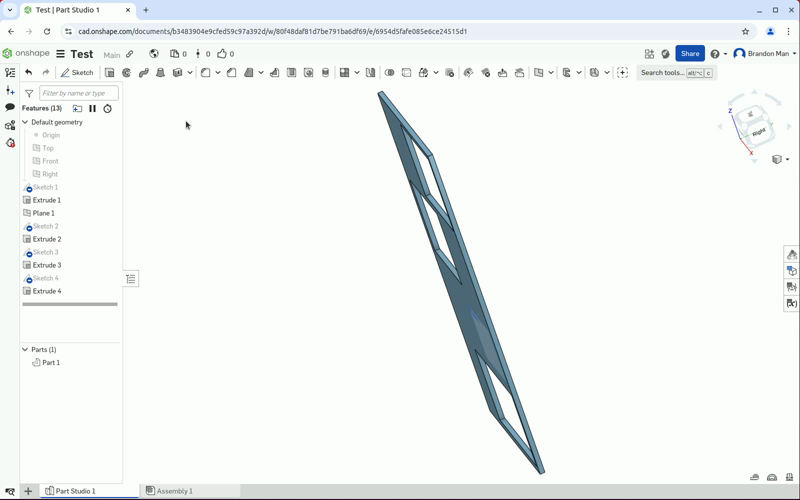
key(down, 2)
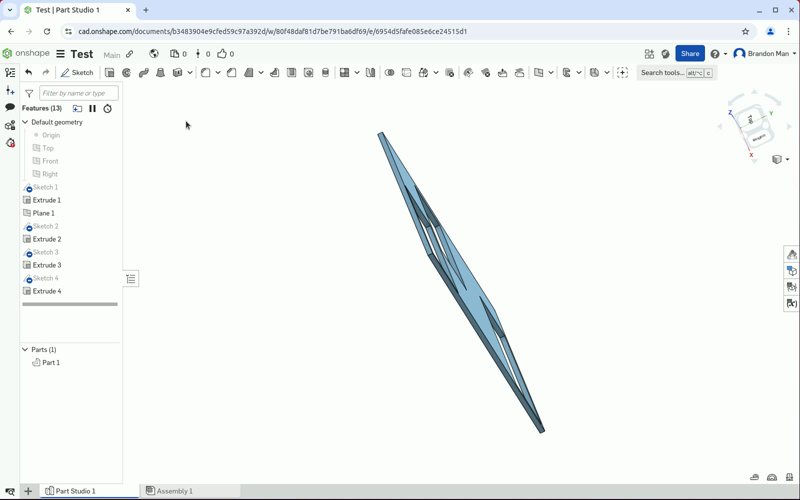
key(up, 2)
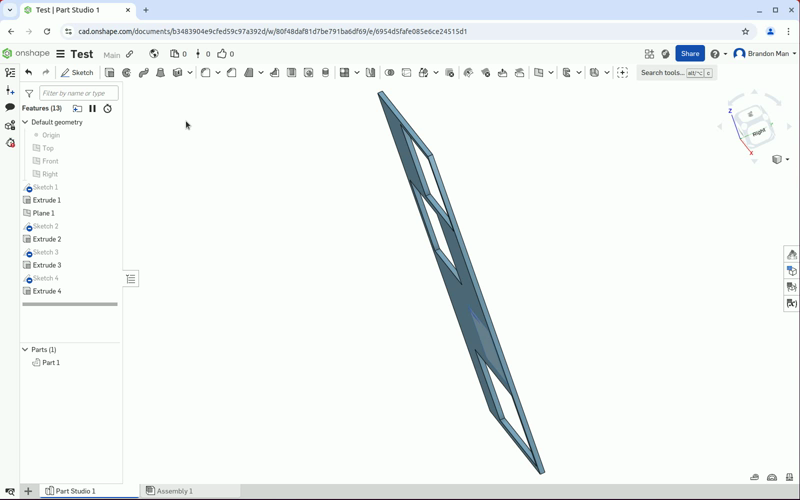
key(right, 2)
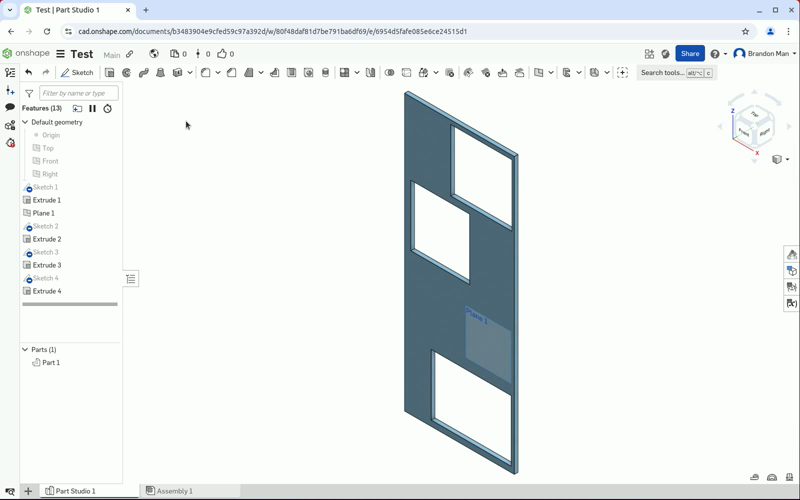
mouse_move(73, 189)
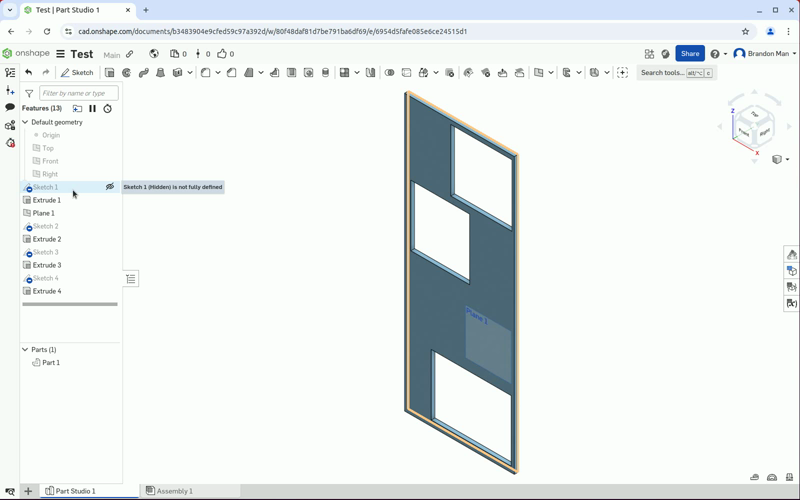
click(73, 189)